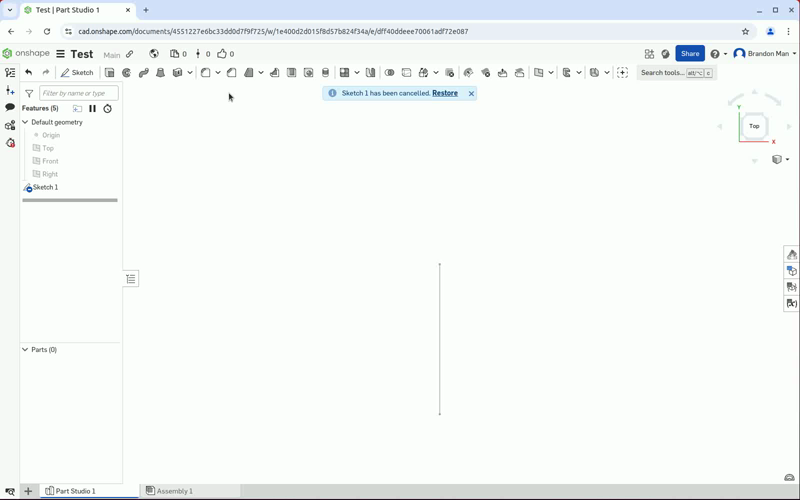
key(shift+h)
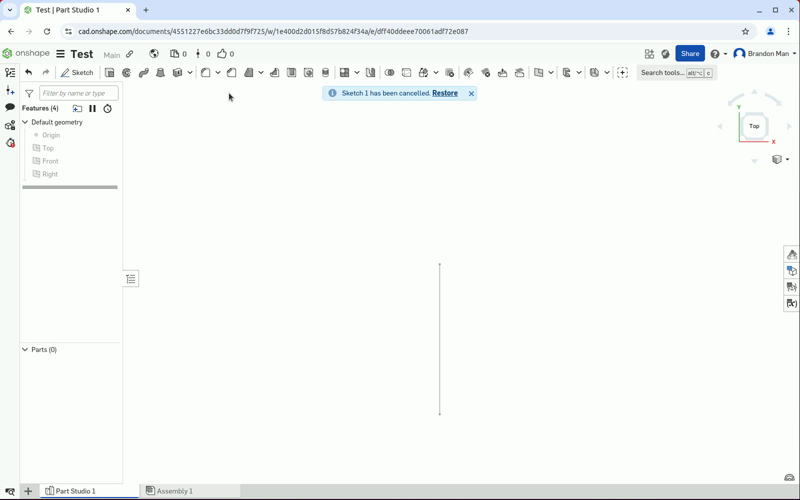
mouse_move(73, 352)
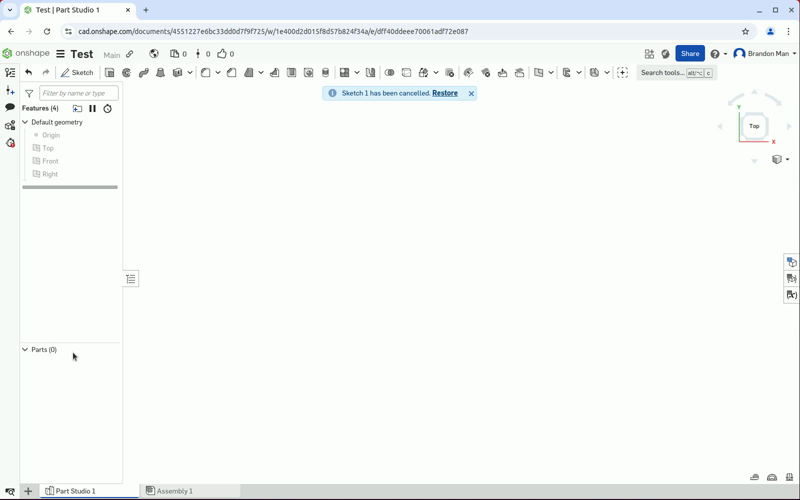
key(y)
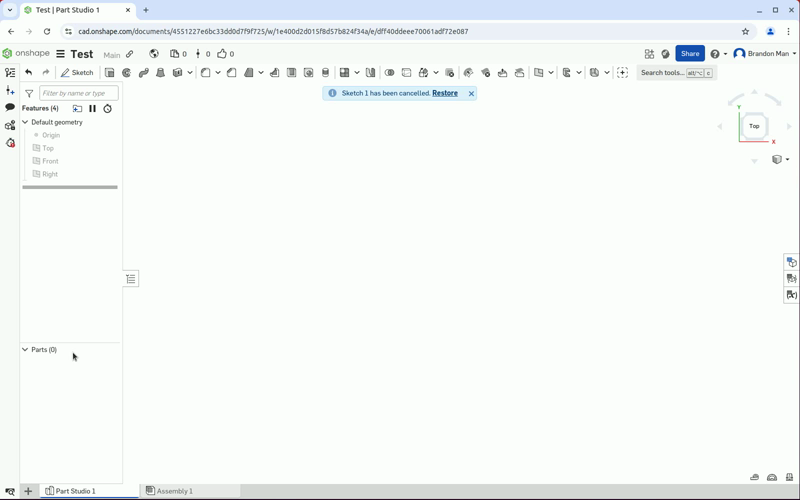
key(shift+p)
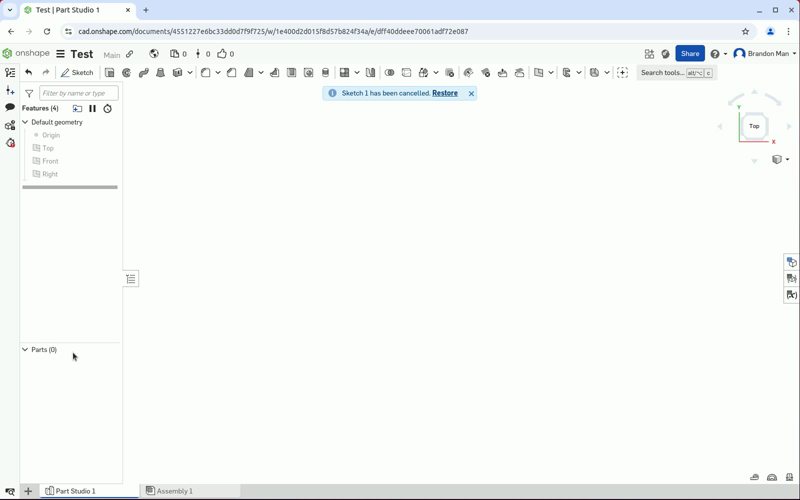
key(space)
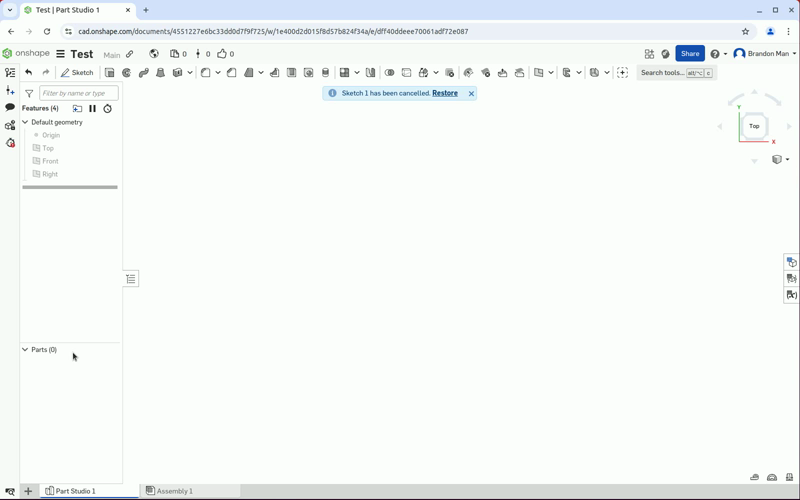
key_down(shift)
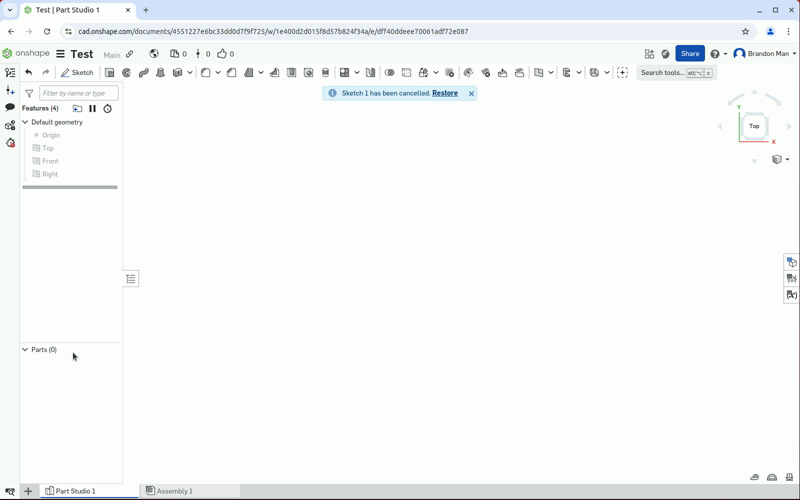
key(up)
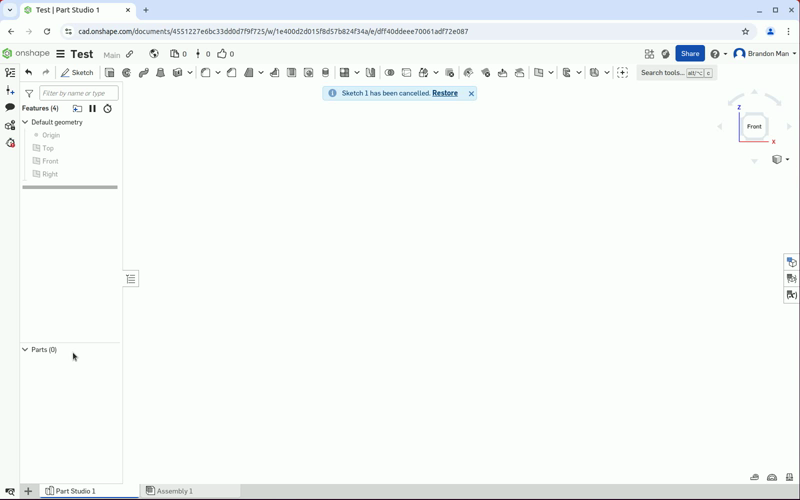
key_up(shift)
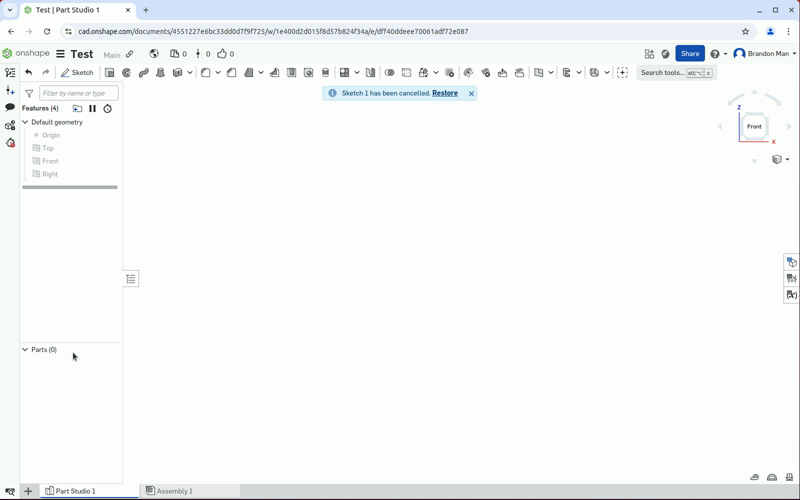
key(space)
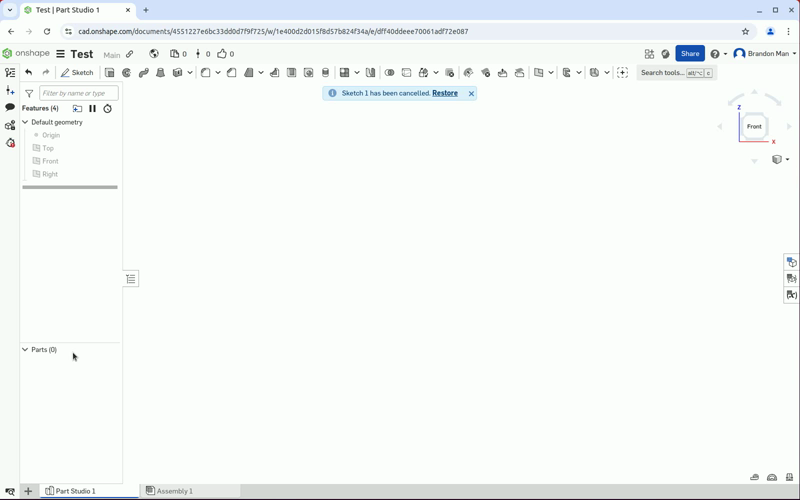
key_down(shift)
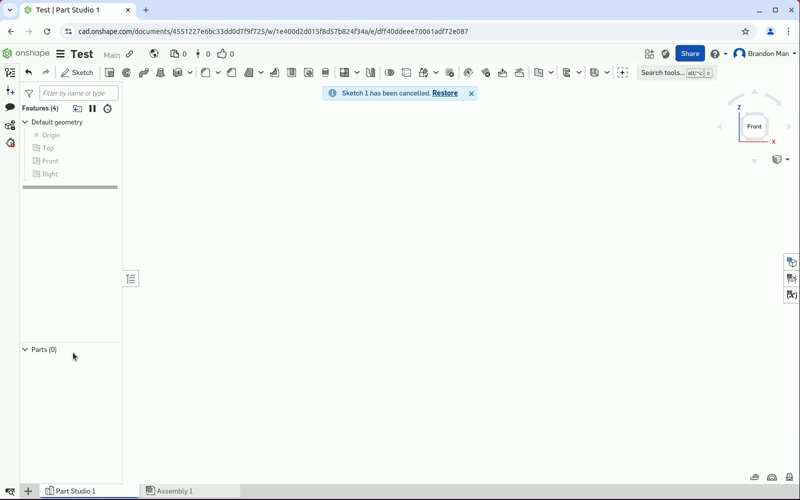
key(left)
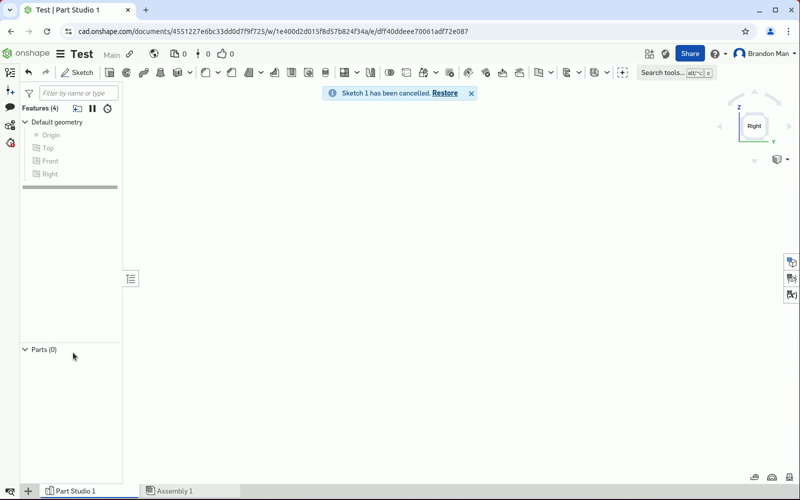
key_up(shift)
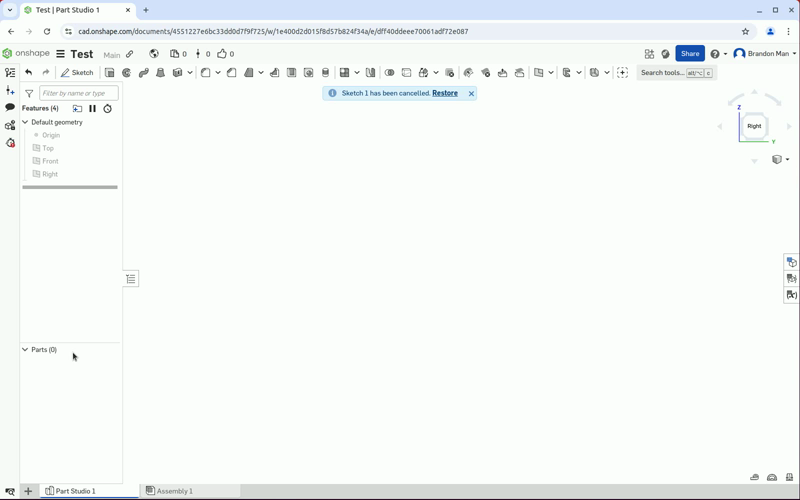
mouse_move(73, 352)
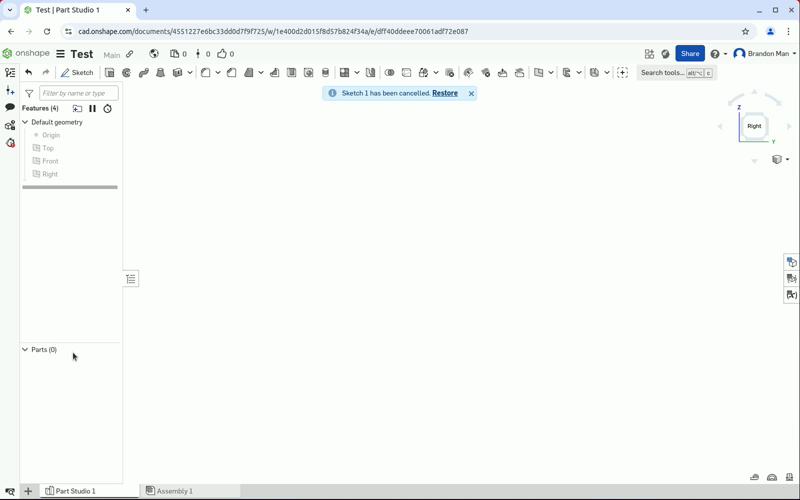
key(shift+y)
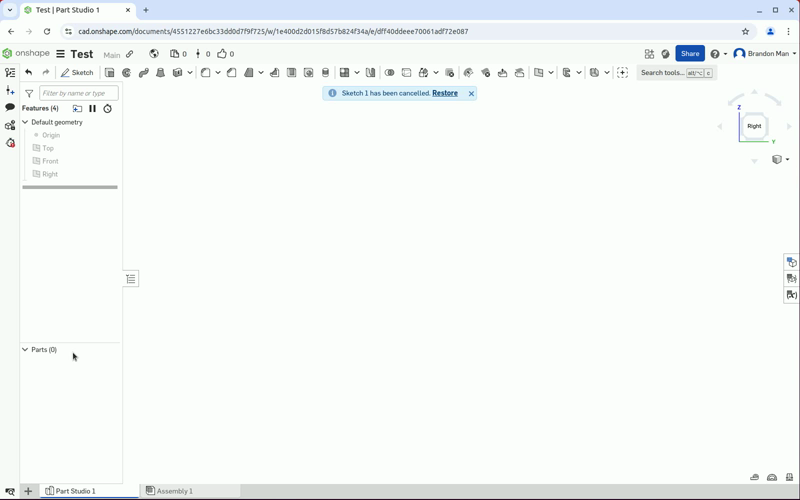
key(shift+s)
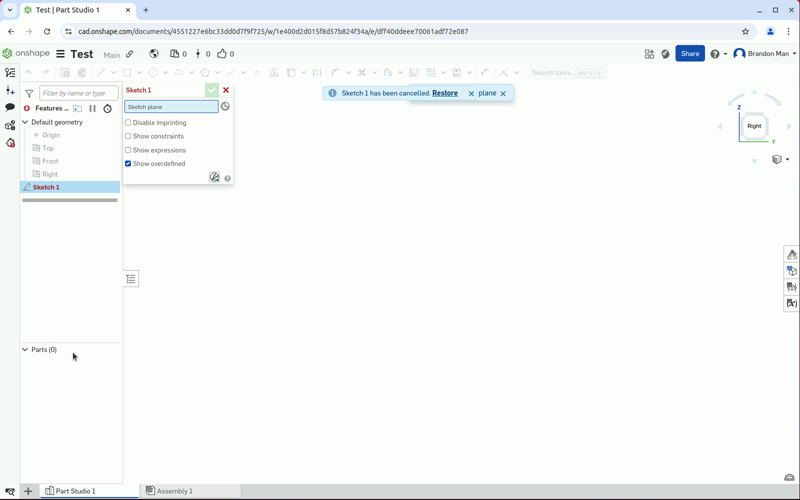
mouse_move(73, 176)
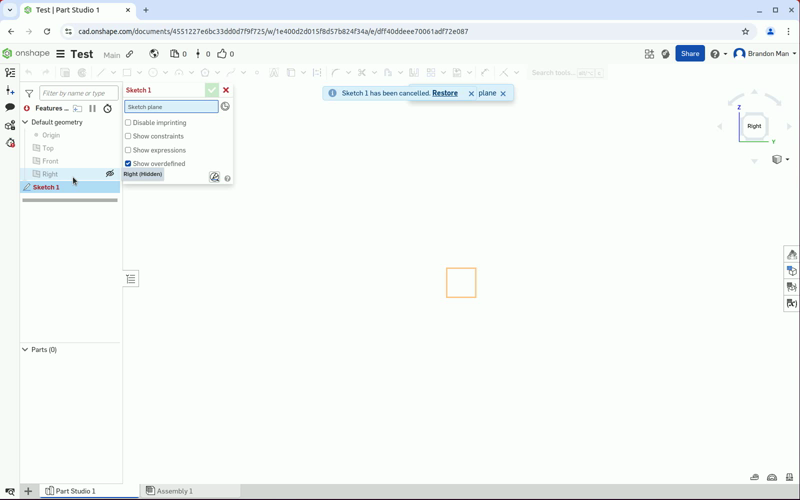
click(73, 176)
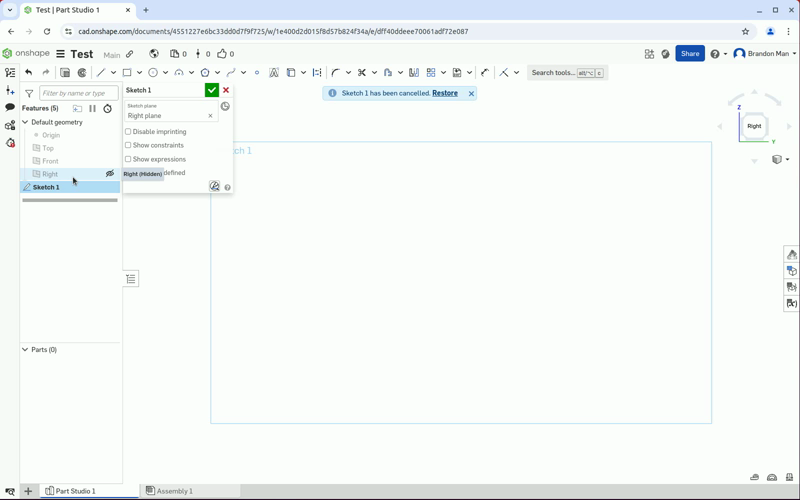
mouse_move(73, 352)
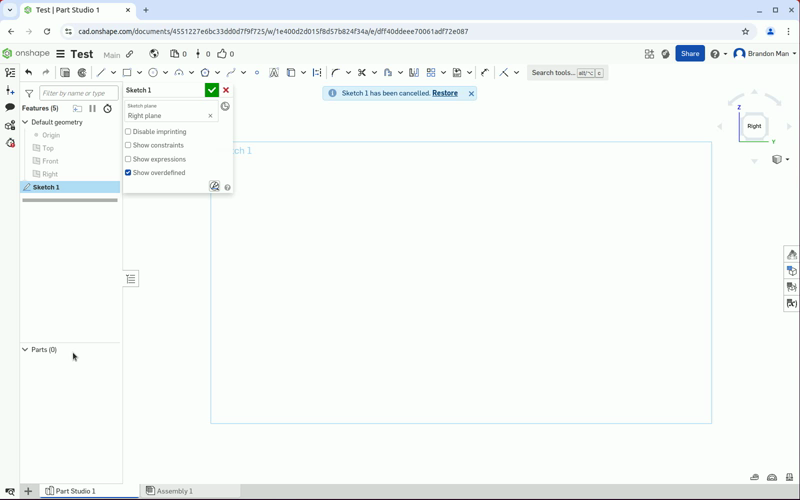
key(y)
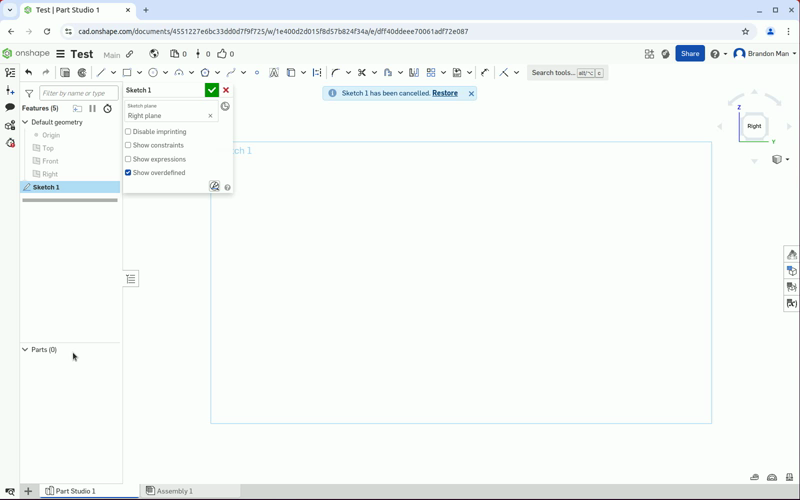
key(l)
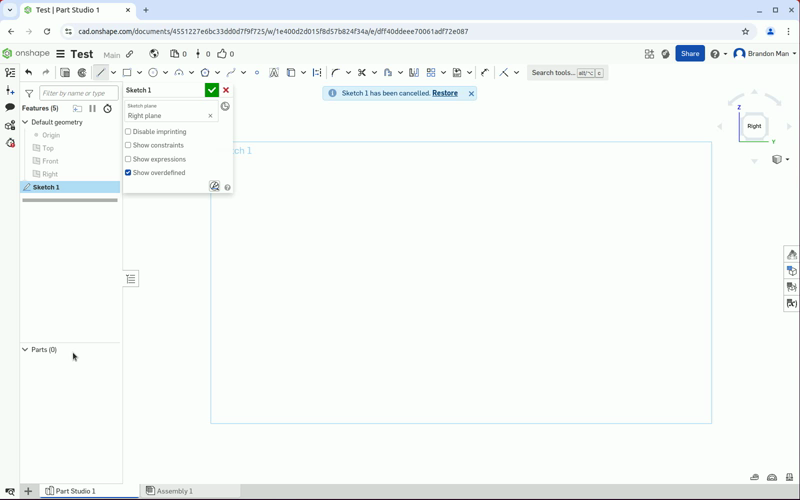
key_down(shift)
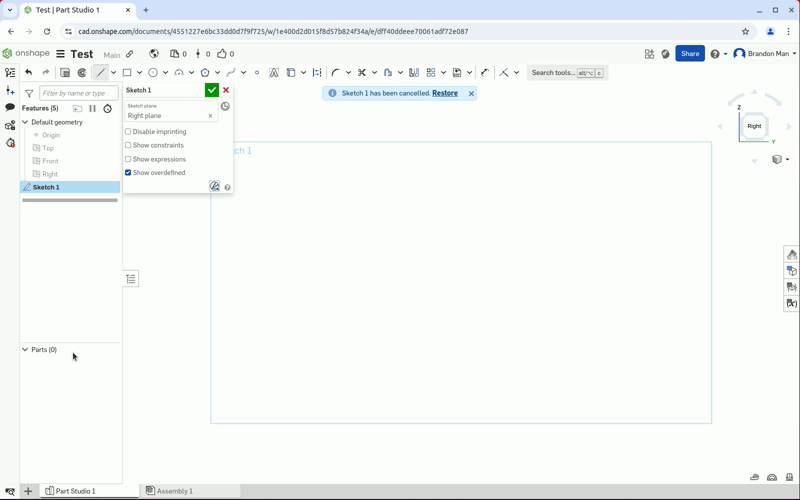
mouse_move(423, 282)
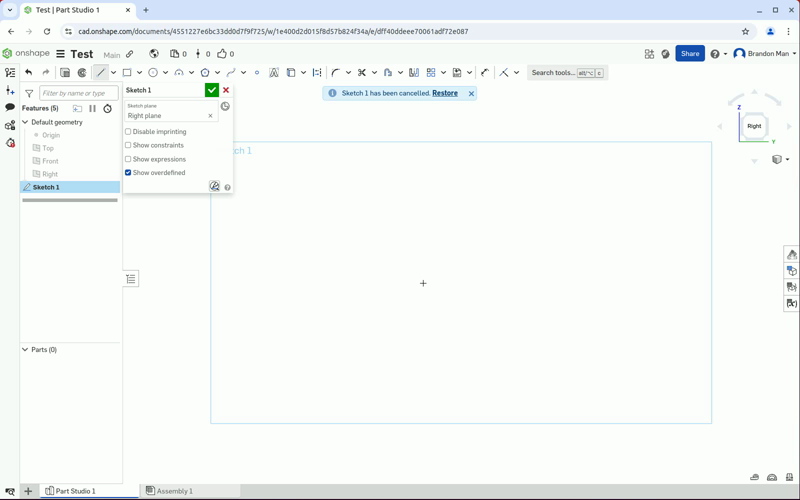
click(423, 282)
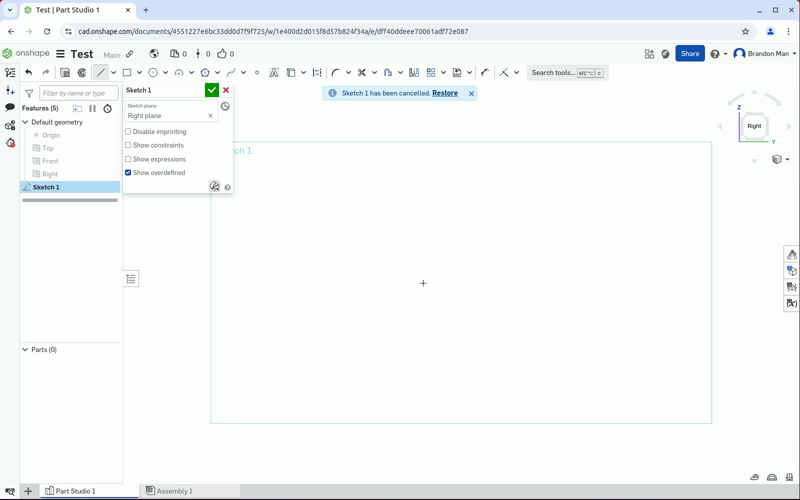
key_up(shift)
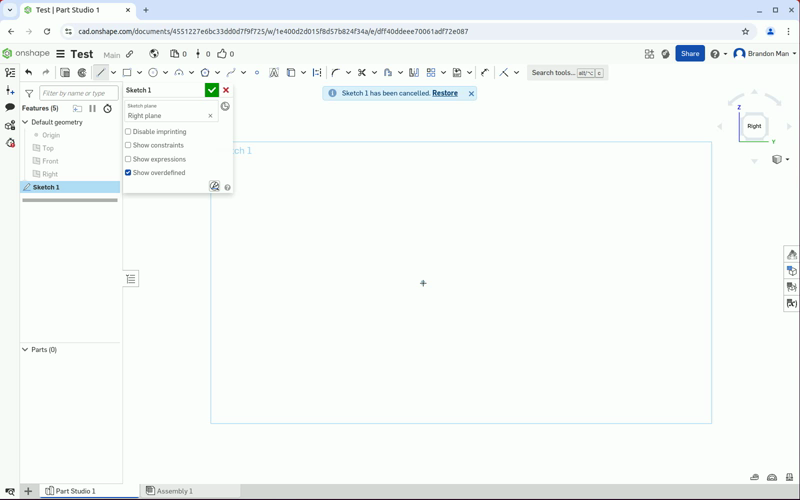
key_down(shift)
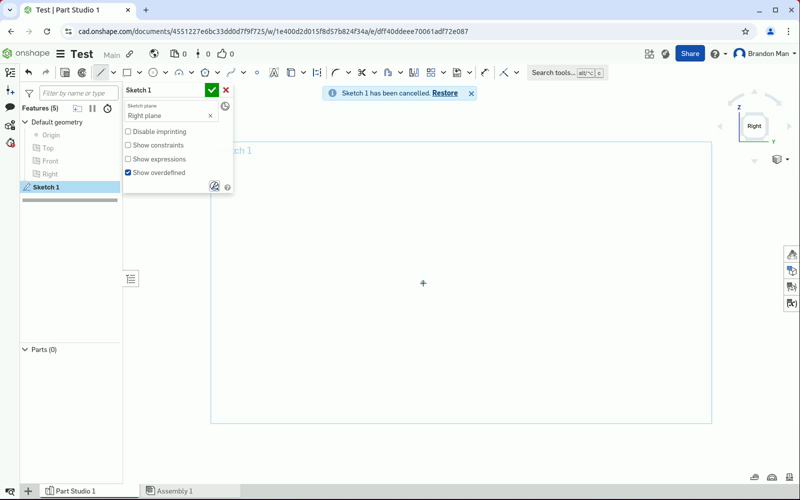
mouse_move(535, 282)
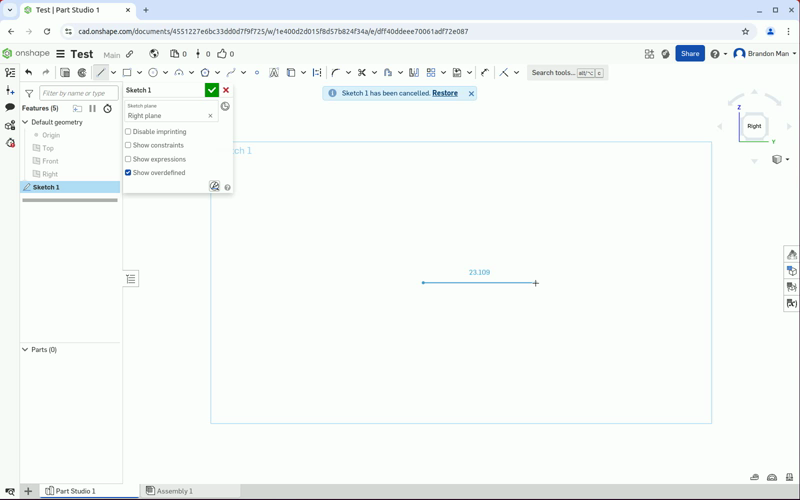
click(535, 282)
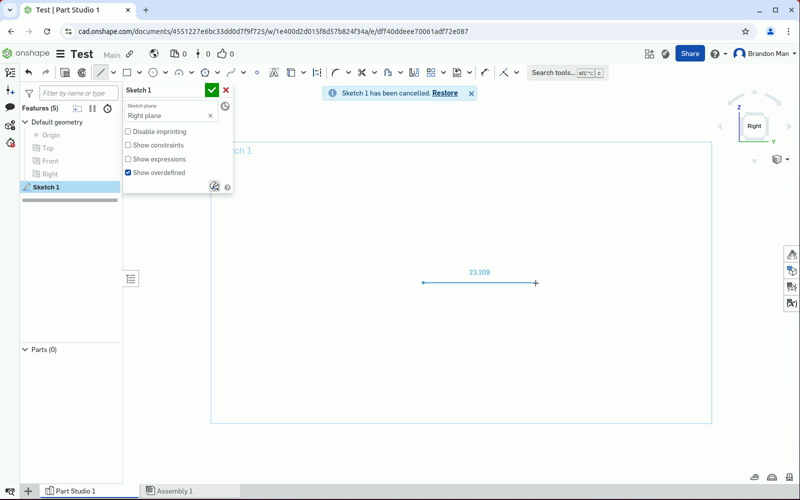
key_up(shift)
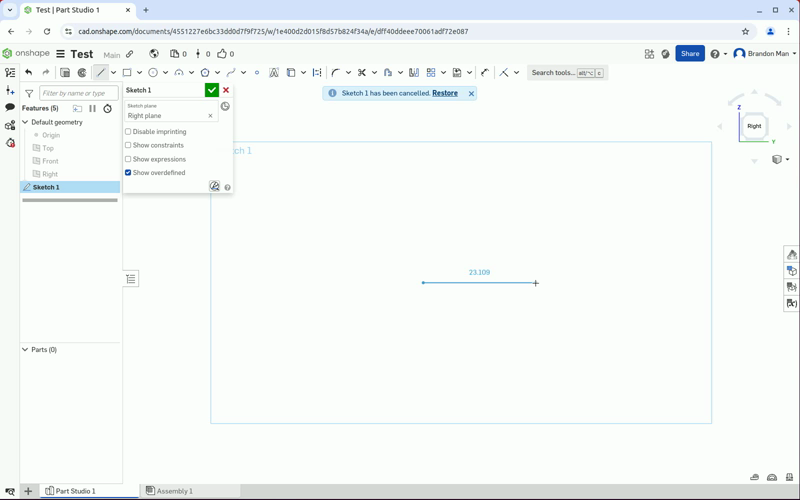
key_down(shift)
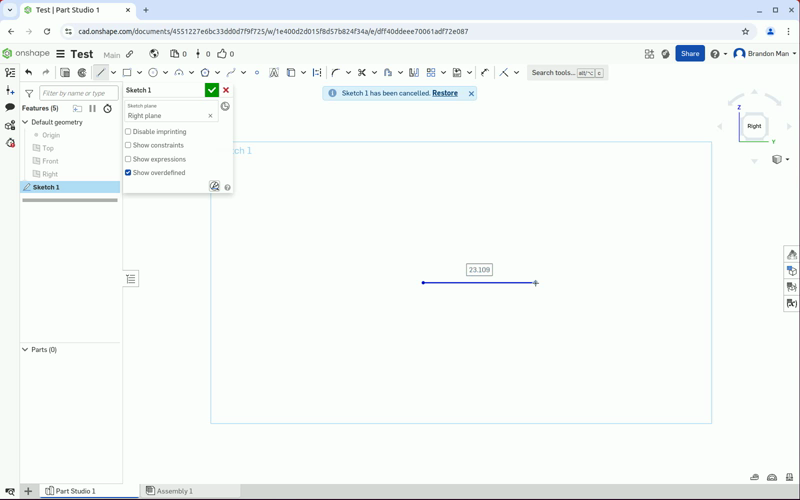
mouse_move(535, 198)
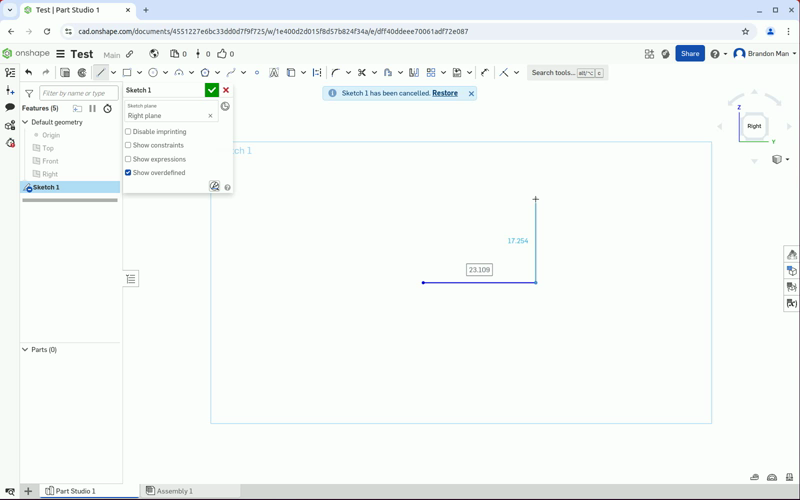
click(535, 198)
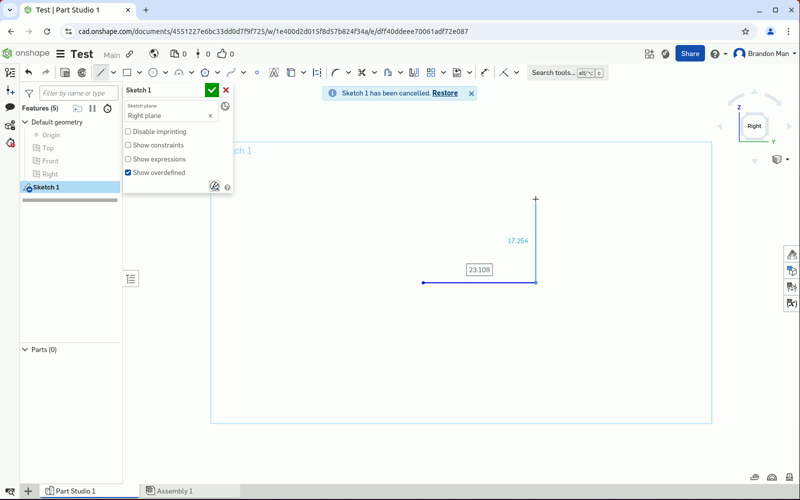
key_up(shift)
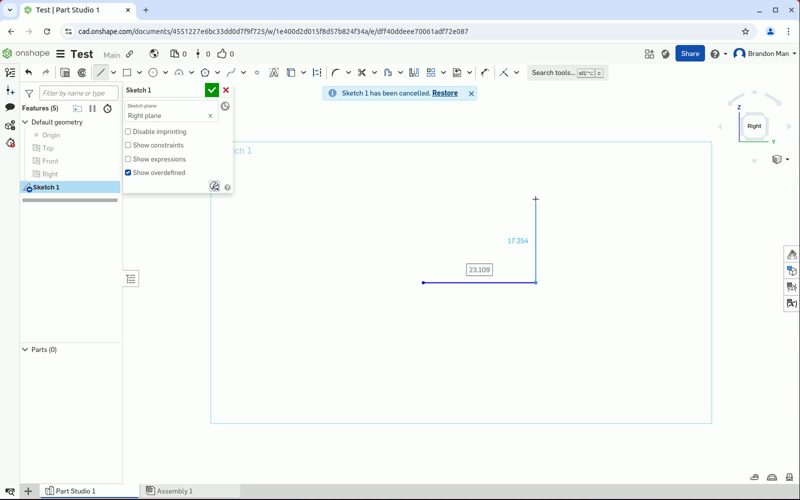
key_down(shift)
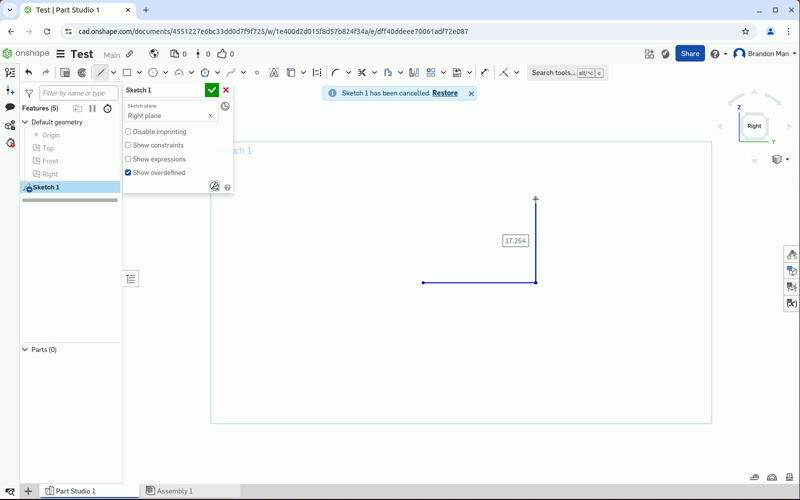
mouse_move(565, 198)
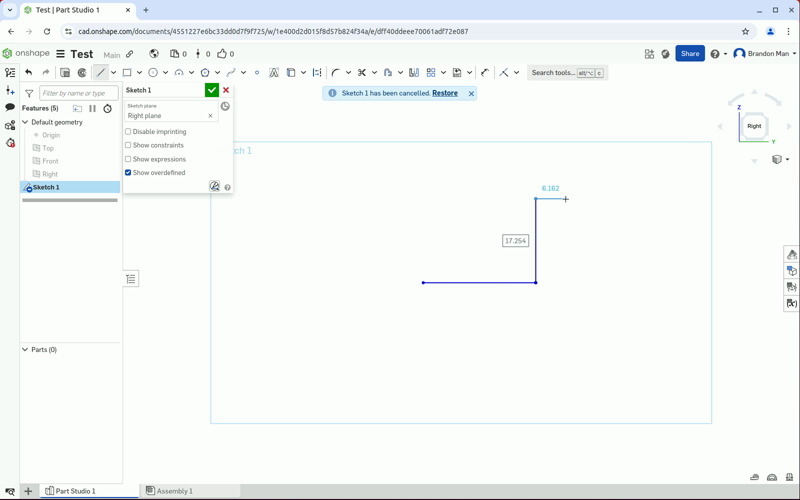
mouse_move(507, 170)
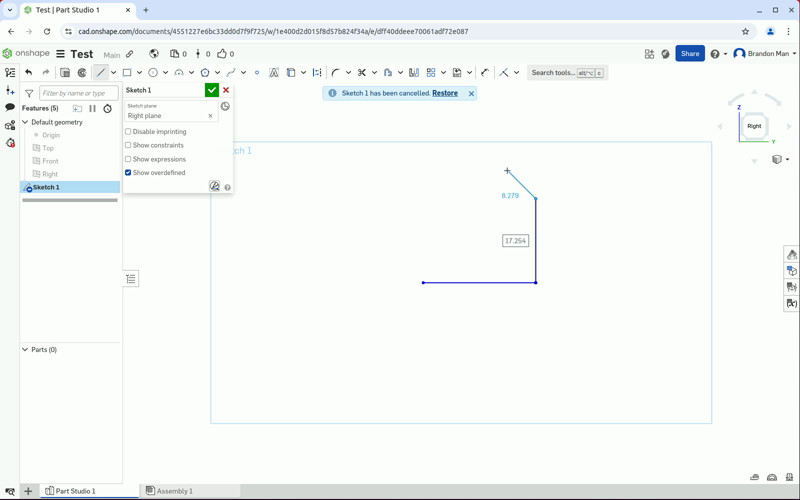
click(507, 170)
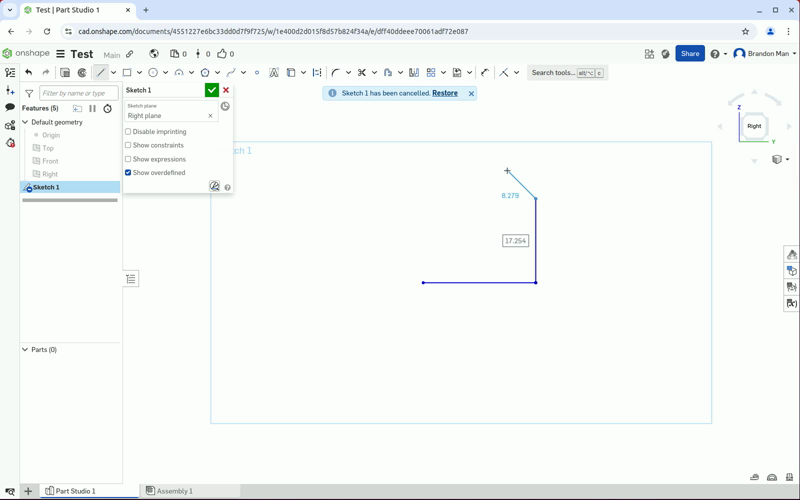
key_up(shift)
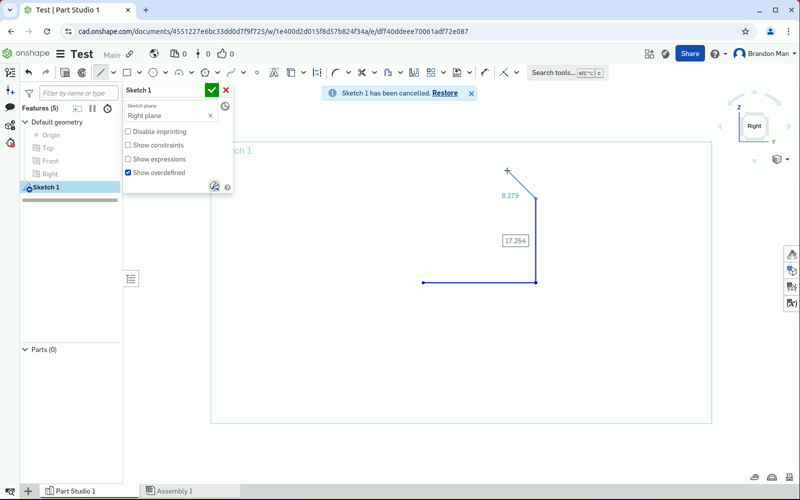
key_down(shift)
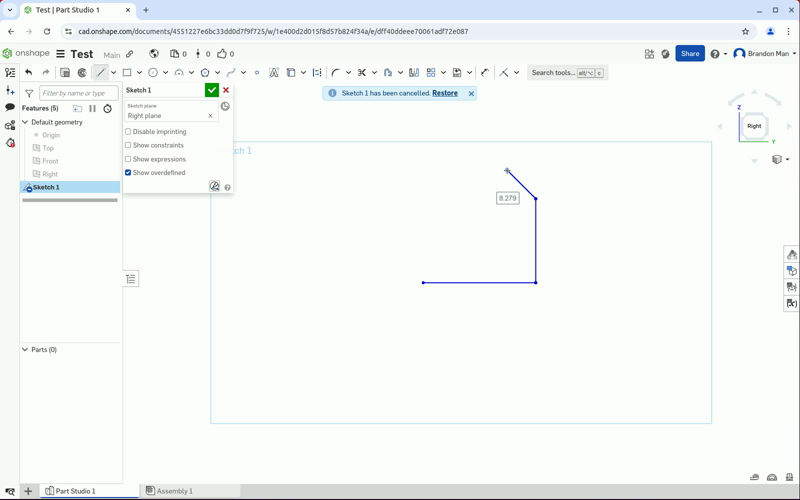
mouse_move(537, 170)
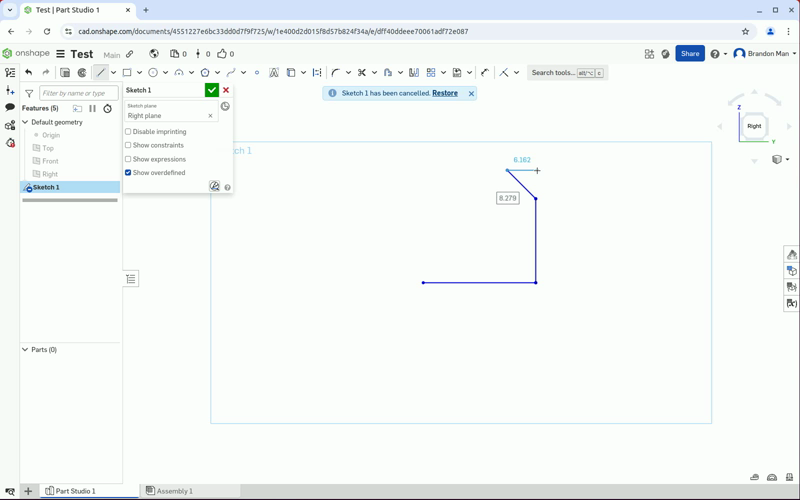
mouse_move(451, 170)
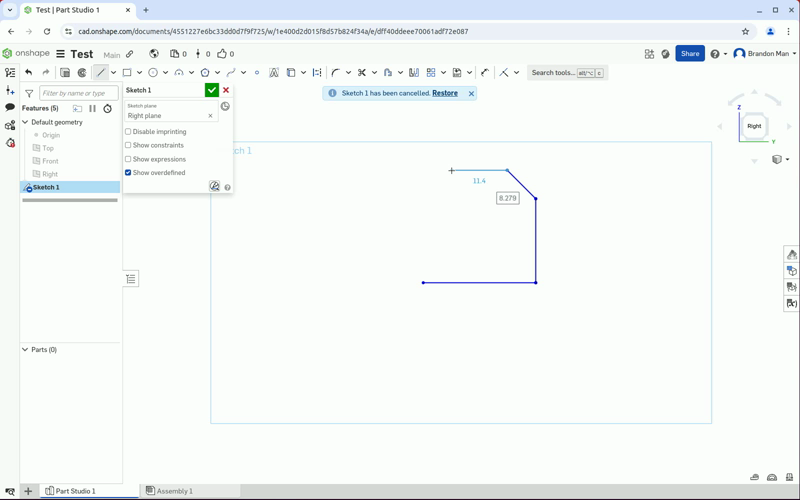
click(451, 170)
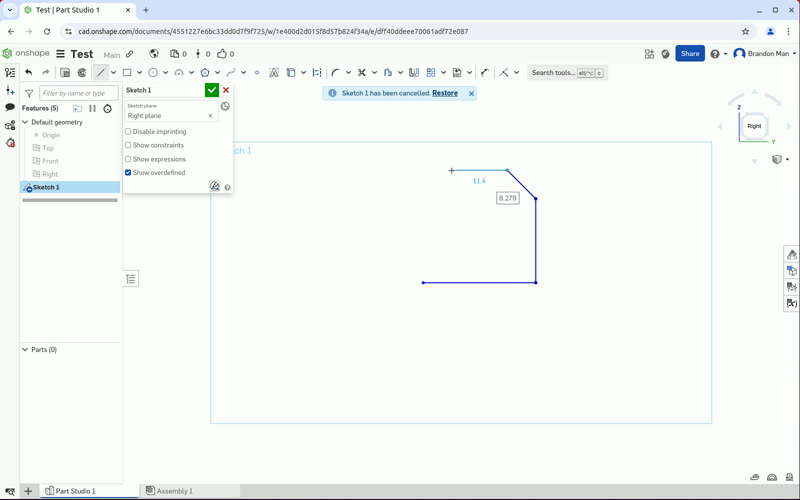
key_up(shift)
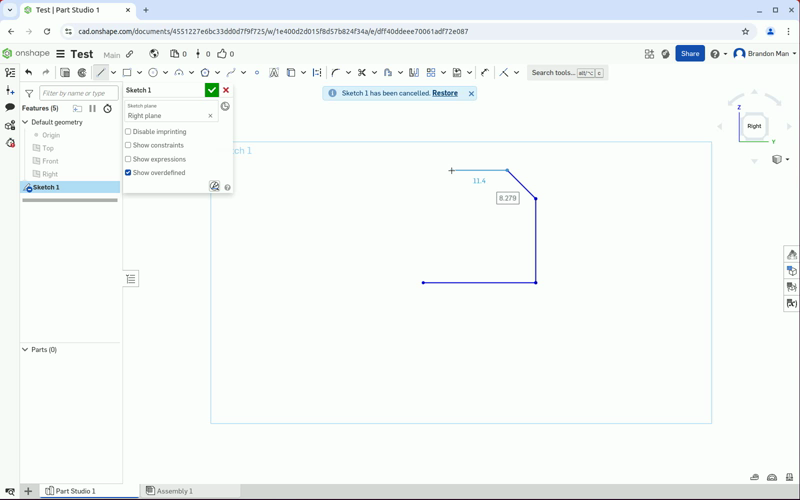
key_down(shift)
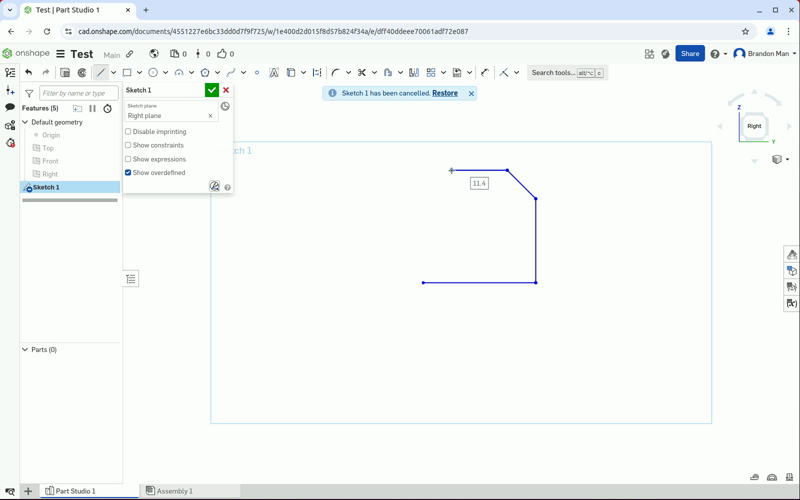
mouse_move(481, 170)
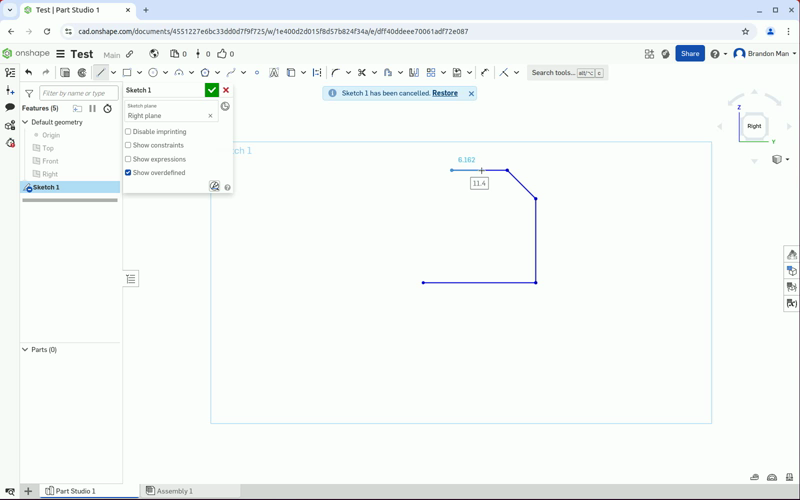
mouse_move(423, 198)
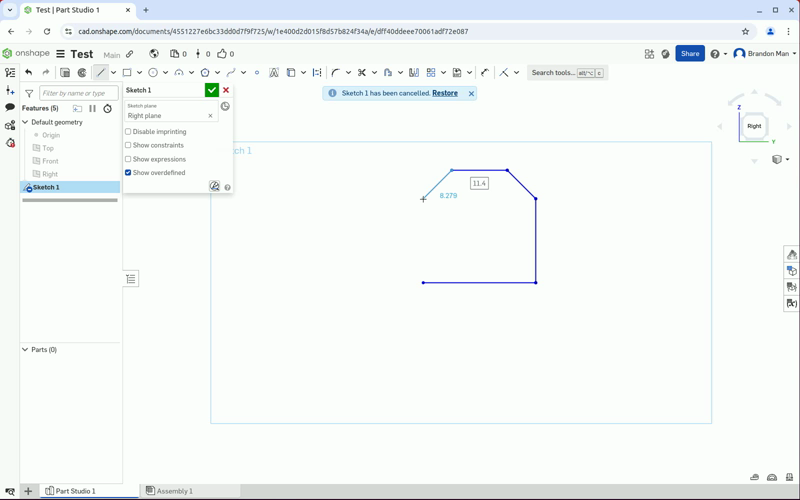
click(423, 198)
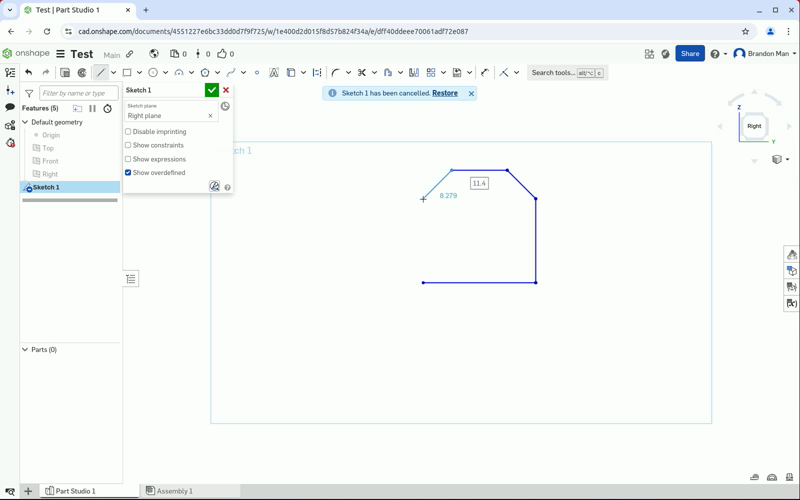
key_up(shift)
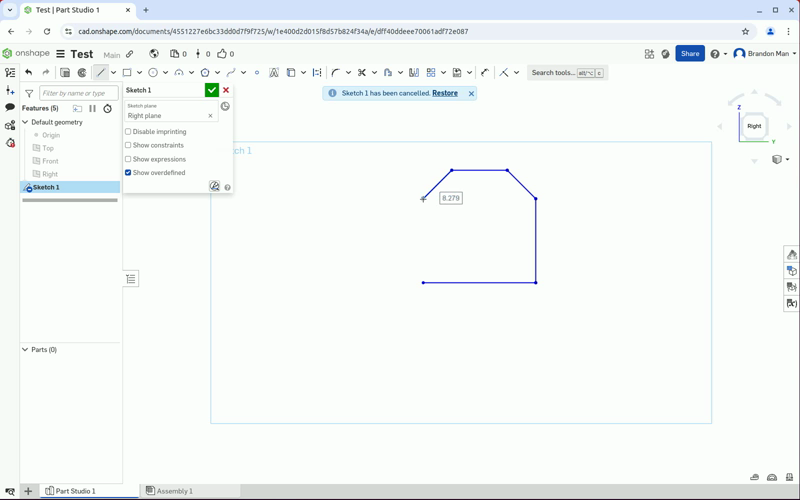
key_down(shift)
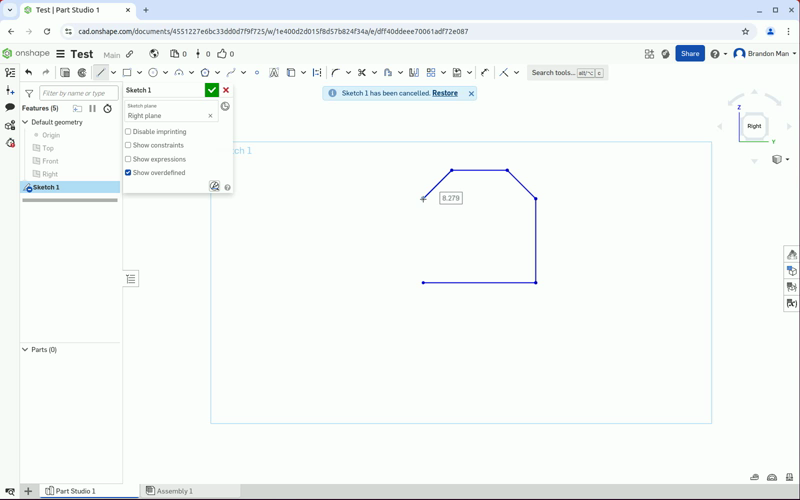
mouse_move(423, 282)
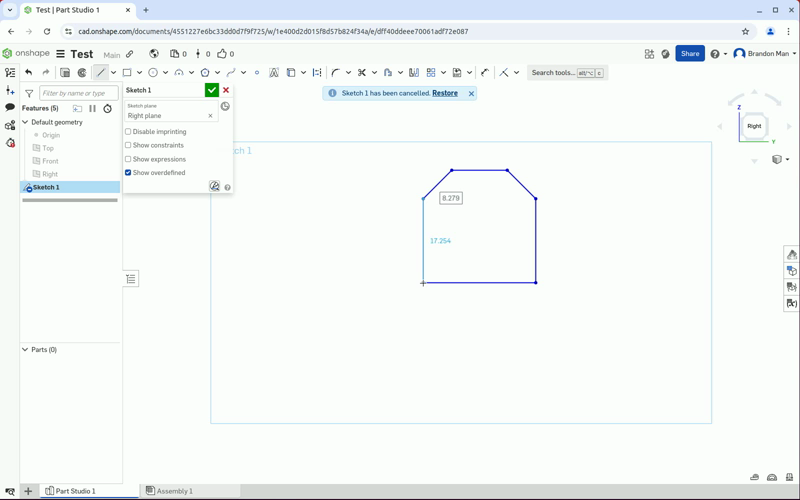
key_up(shift)
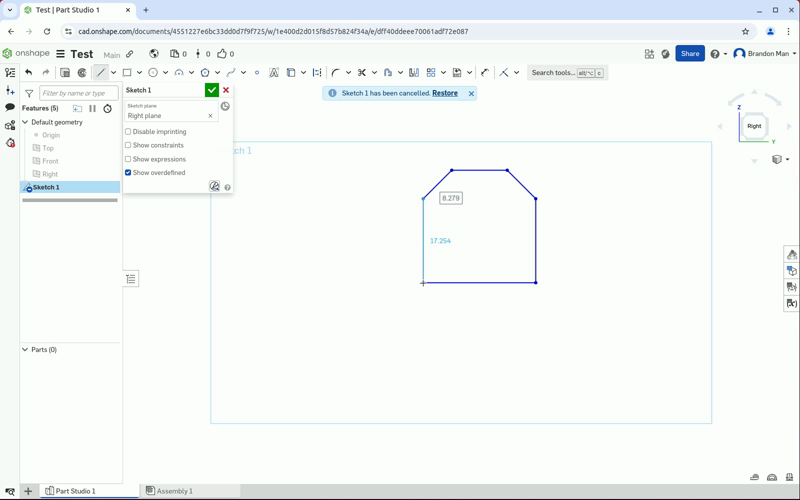
click(423, 282)
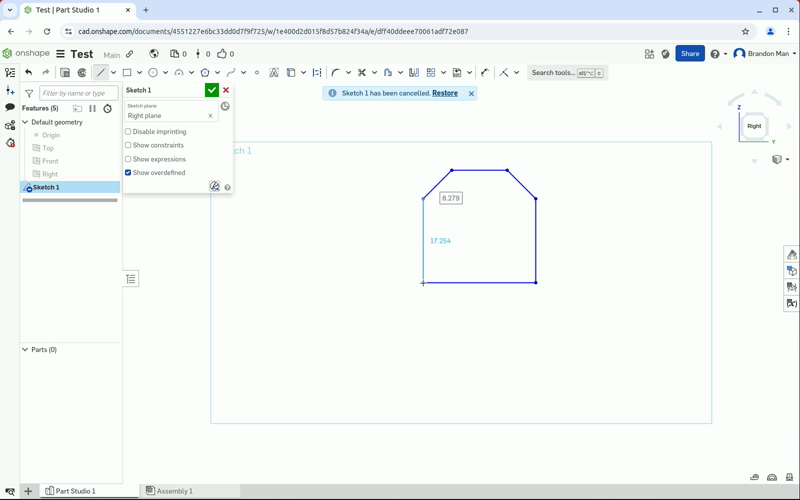
key(esc)
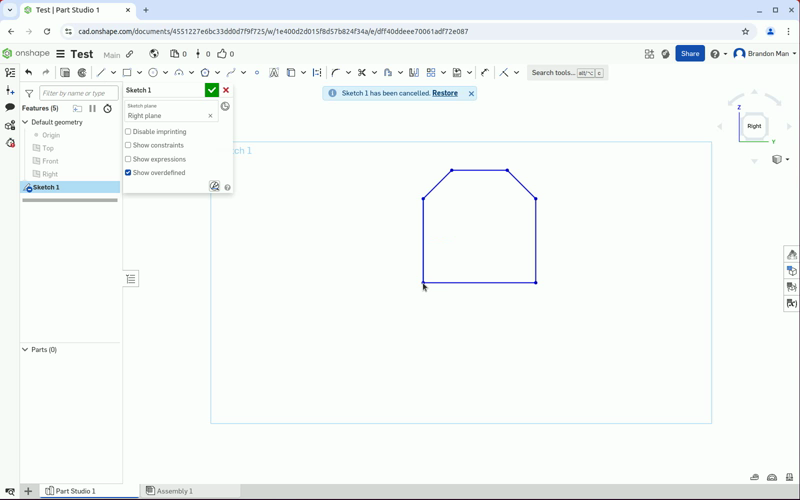
mouse_move(431, 229)
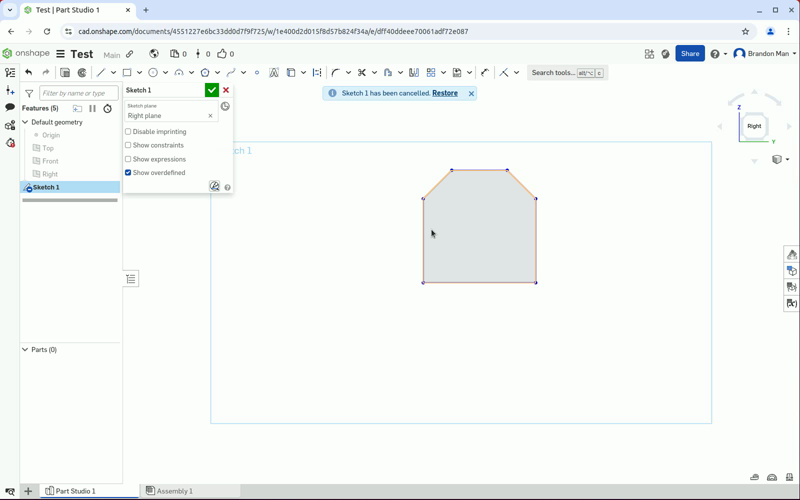
click(431, 229)
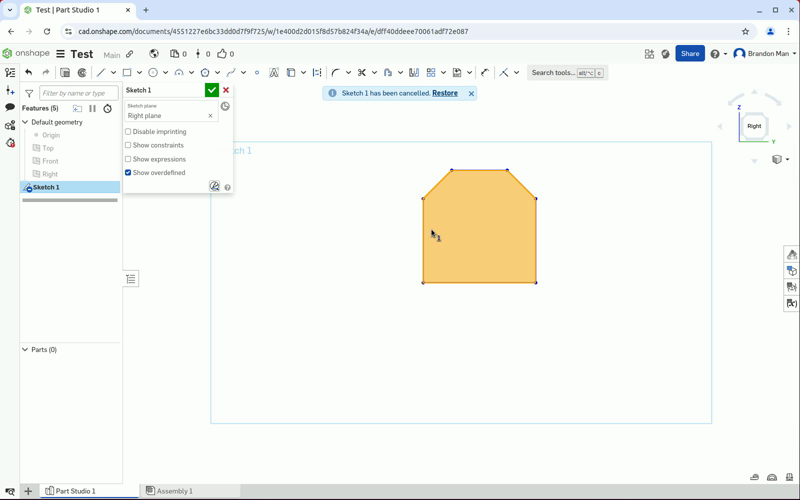
mouse_move(73, 352)
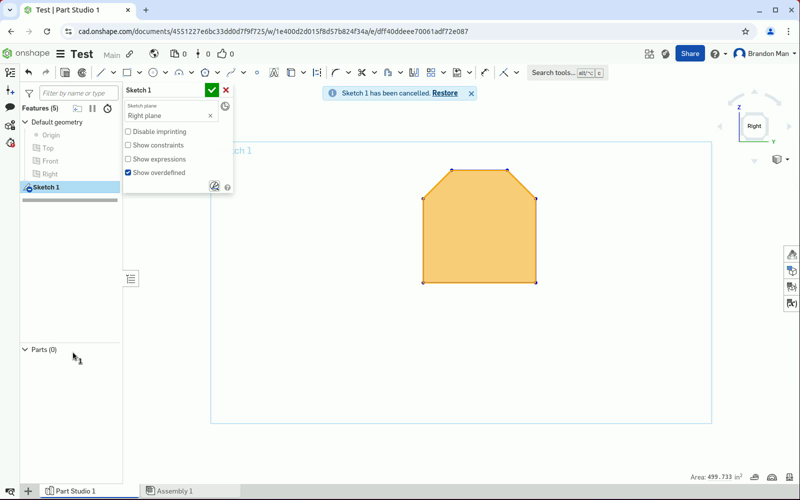
key(shift+y)
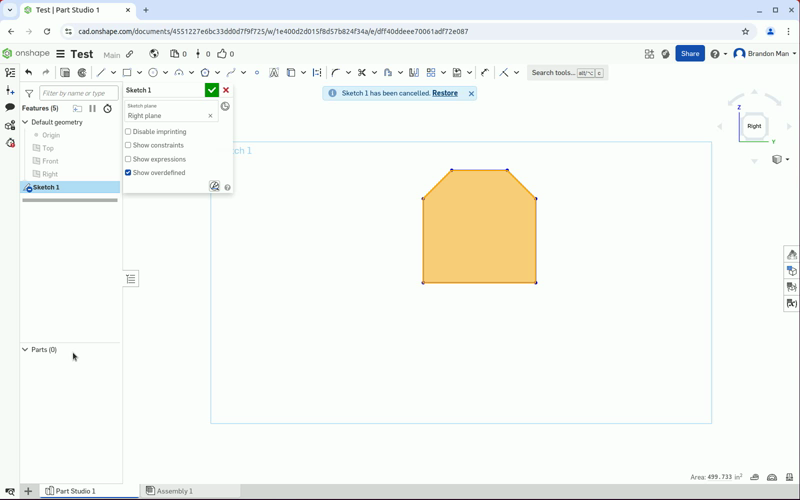
key(shift+e)
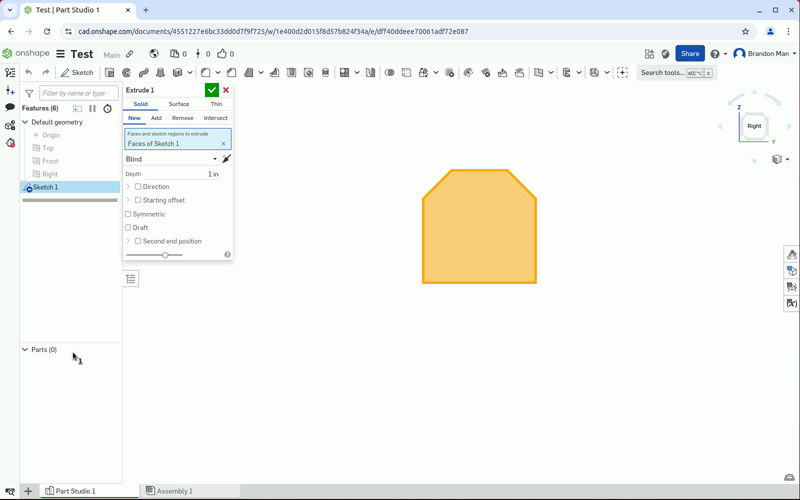
mouse_move(143, 106)
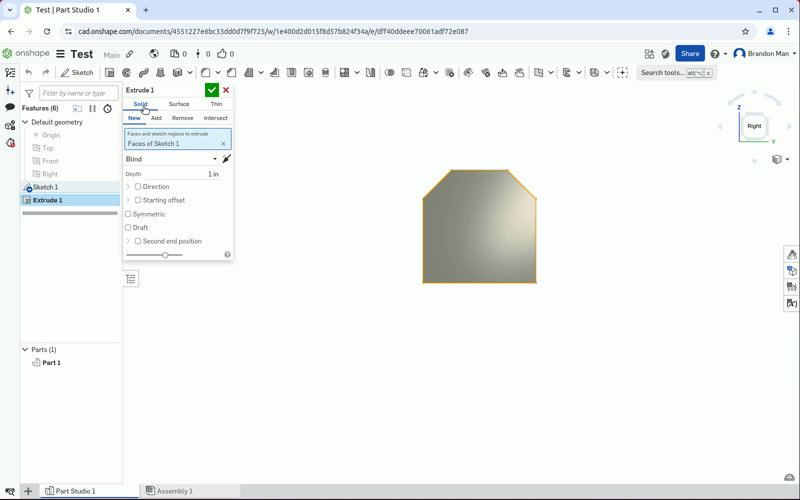
click(143, 106)
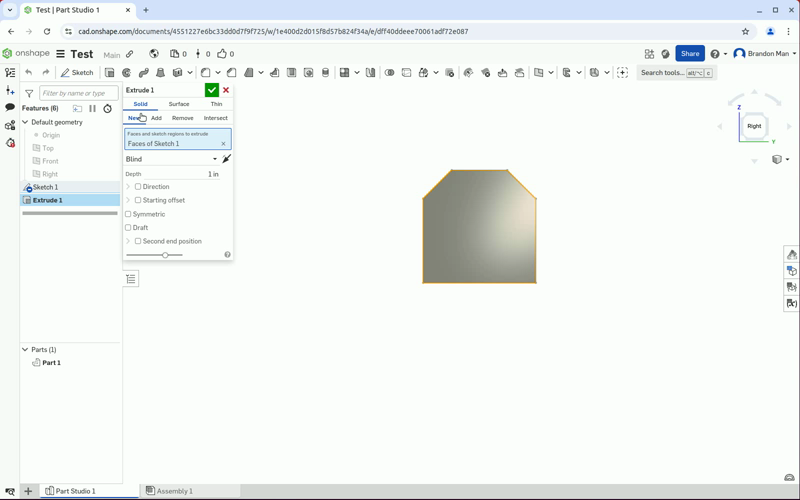
mouse_move(137, 120)
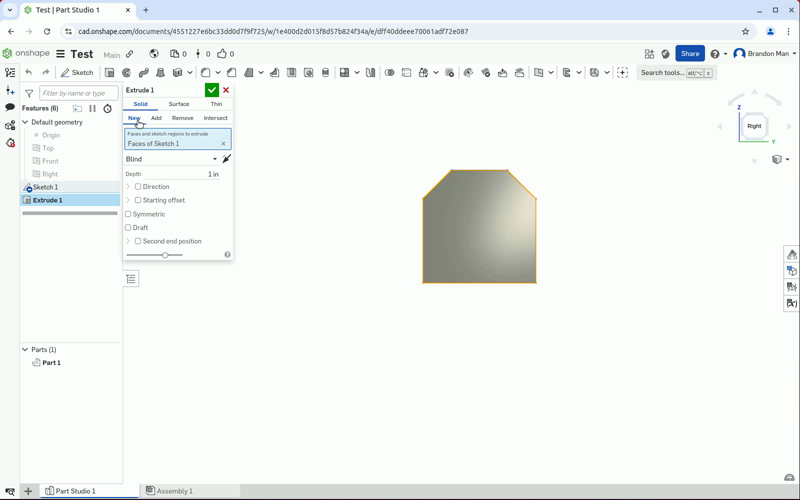
click(137, 120)
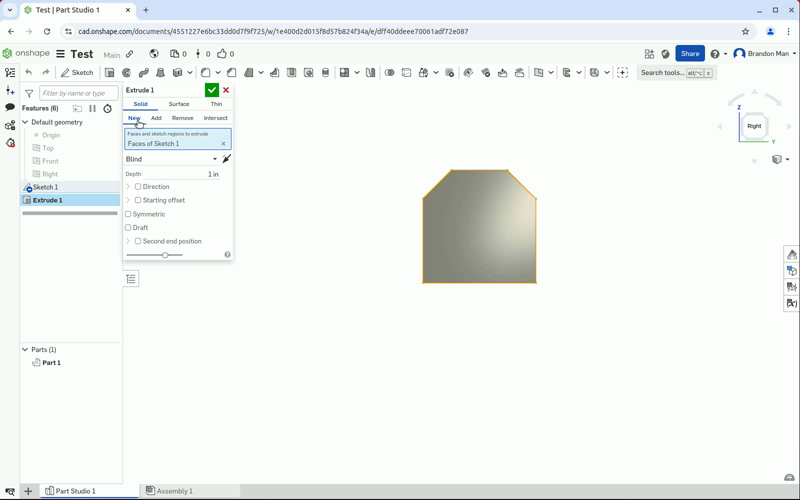
key(tab, 4)
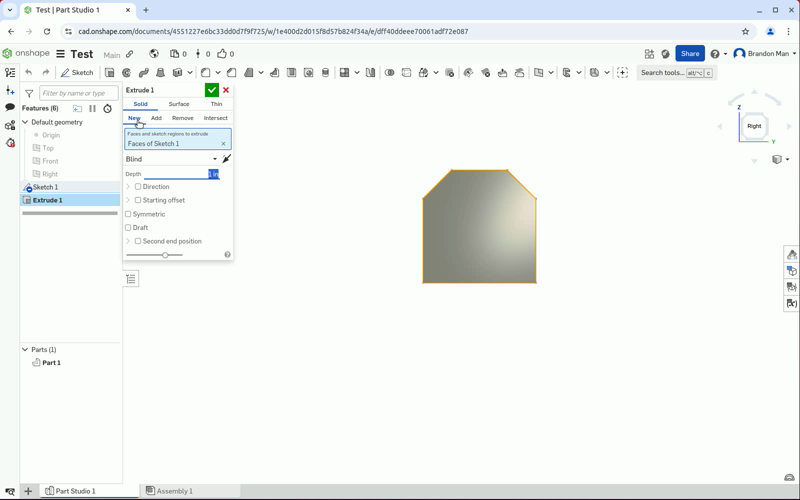
text(-11.554)
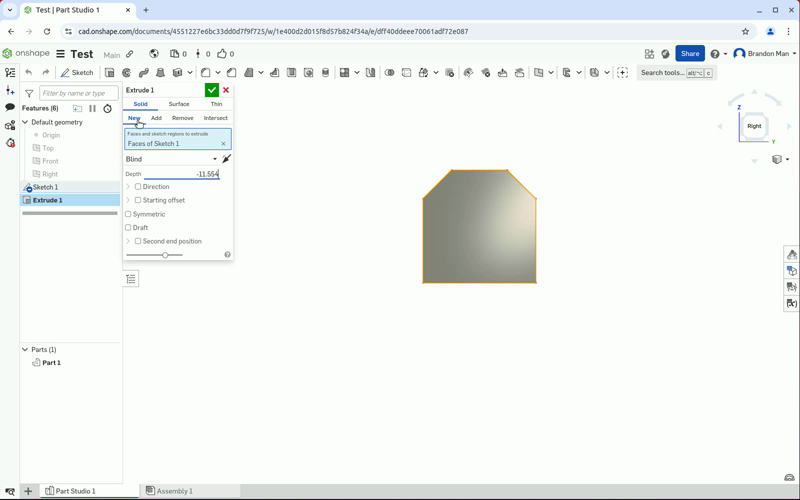
key(enter)
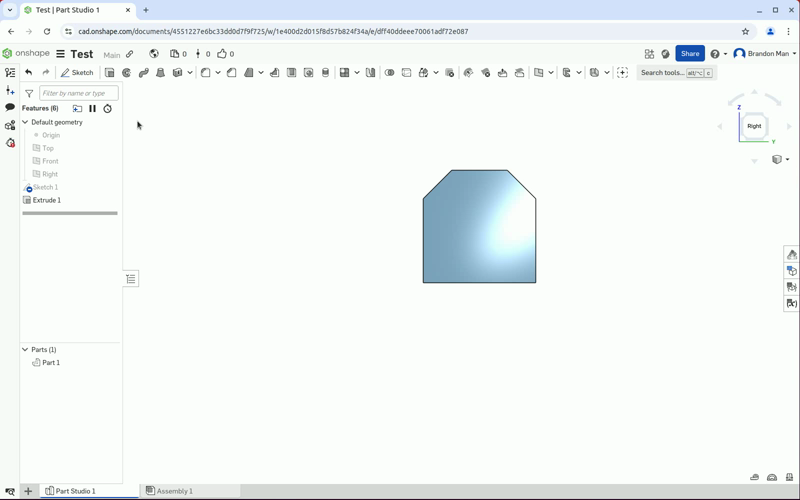
key(shift+h)
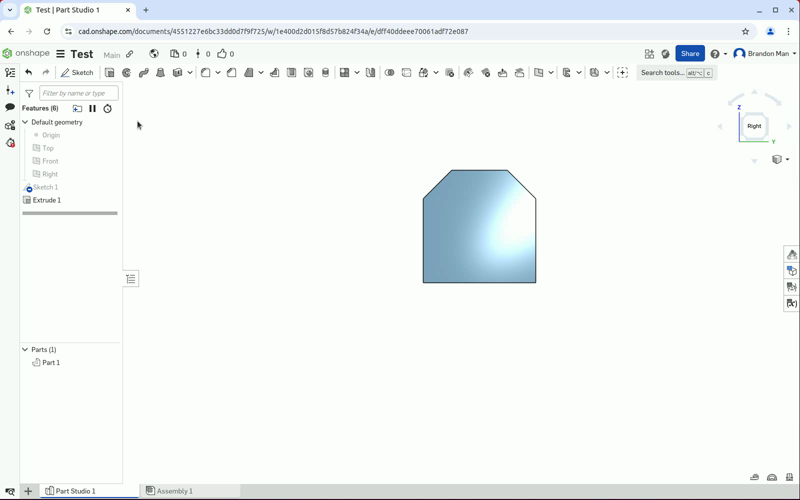
key(shift+h)
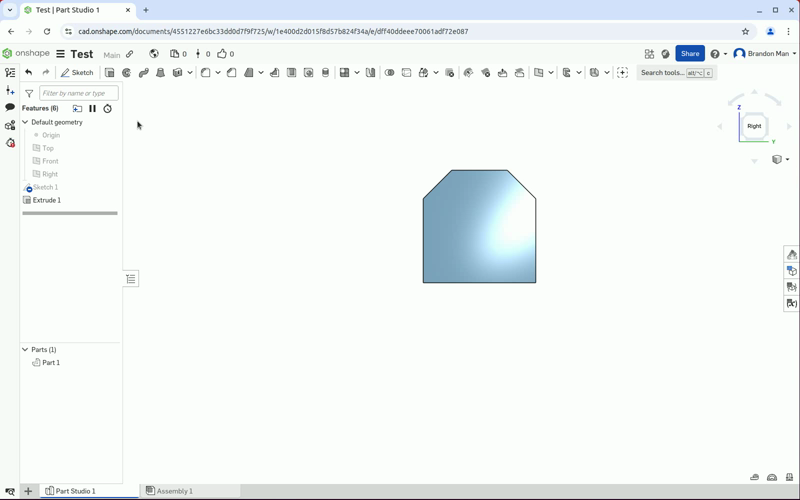
mouse_move(73, 189)
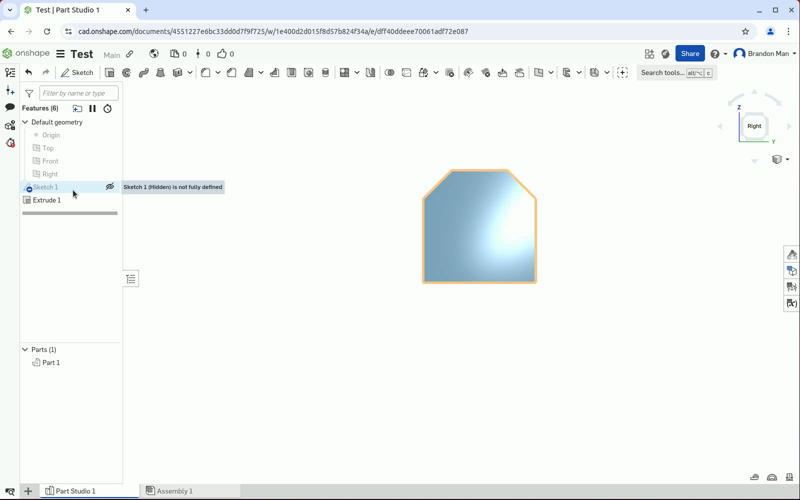
click(73, 189)
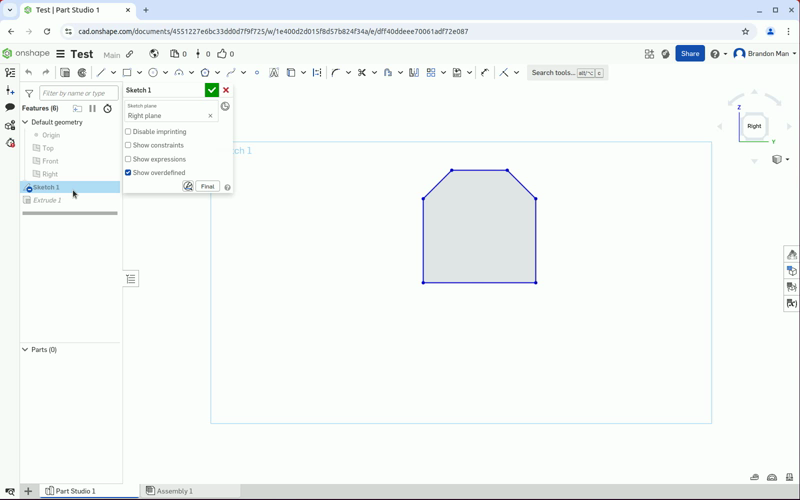
mouse_move(229, 92)
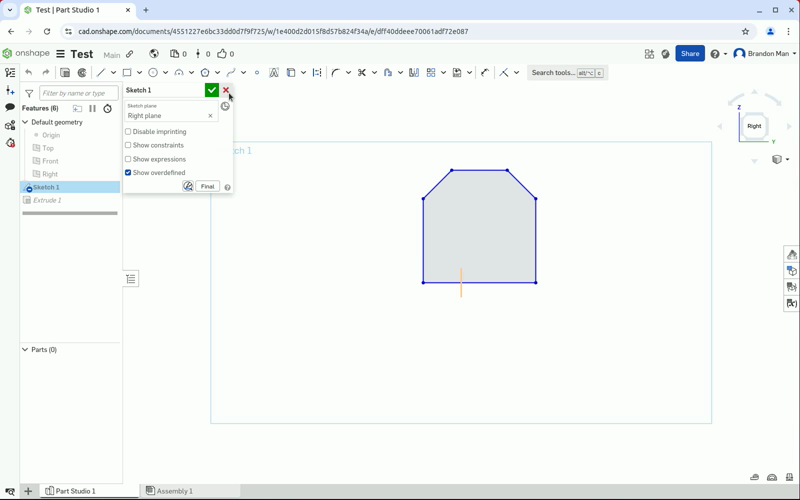
click(229, 92)
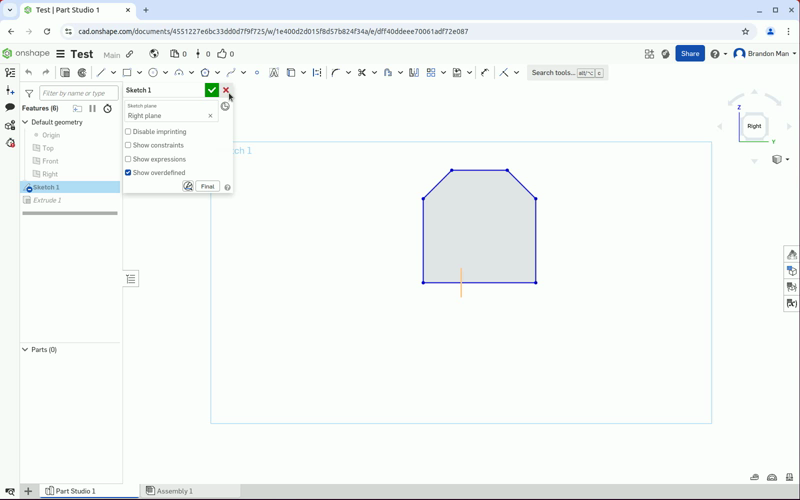
key(shift+s)
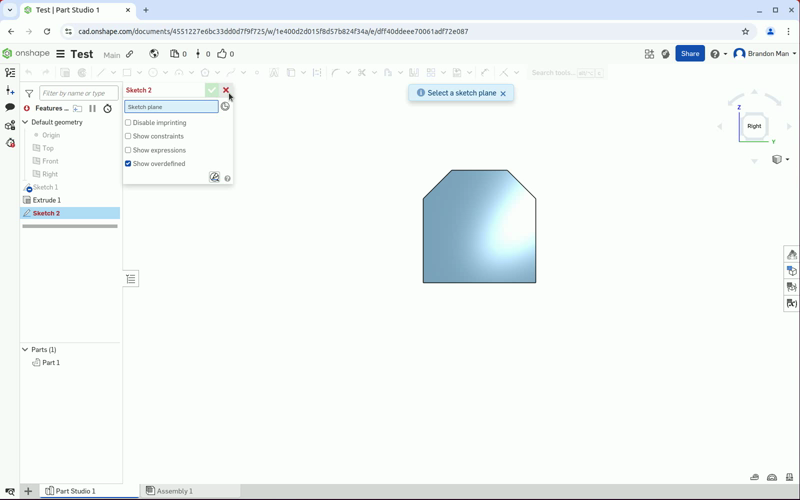
mouse_move(73, 176)
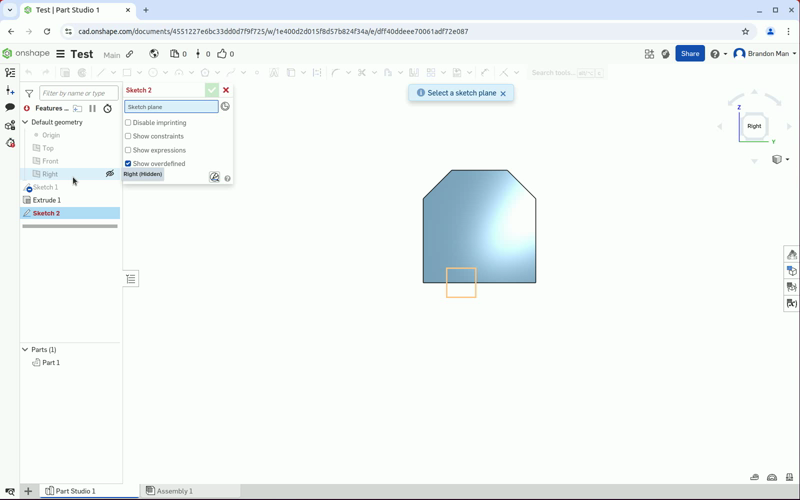
click(73, 176)
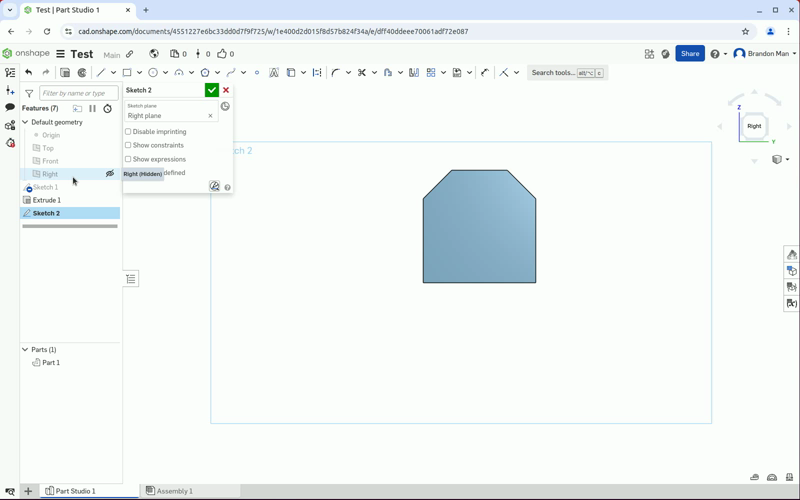
mouse_move(73, 352)
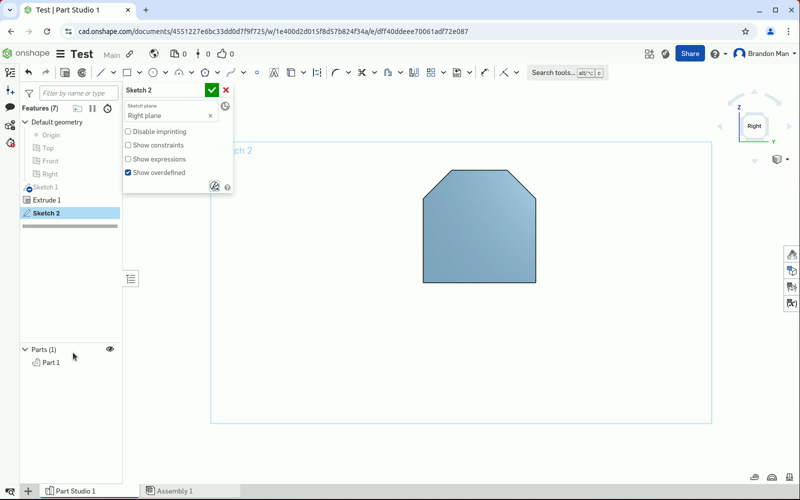
key(y)
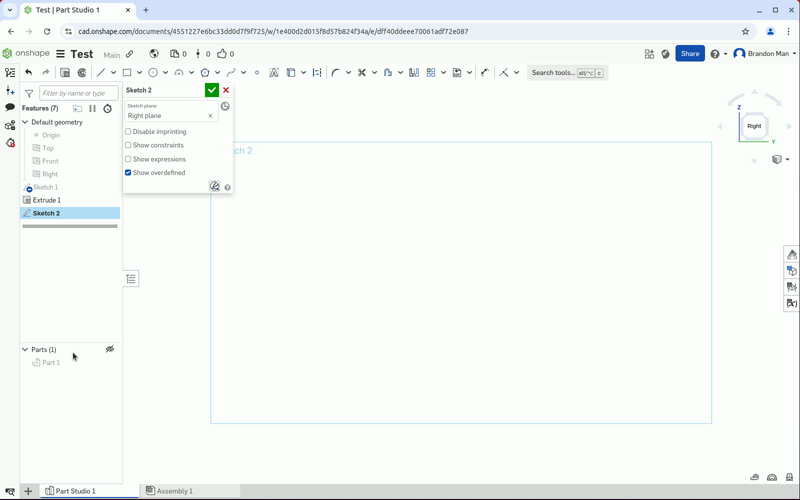
key(l)
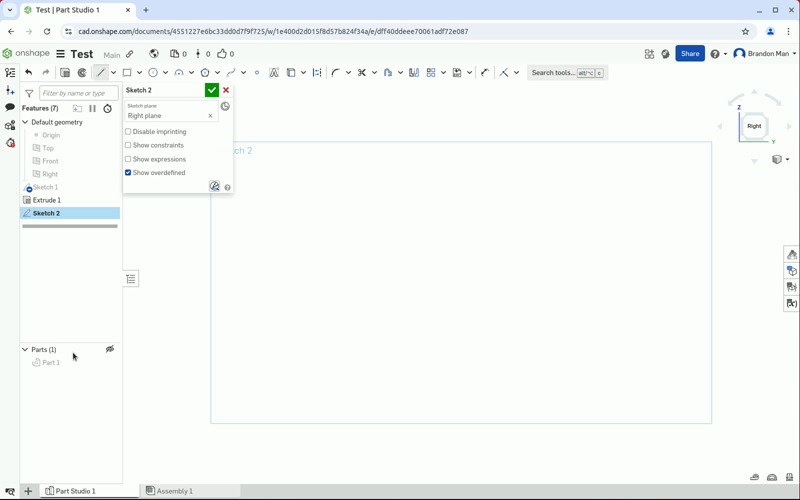
key_down(shift)
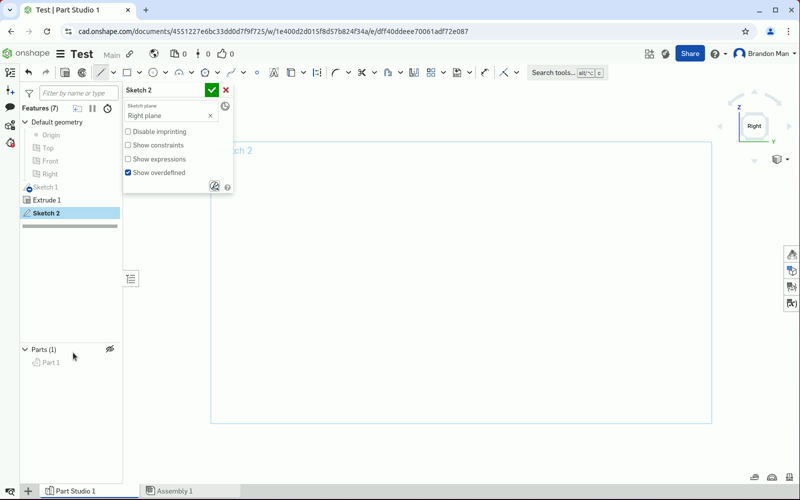
mouse_move(451, 282)
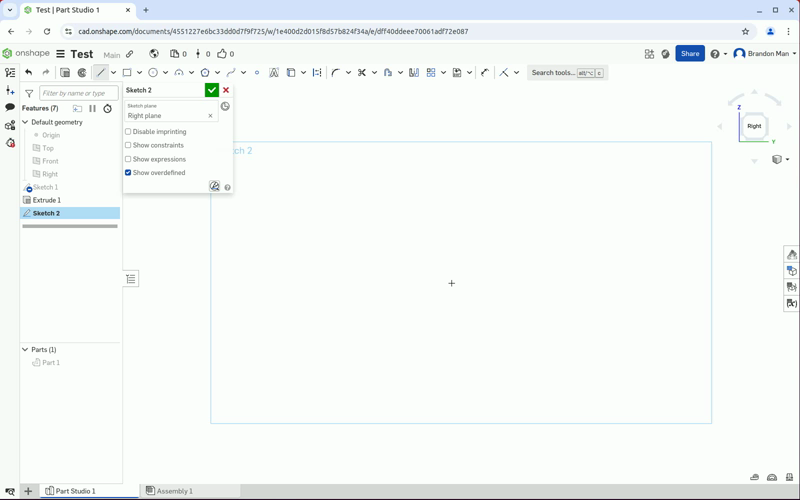
click(451, 282)
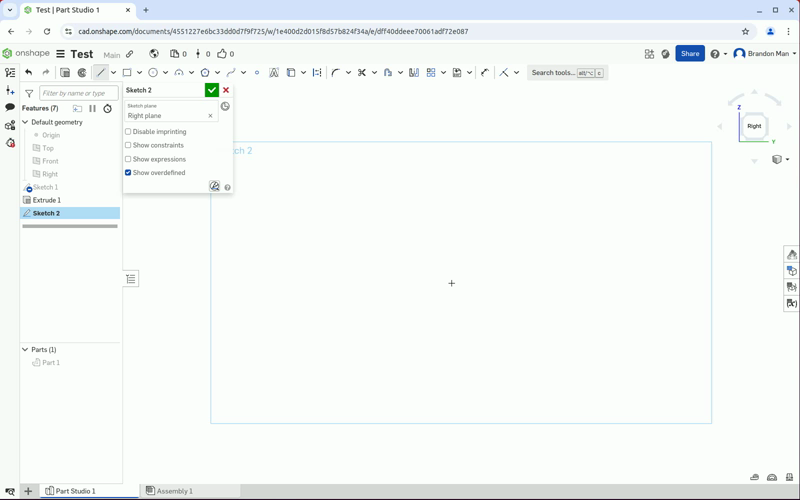
key_up(shift)
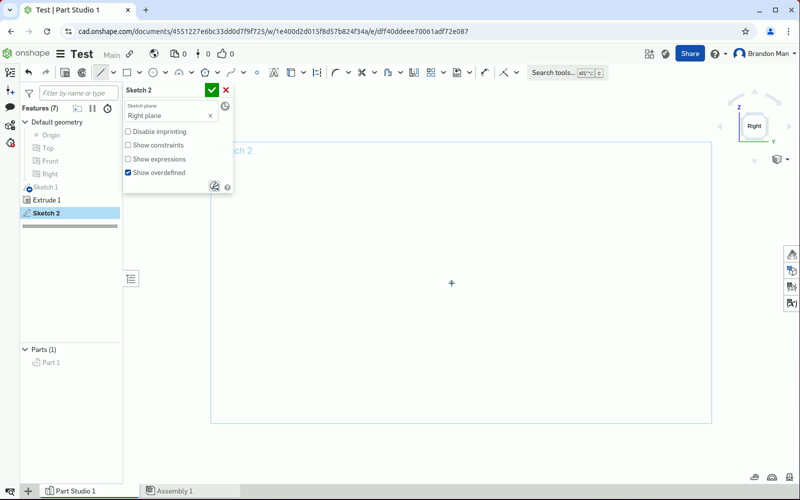
key_down(shift)
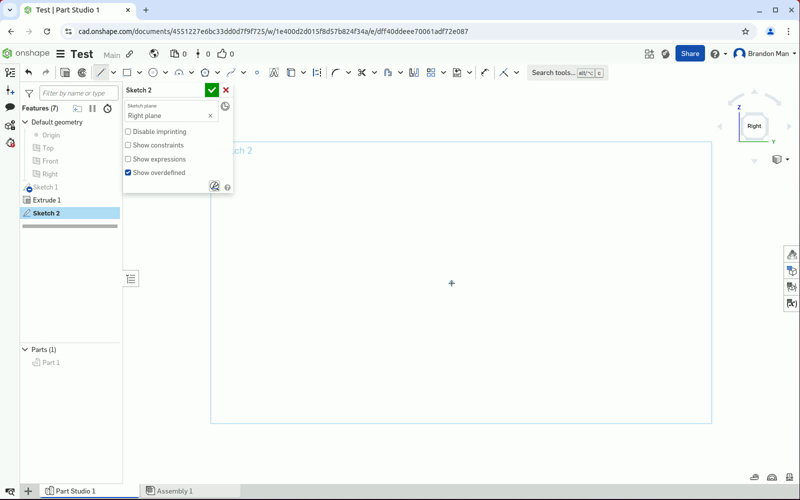
mouse_move(481, 282)
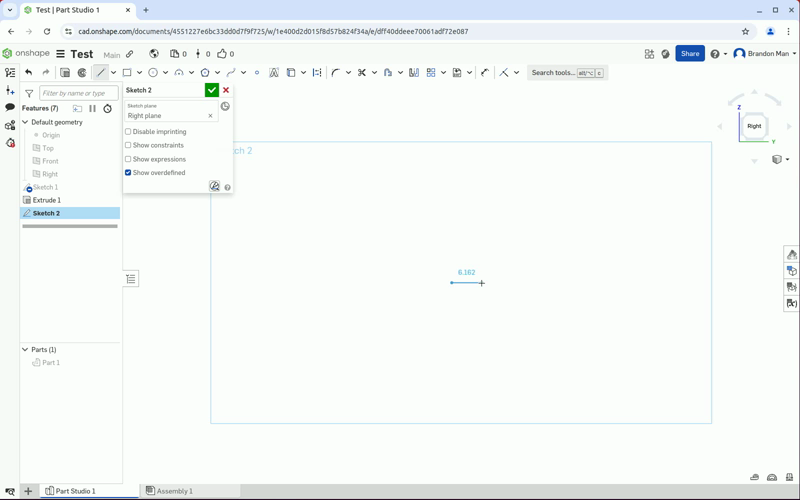
mouse_move(507, 282)
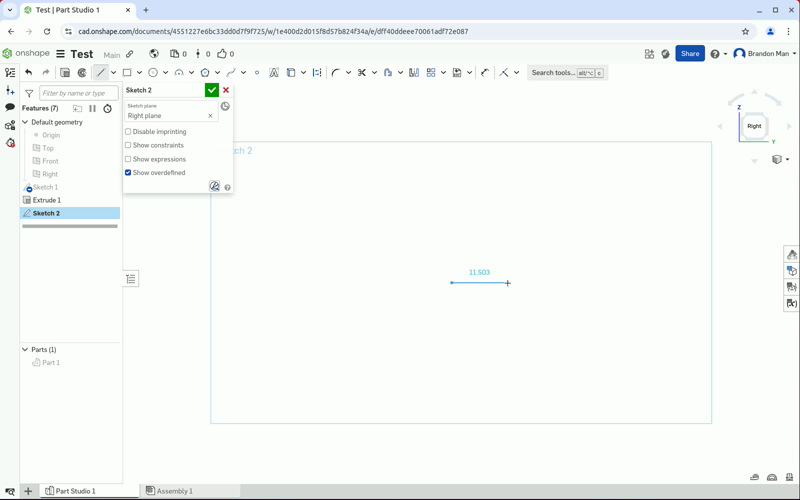
click(507, 282)
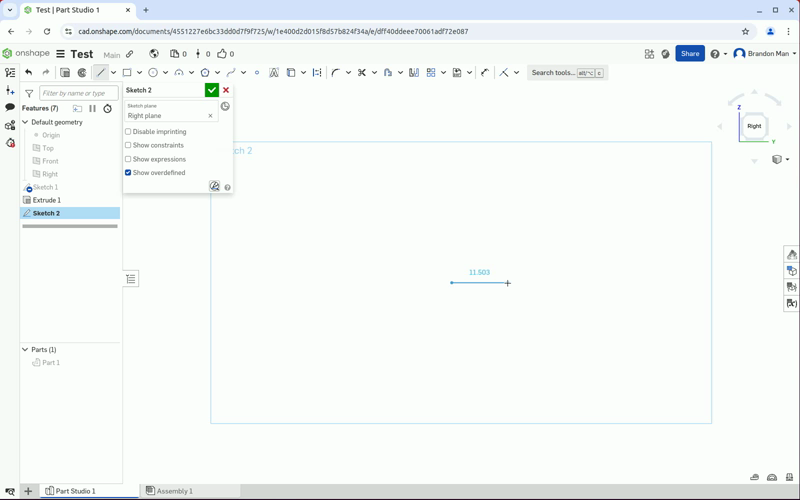
key_up(shift)
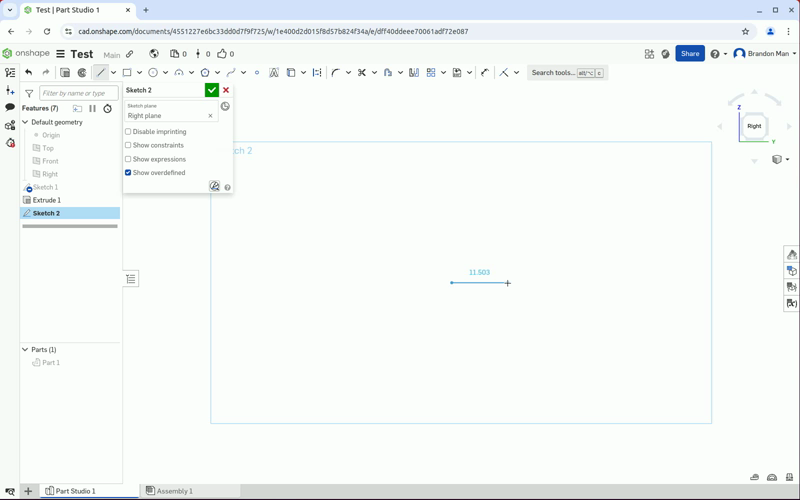
key_down(shift)
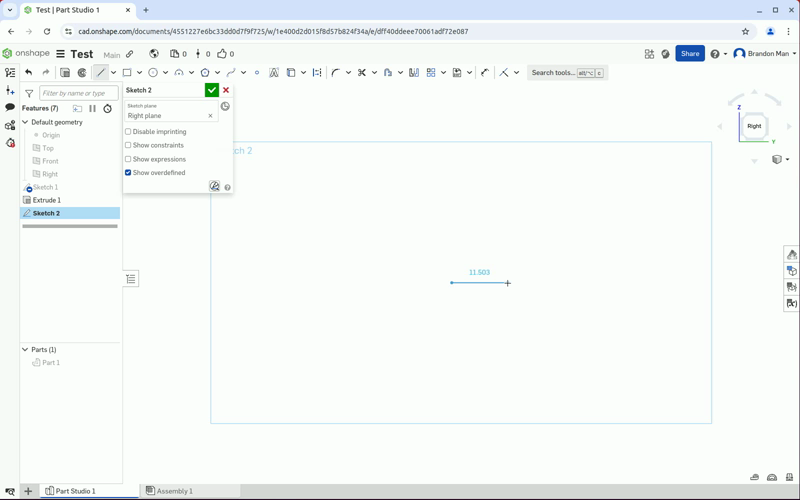
mouse_move(507, 198)
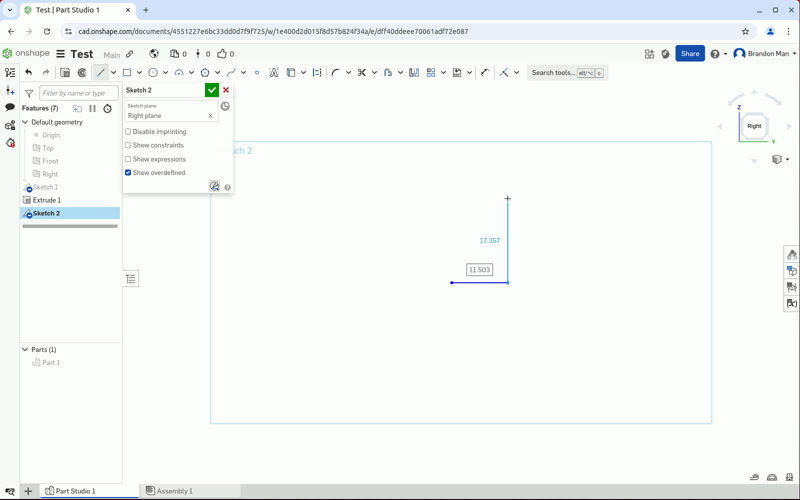
click(507, 198)
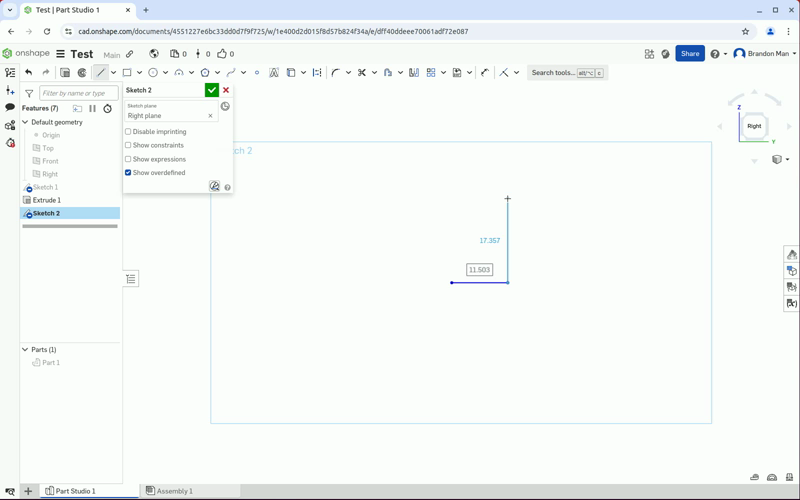
key_up(shift)
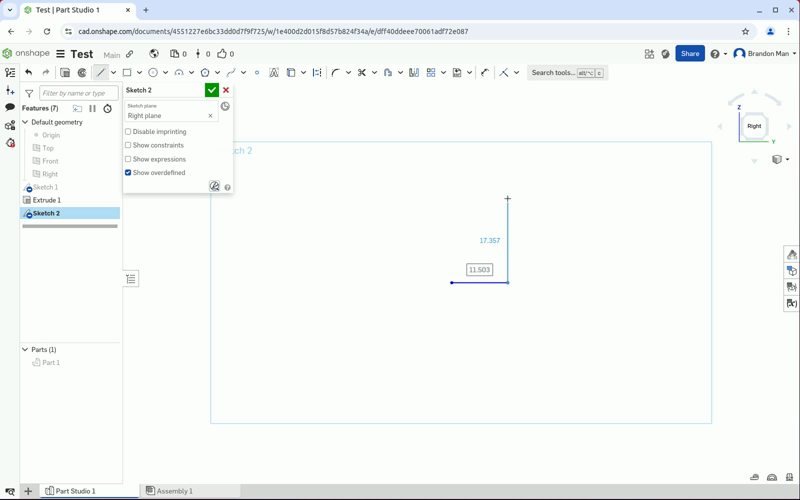
key_down(shift)
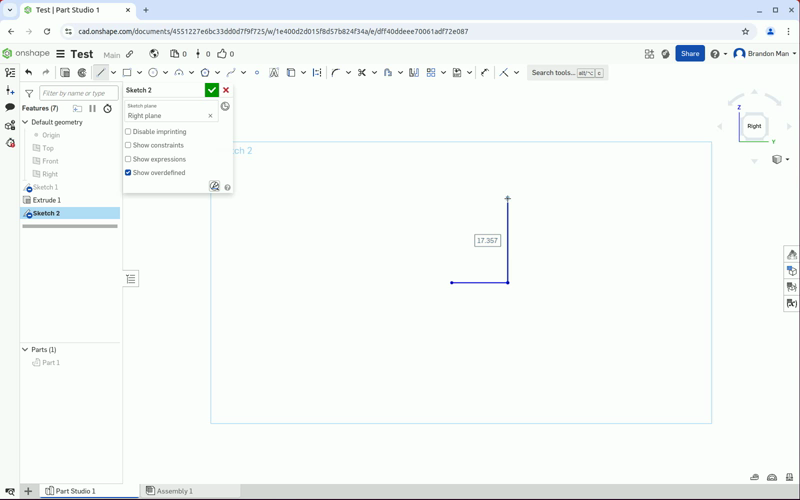
mouse_move(537, 198)
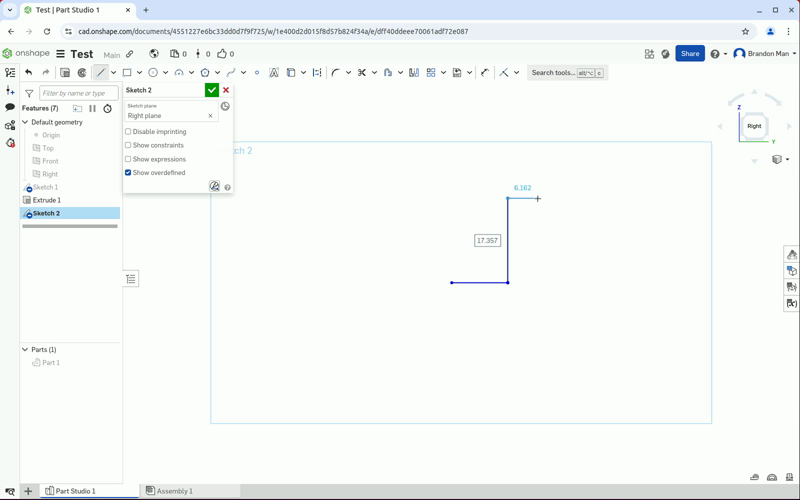
mouse_move(451, 198)
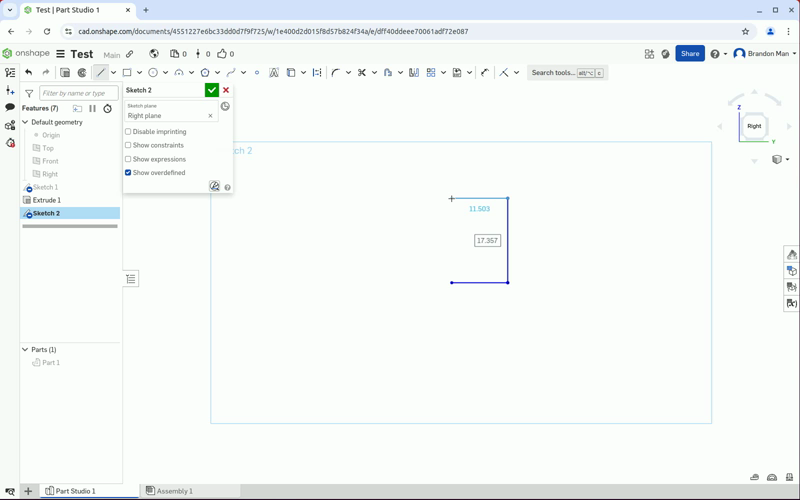
click(451, 198)
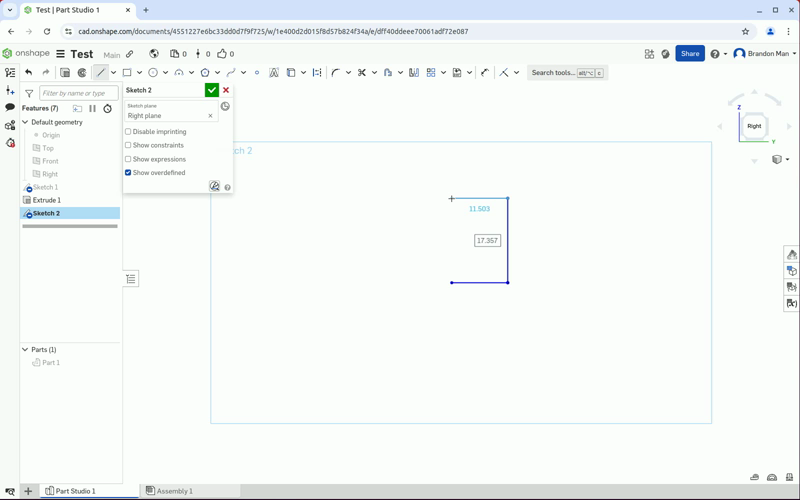
key_up(shift)
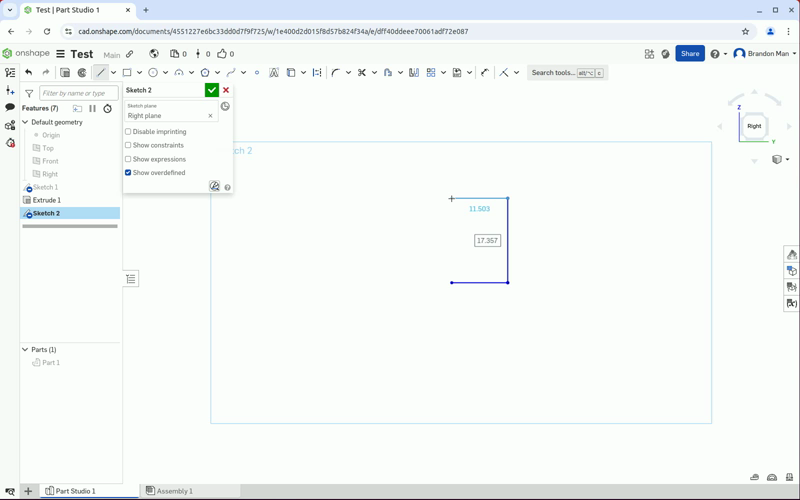
key_down(shift)
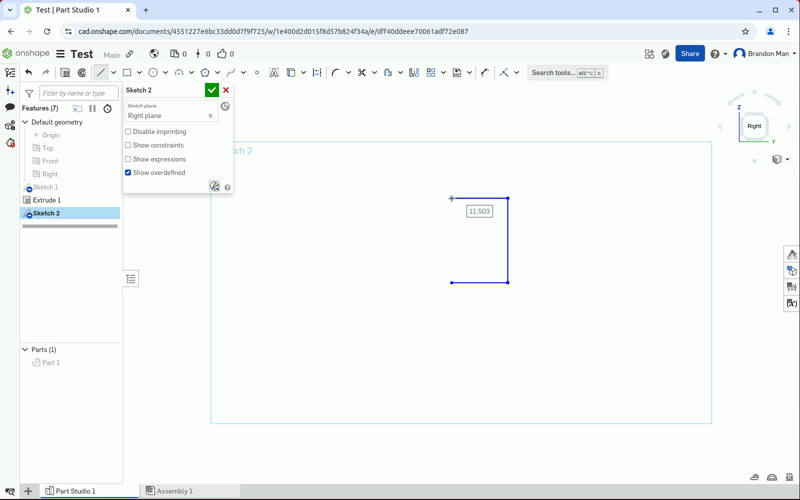
mouse_move(451, 282)
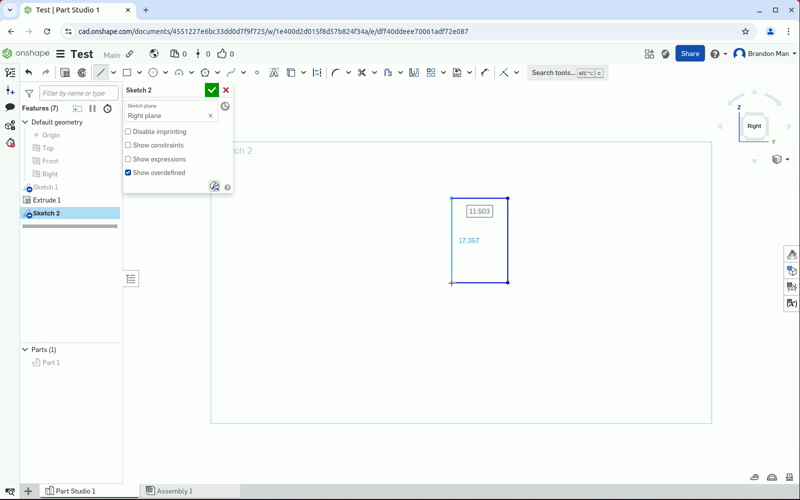
key_up(shift)
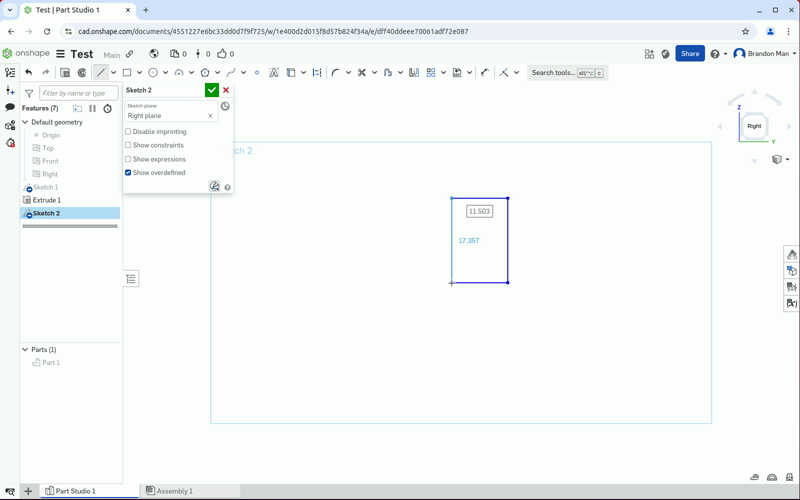
click(451, 282)
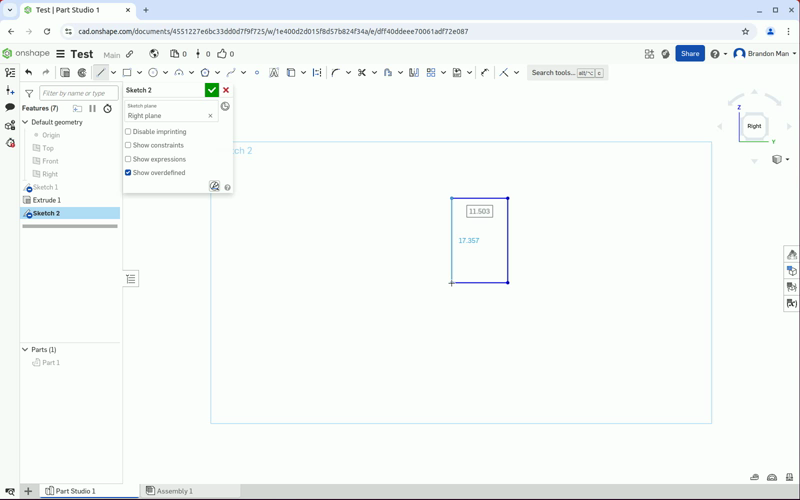
key(esc)
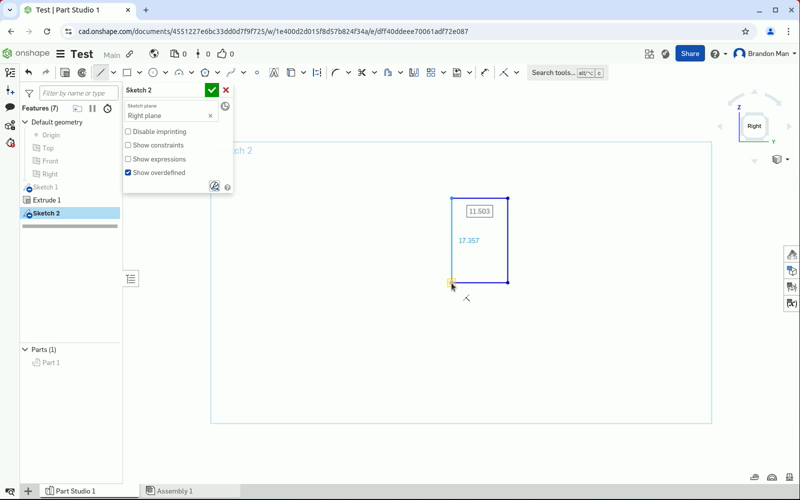
mouse_move(499, 224)
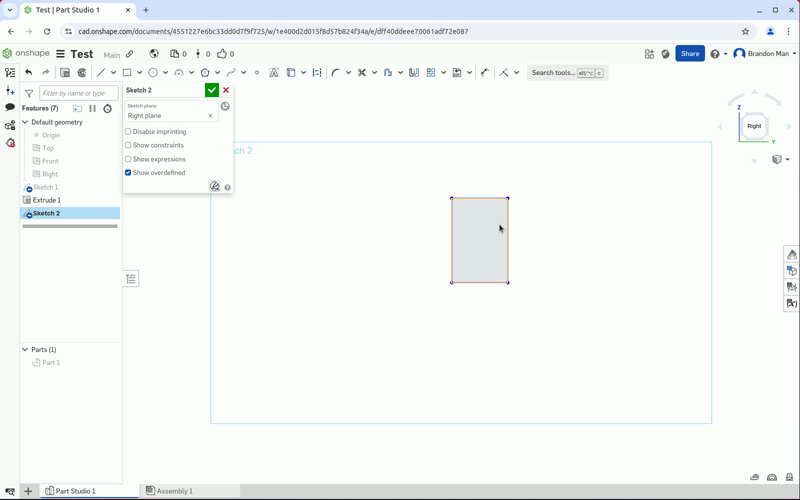
click(499, 224)
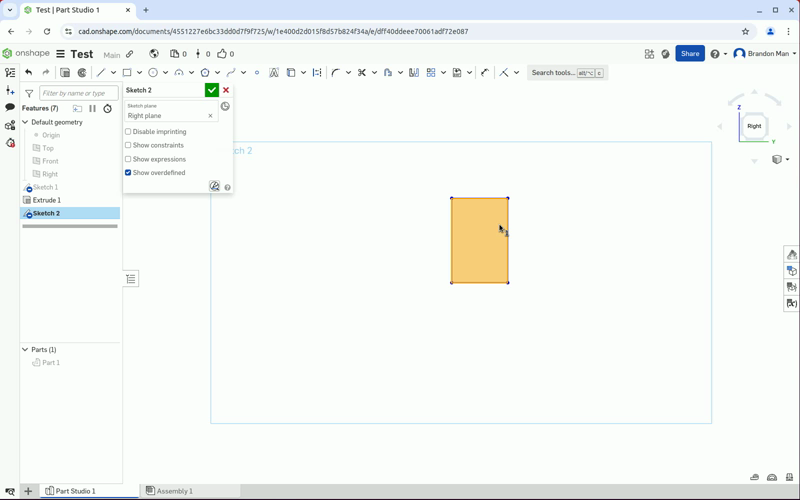
mouse_move(73, 352)
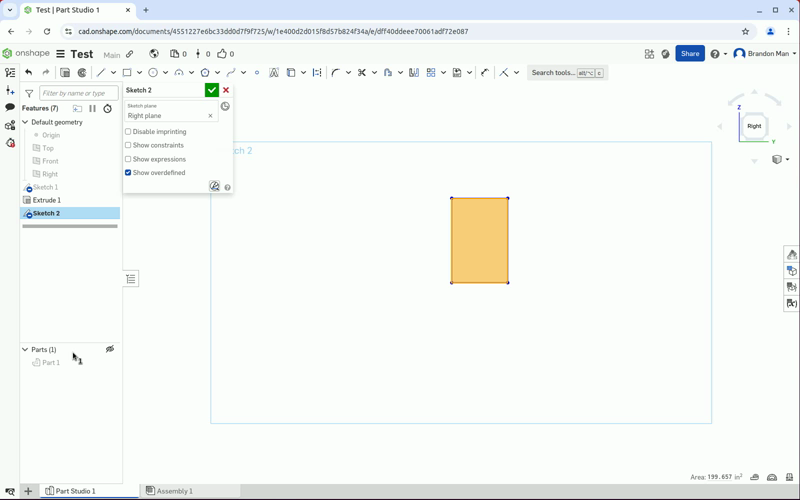
key(shift+y)
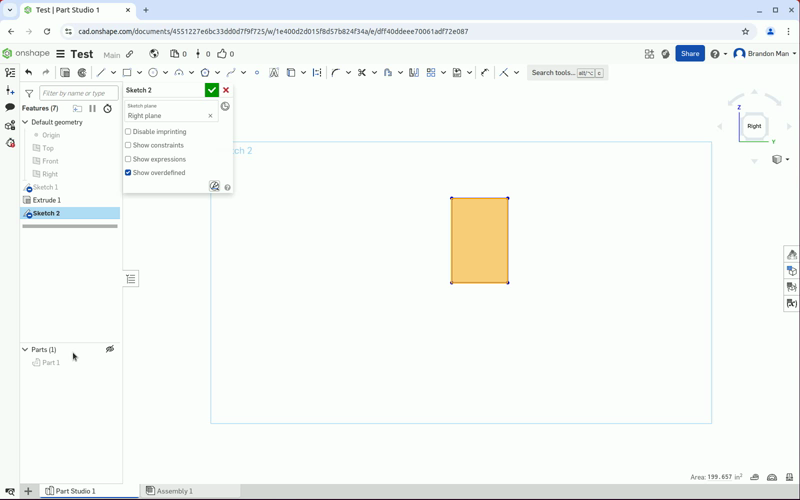
key(shift+e)
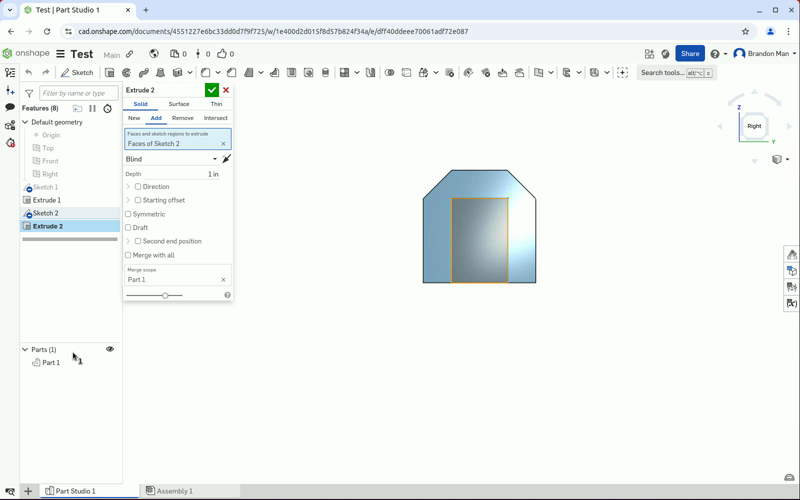
mouse_move(143, 106)
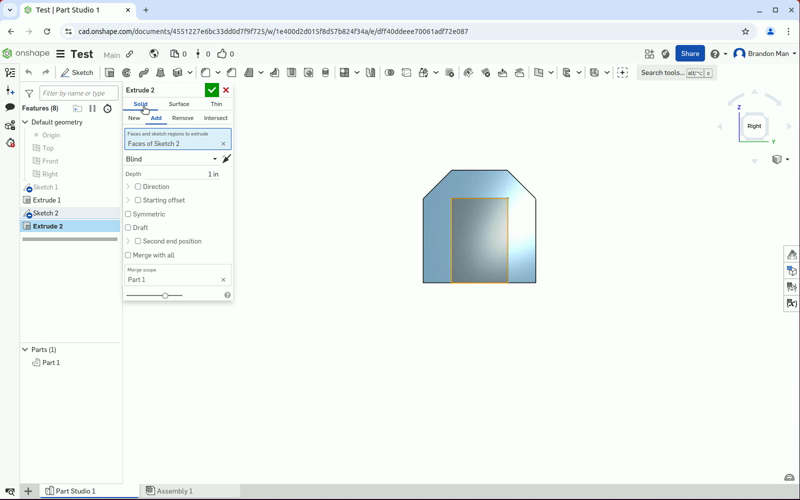
click(143, 106)
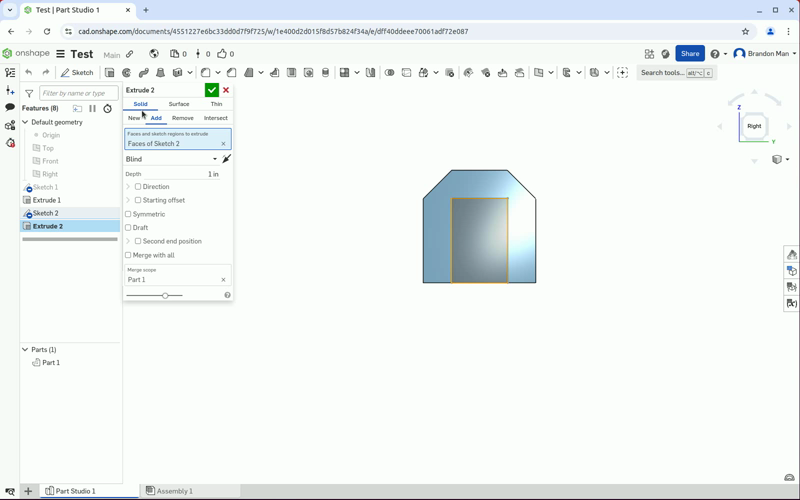
mouse_move(137, 120)
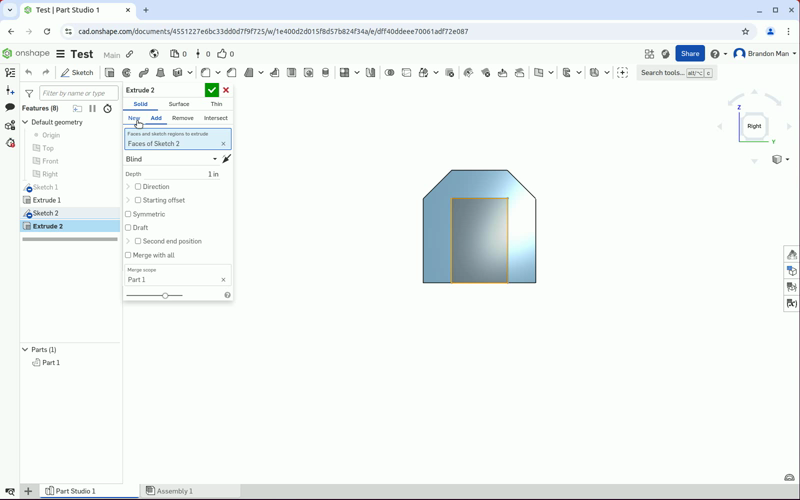
click(137, 120)
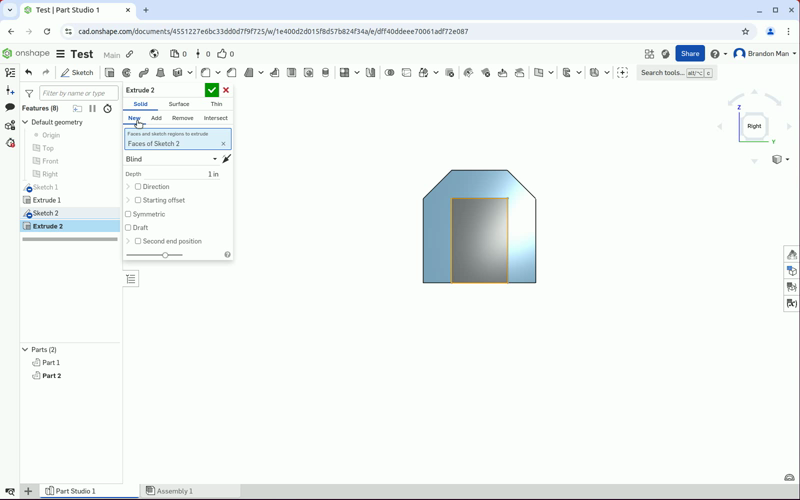
key(tab, 4)
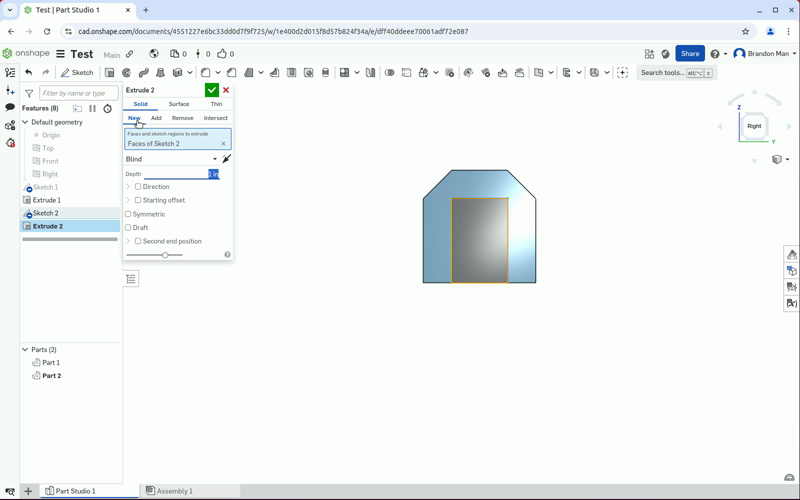
text(11.554)
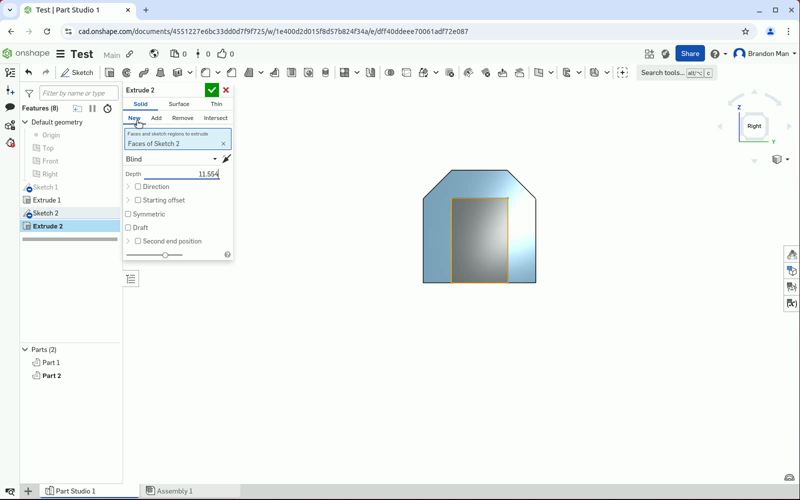
key(enter)
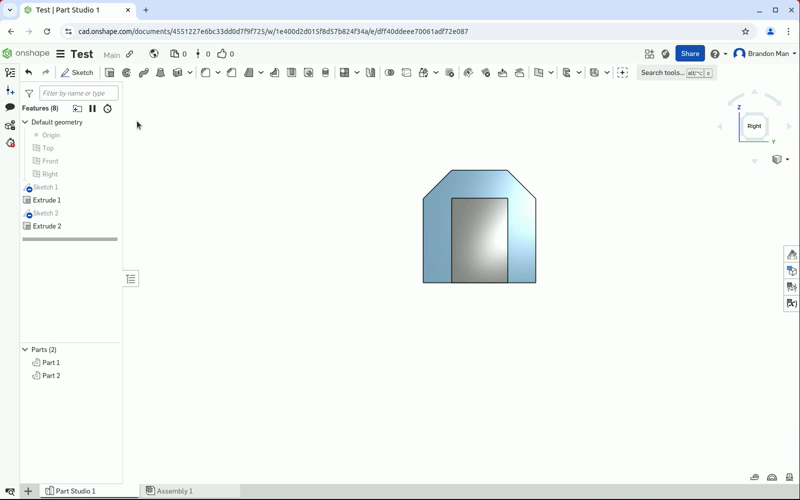
key(shift+h)
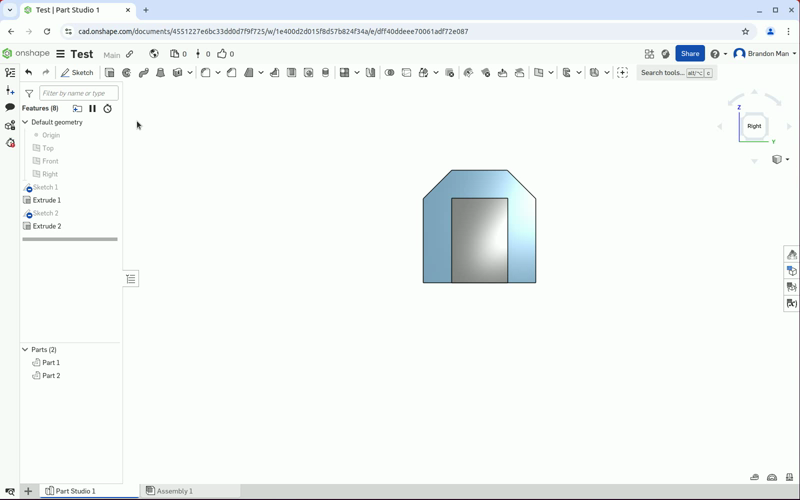
key(shift+h)
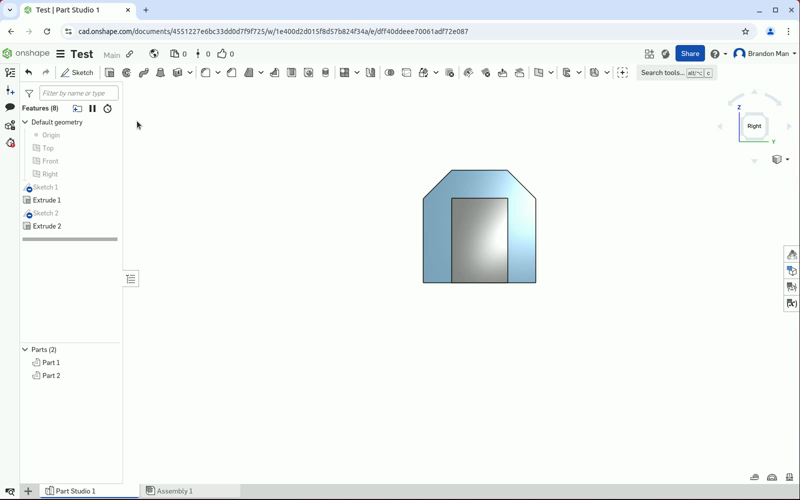
mouse_move(73, 189)
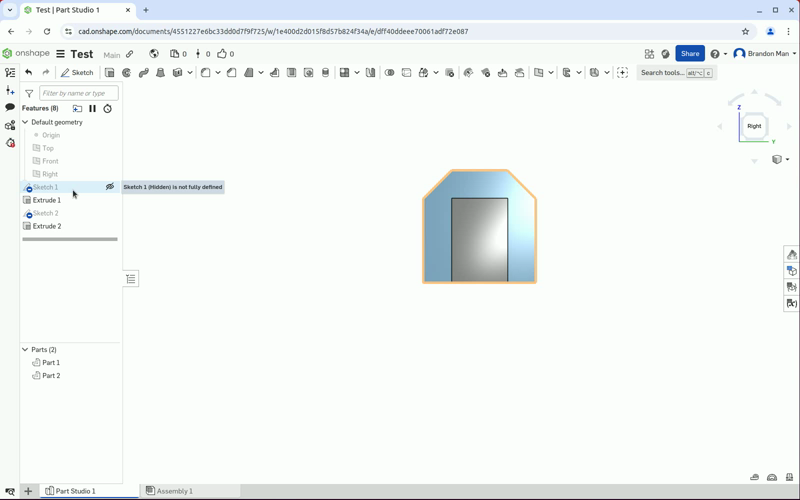
click(73, 189)
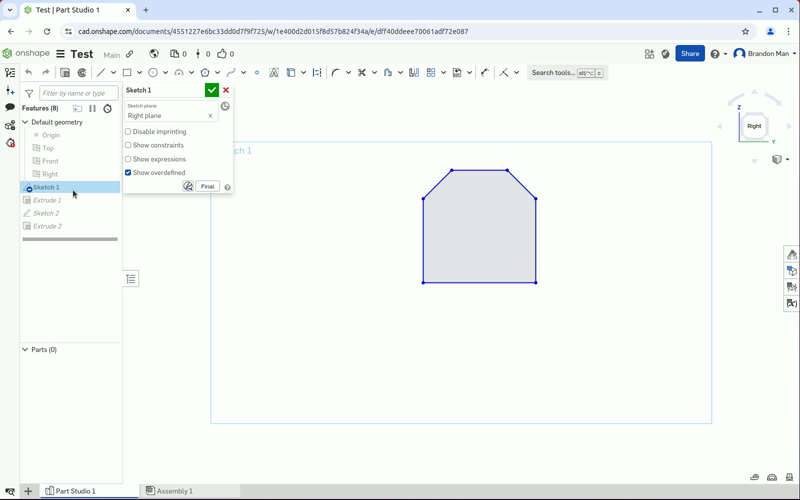
mouse_move(229, 92)
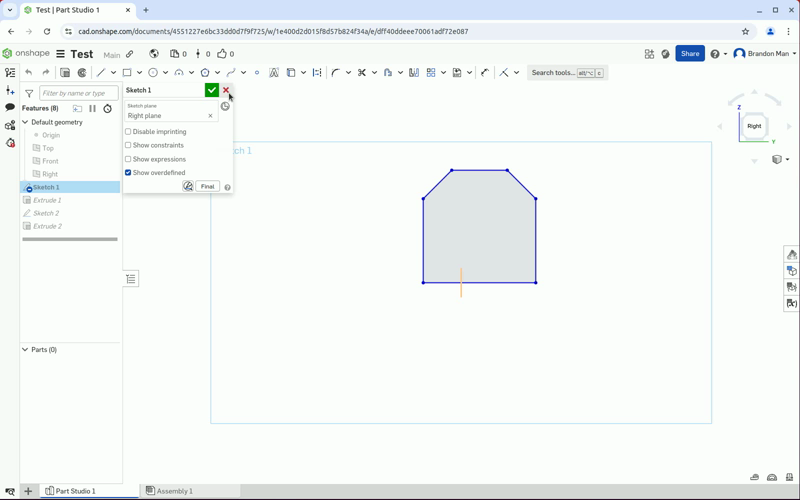
click(229, 92)
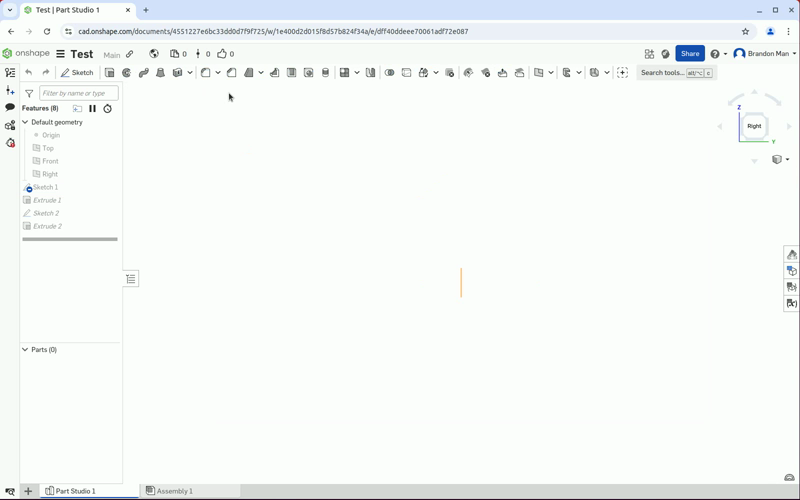
mouse_move(73, 352)
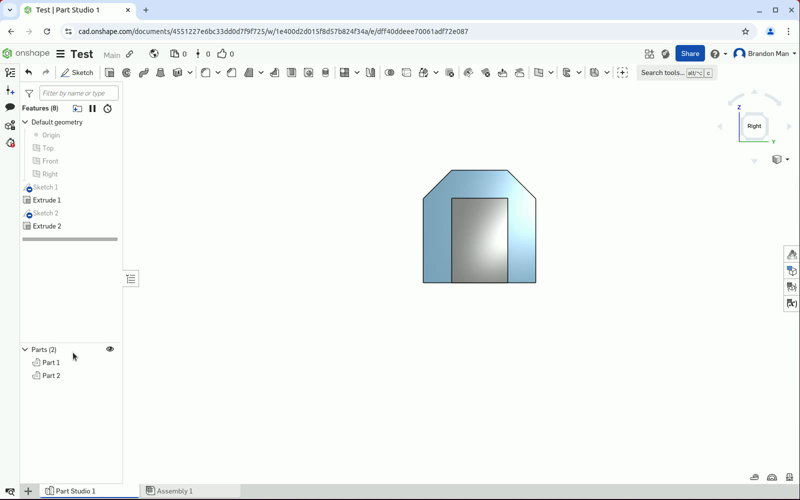
key(y)
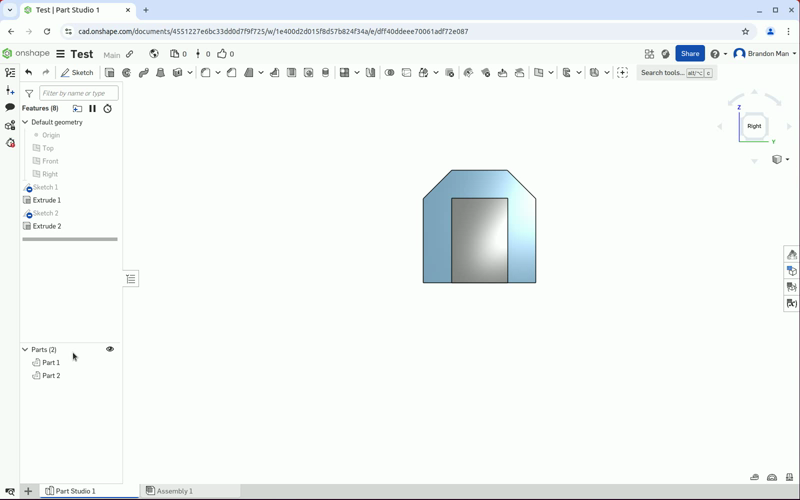
key(shift+p)
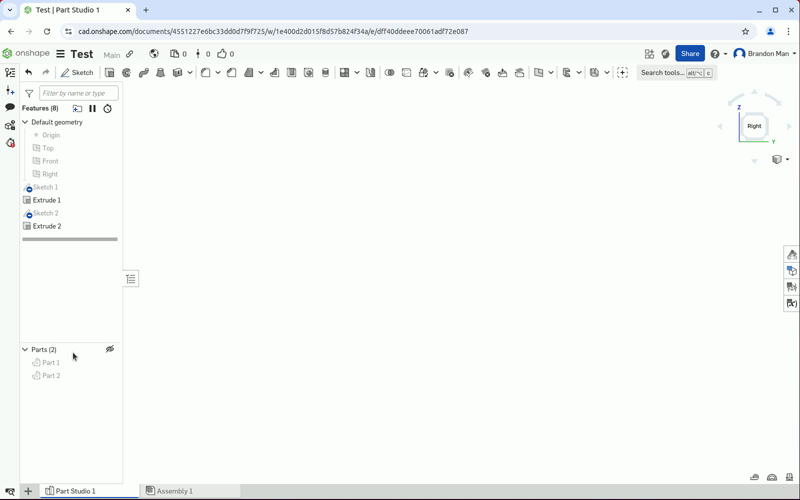
key(space)
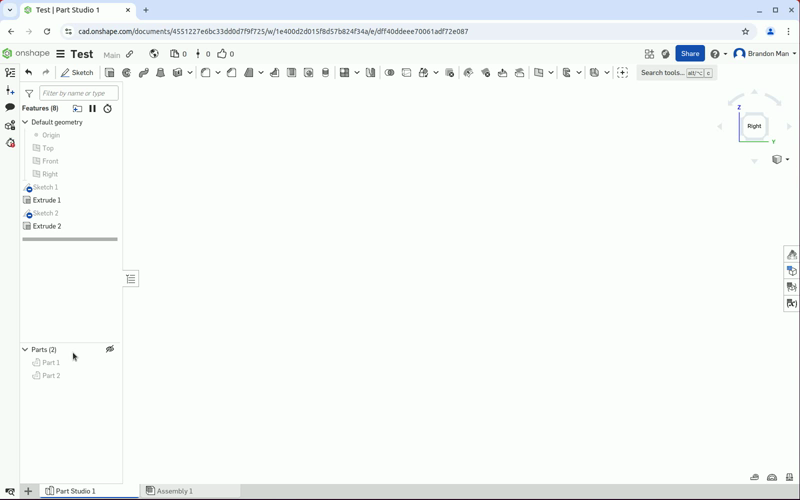
key_down(shift)
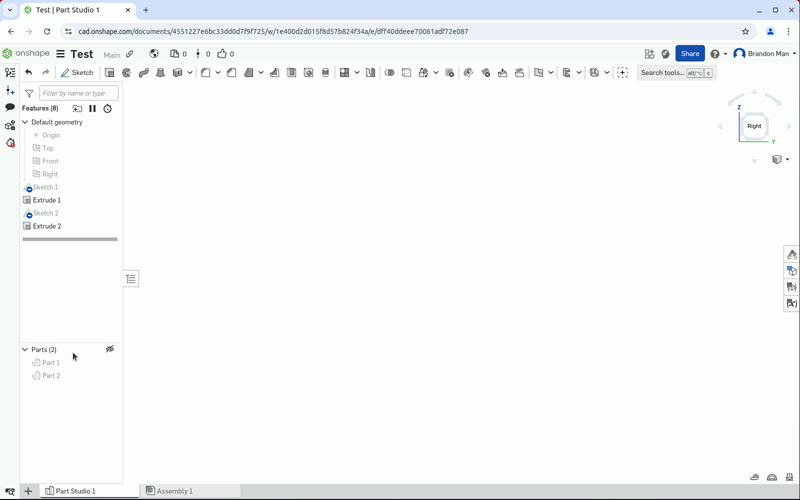
key(right)
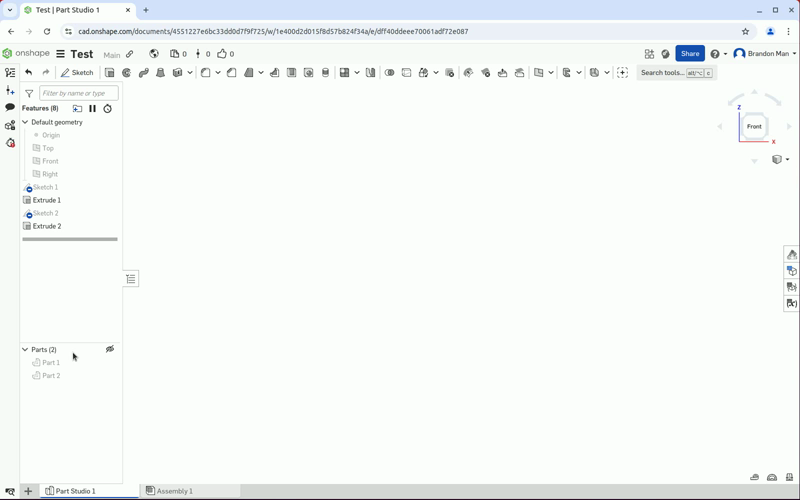
key_up(shift)
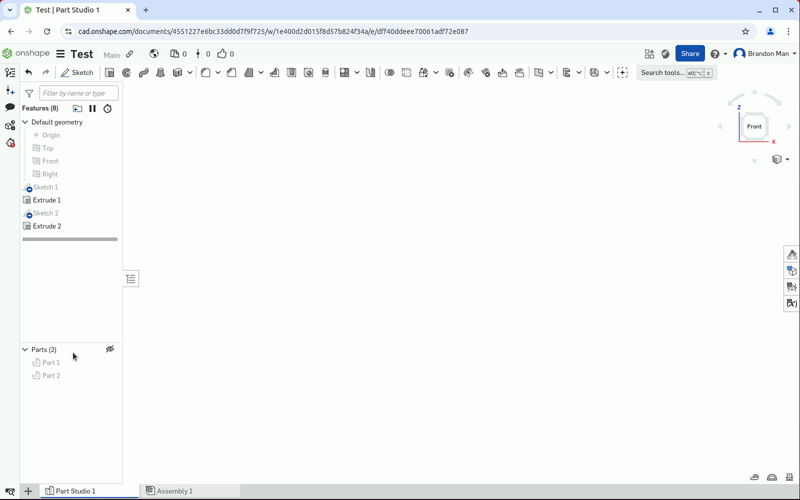
mouse_move(73, 352)
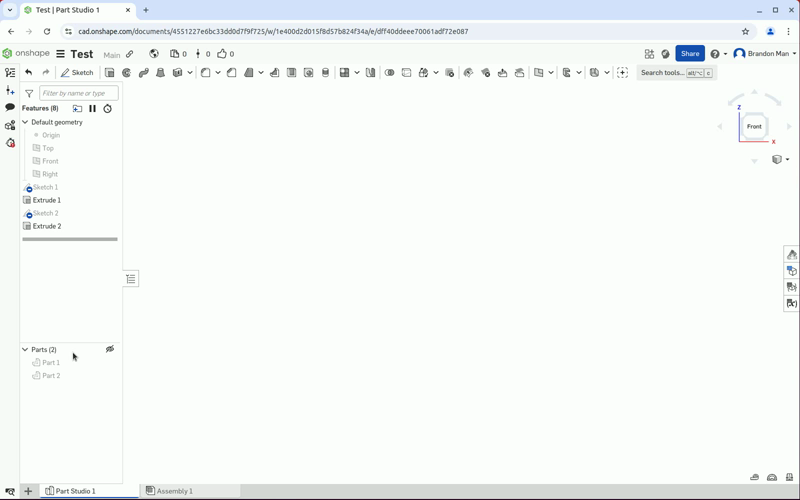
key(shift+y)
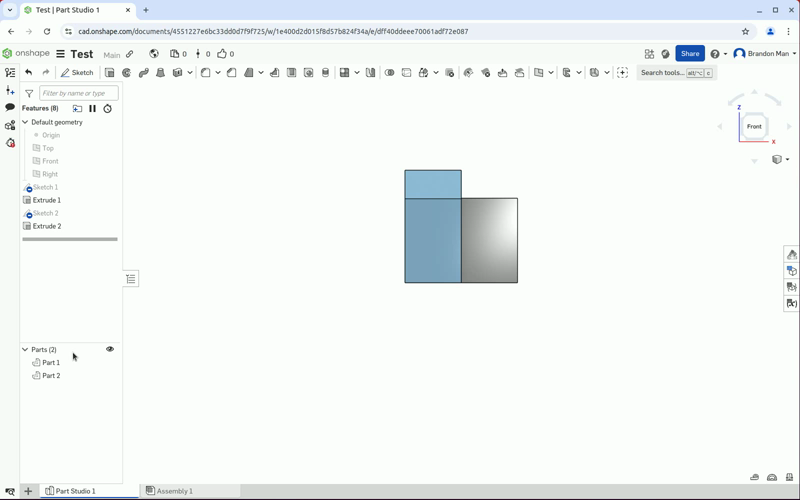
mouse_move(541, 75)
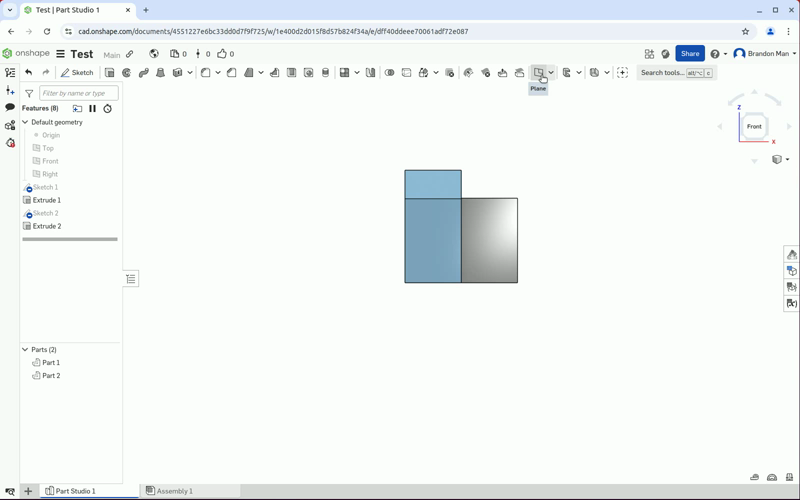
click(541, 75)
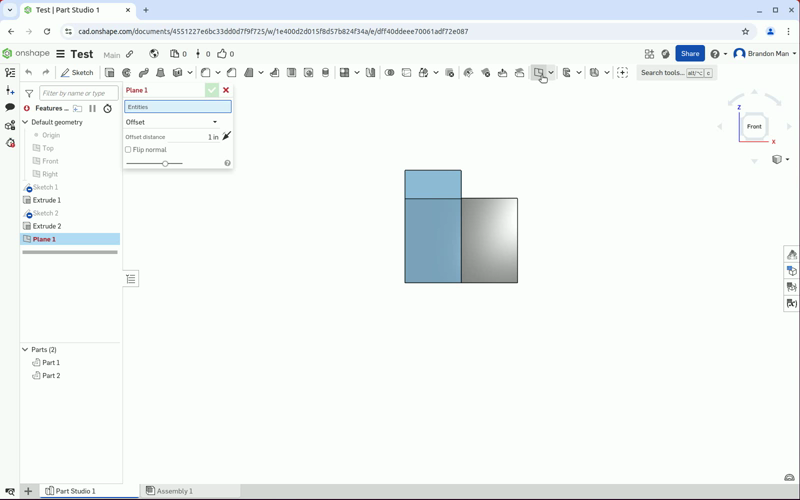
mouse_move(73, 163)
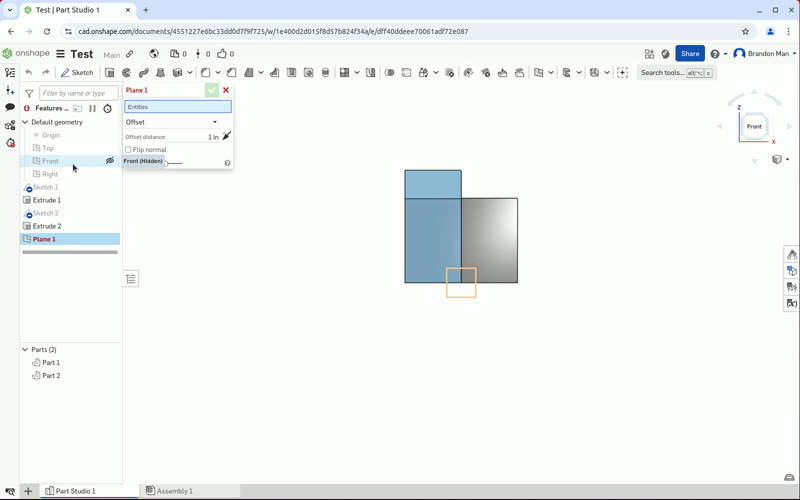
click(73, 163)
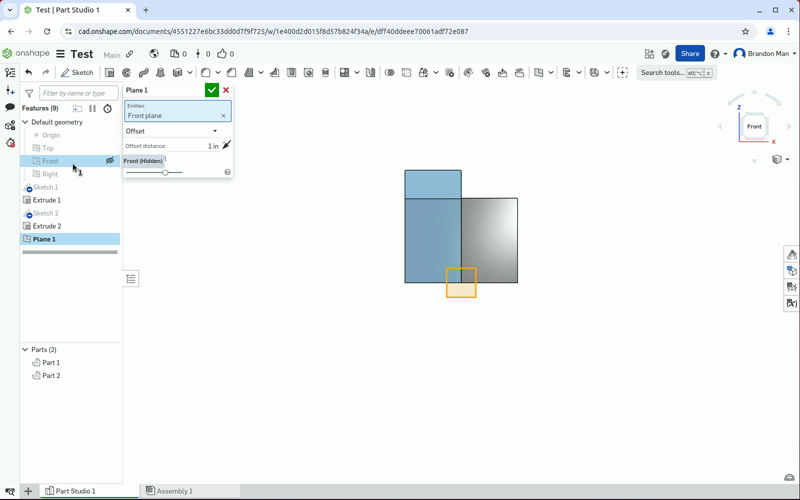
key(tab, 2)
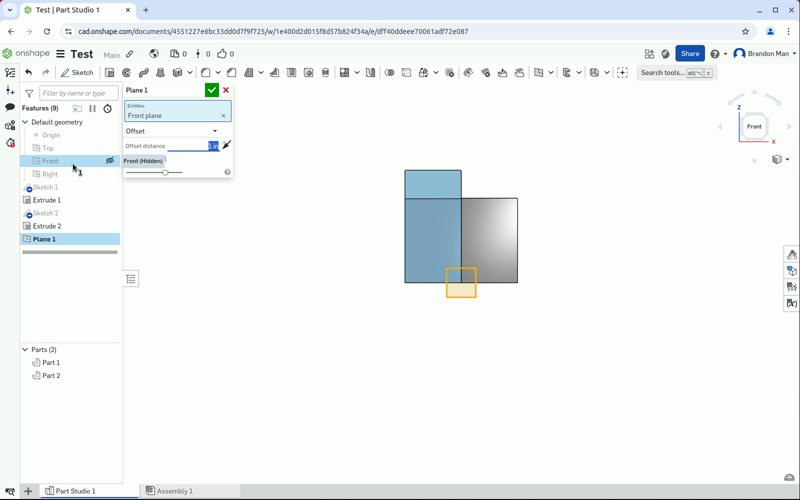
text(1.91)
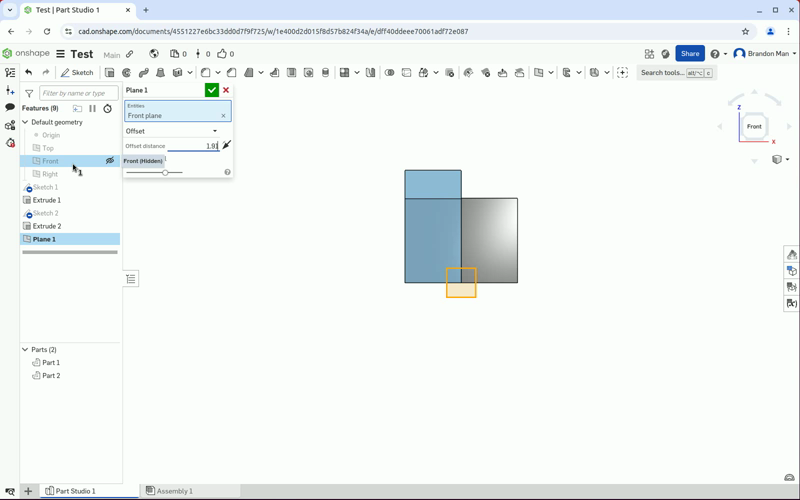
key(enter, 2)
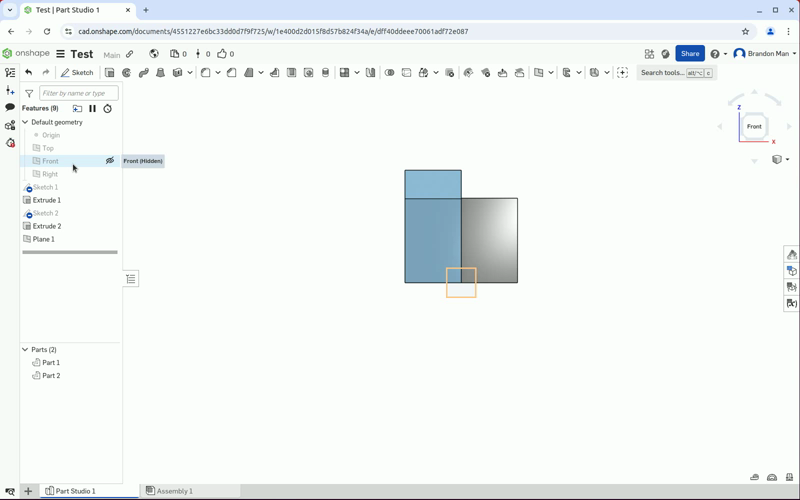
key(shift+s)
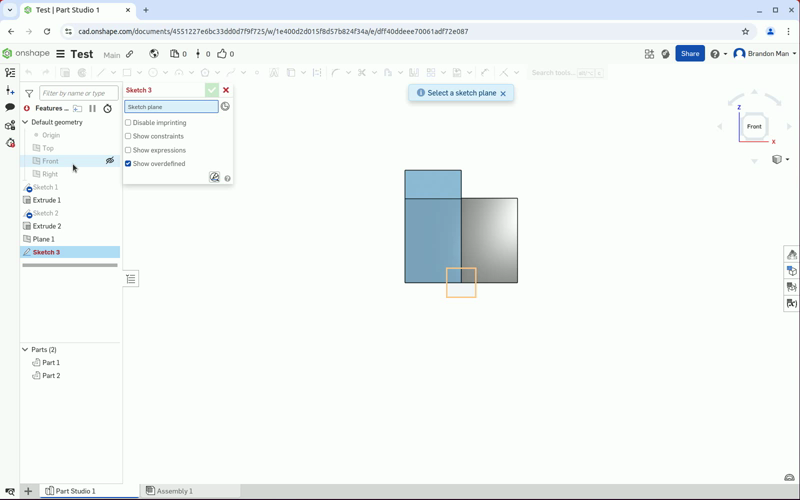
mouse_move(73, 241)
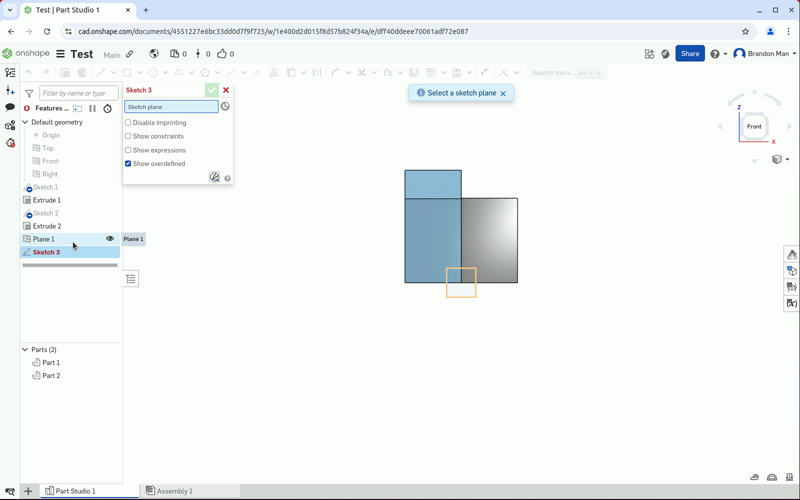
click(73, 241)
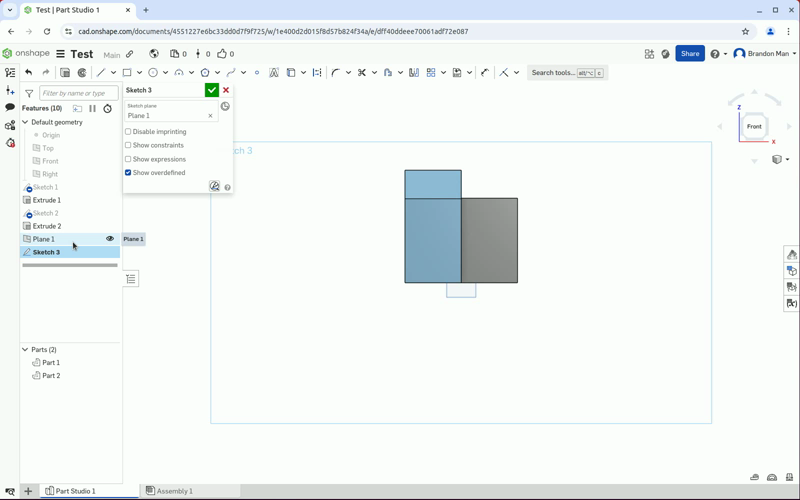
mouse_move(73, 352)
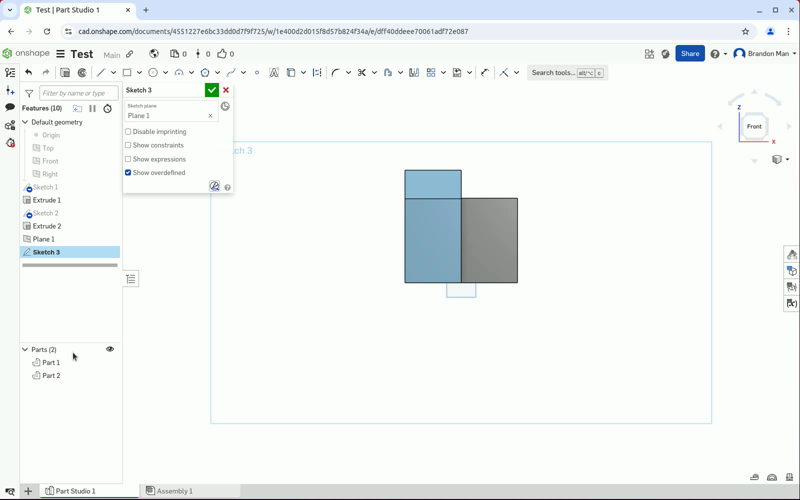
key(y)
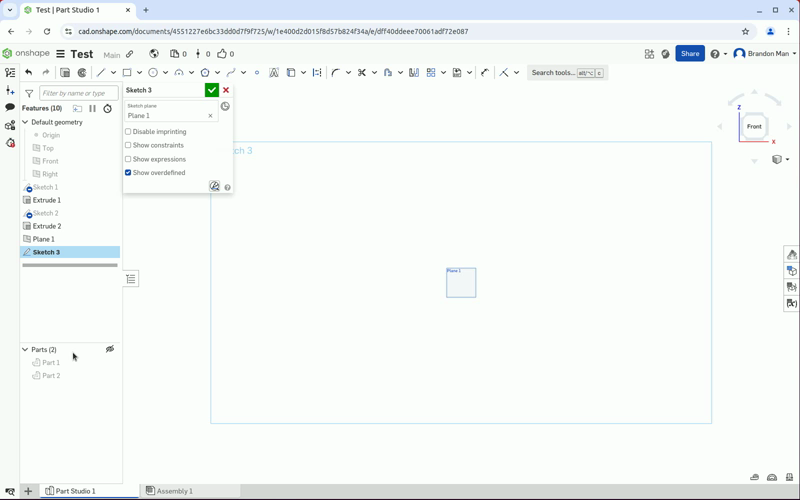
key(a)
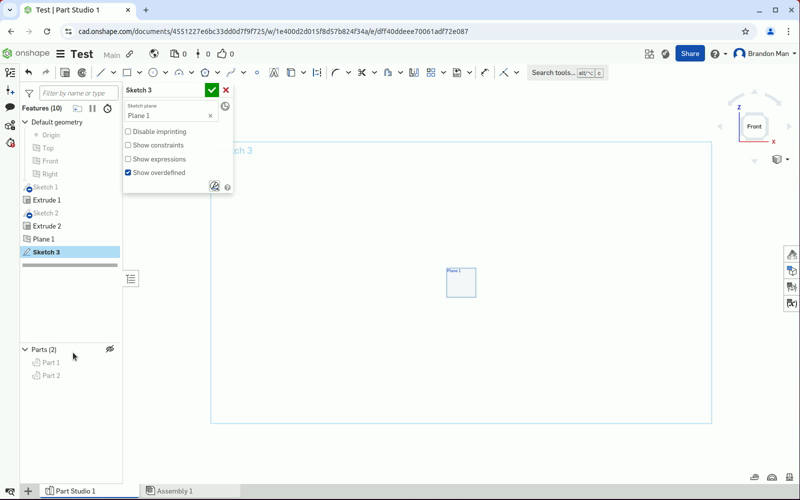
key_down(shift)
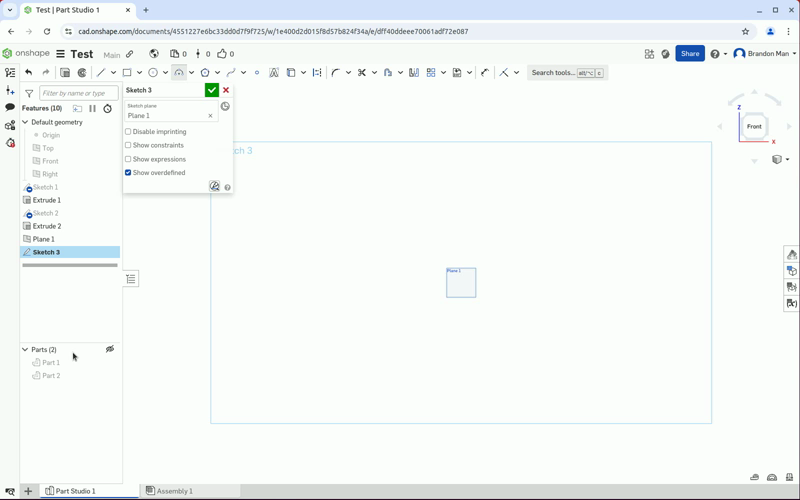
mouse_move(516, 282)
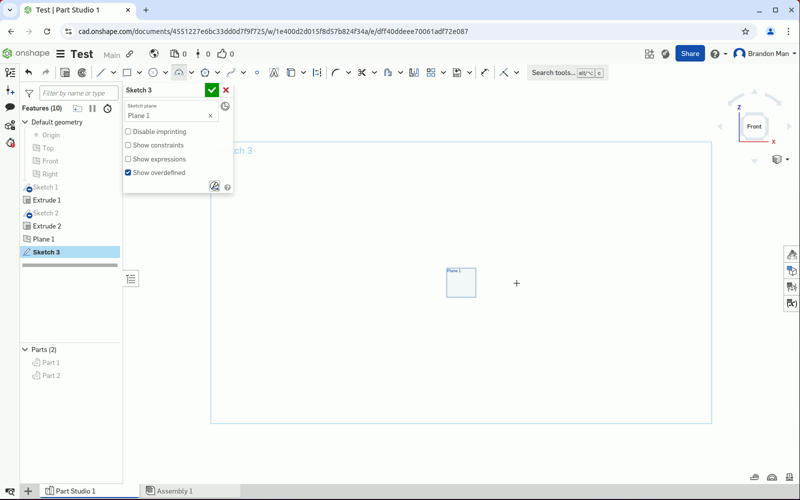
click(516, 282)
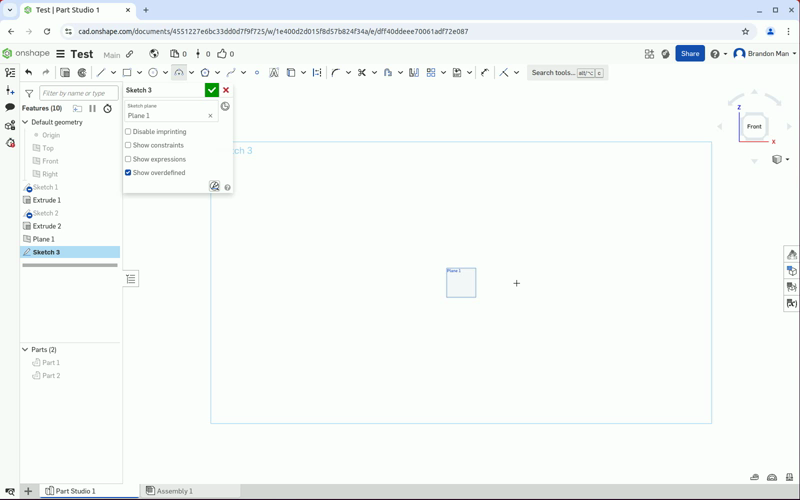
key_up(shift)
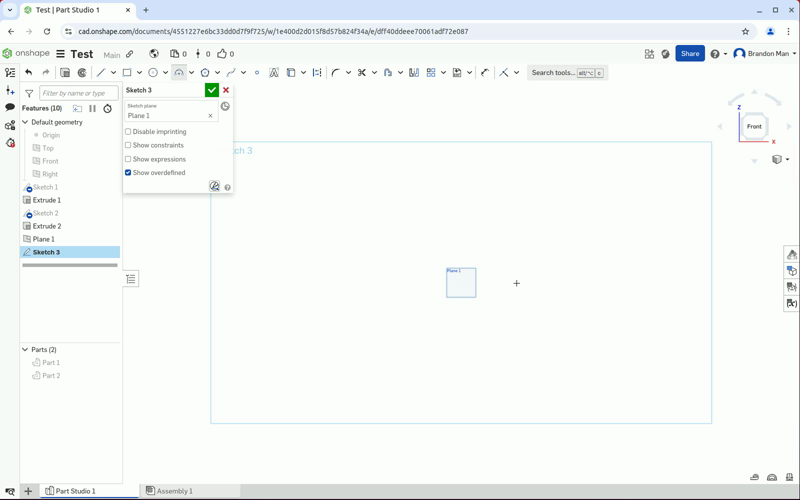
key_down(shift)
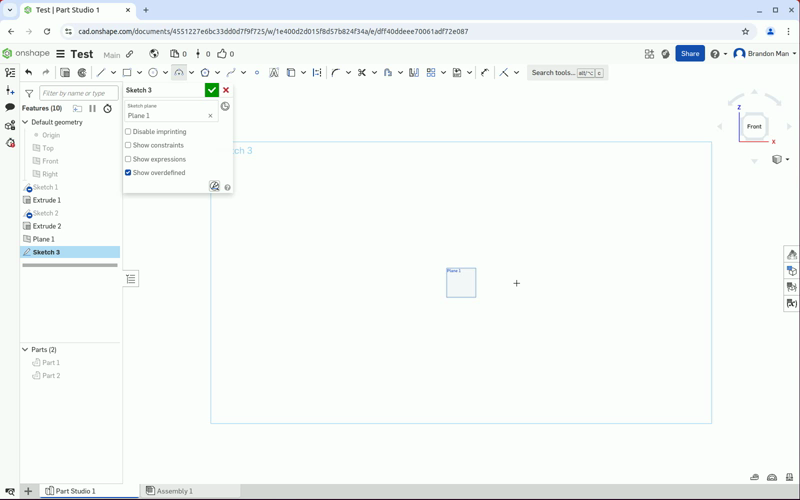
mouse_move(516, 198)
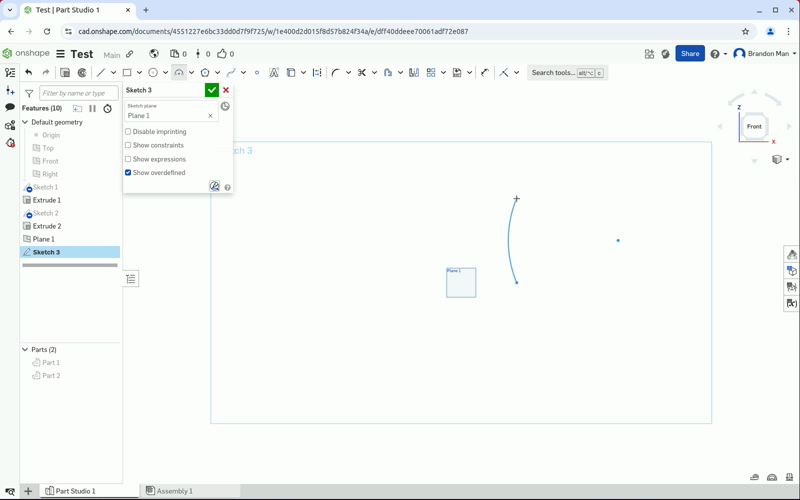
click(516, 198)
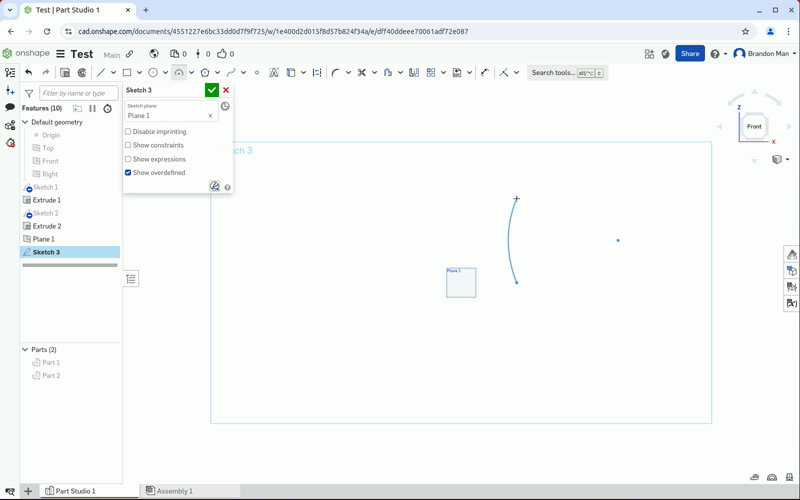
mouse_move(559, 240)
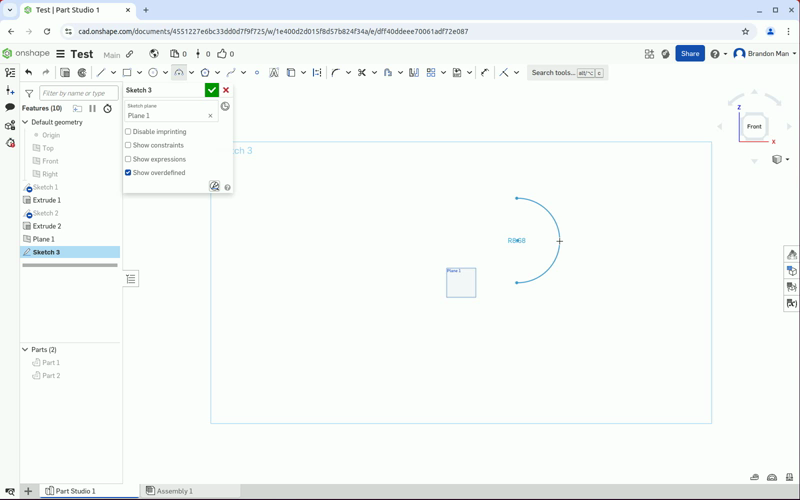
click(559, 240)
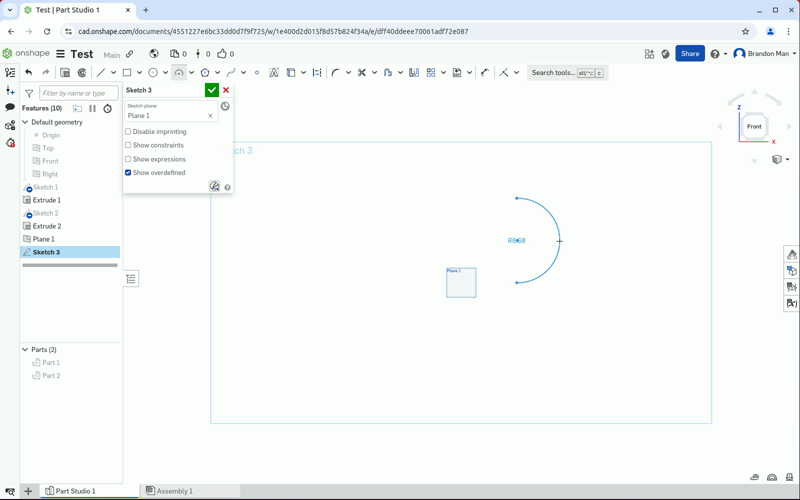
key_up(shift)
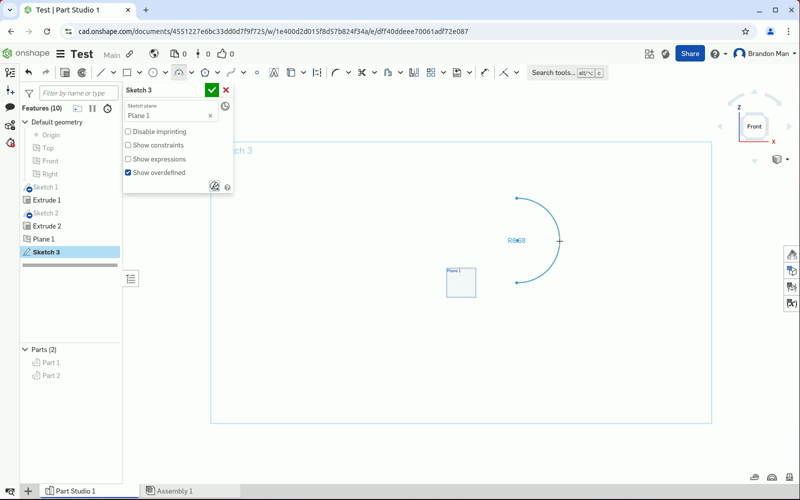
key(esc)
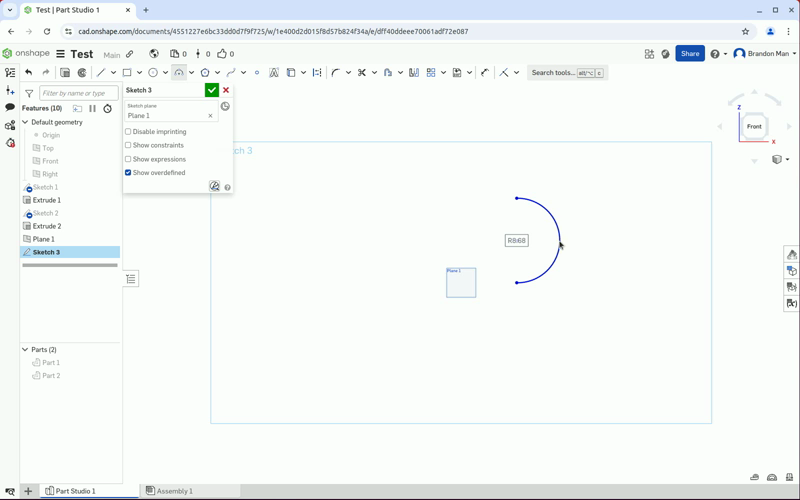
key(l)
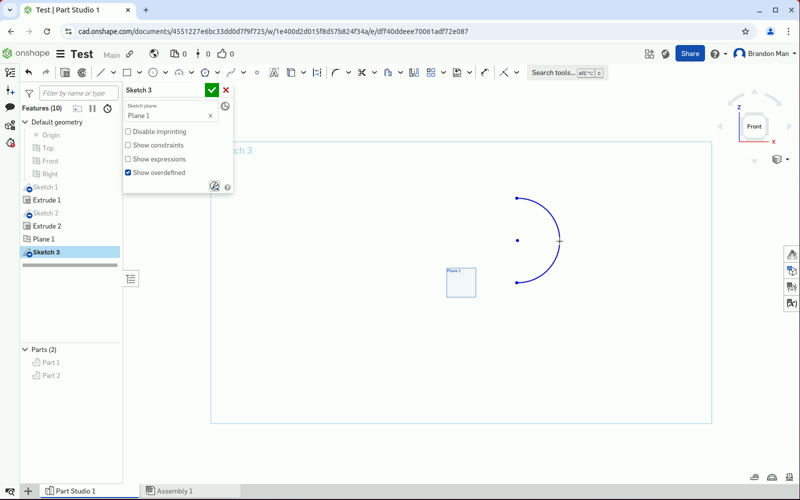
mouse_move(516, 198)
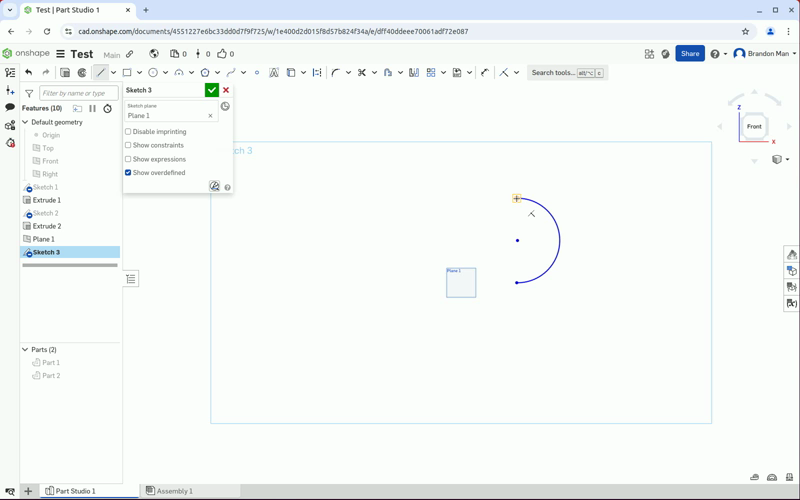
click(516, 198)
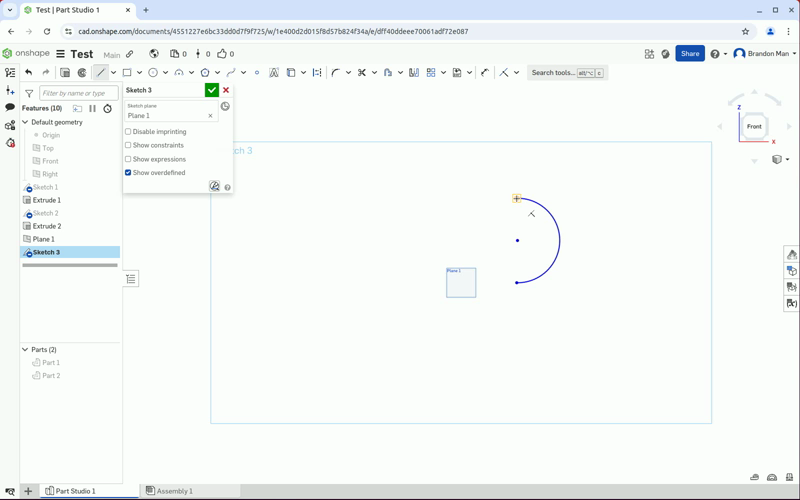
key_down(shift)
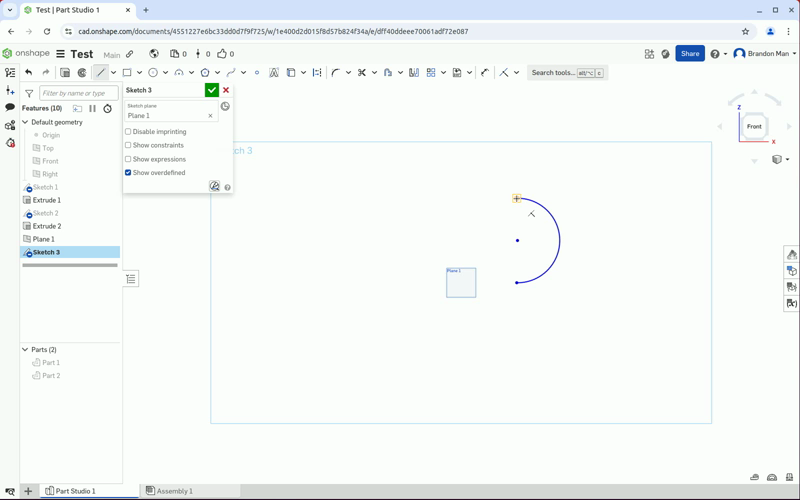
mouse_move(516, 282)
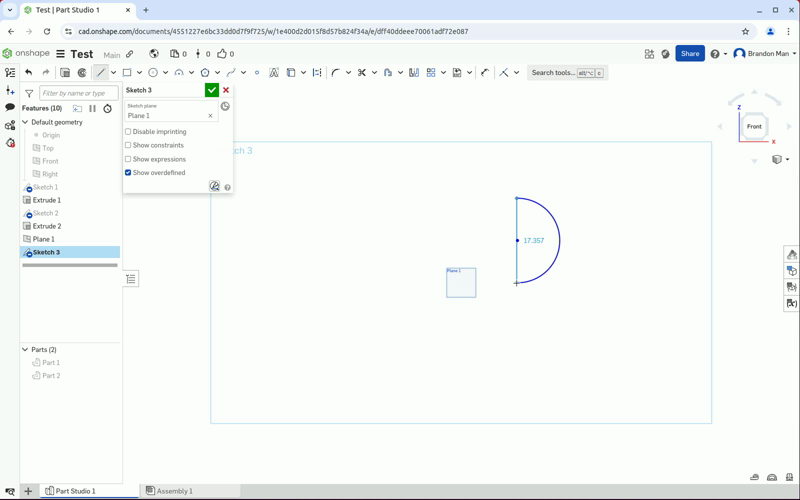
key_up(shift)
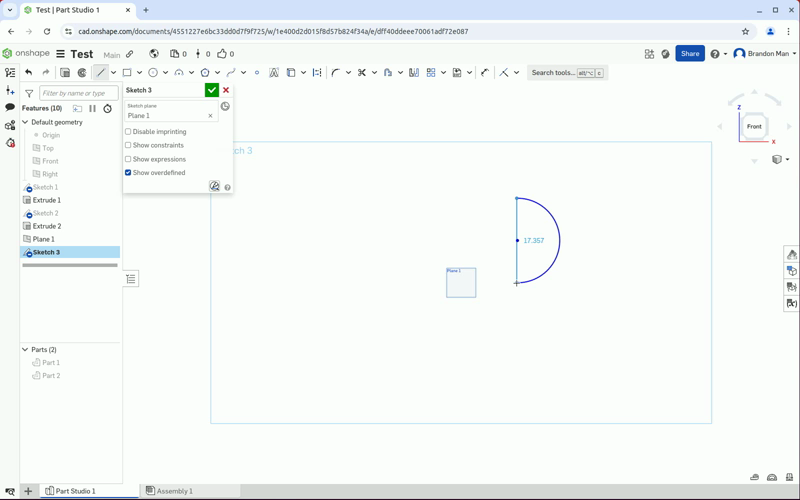
click(516, 282)
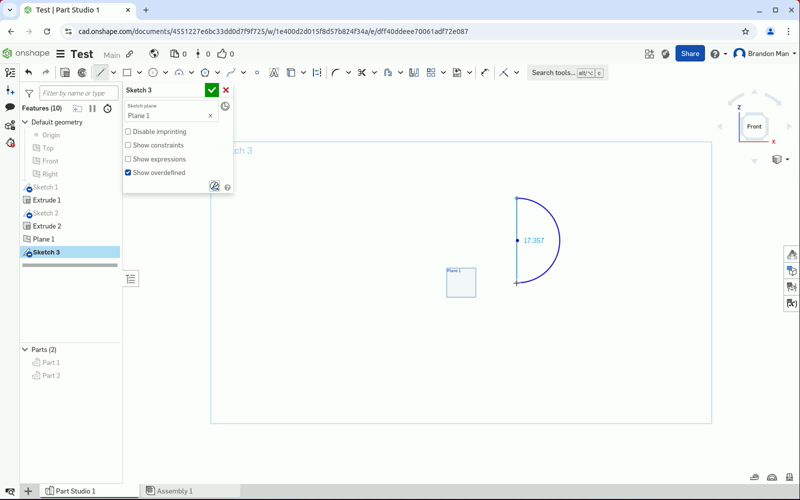
key(esc)
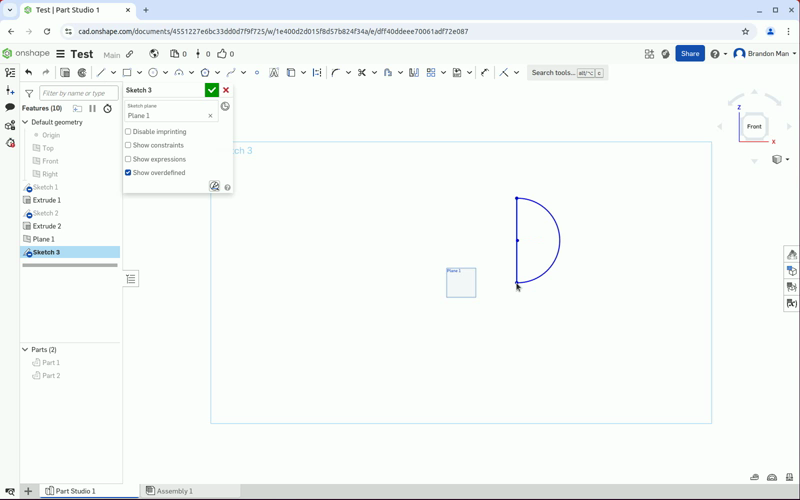
mouse_move(537, 225)
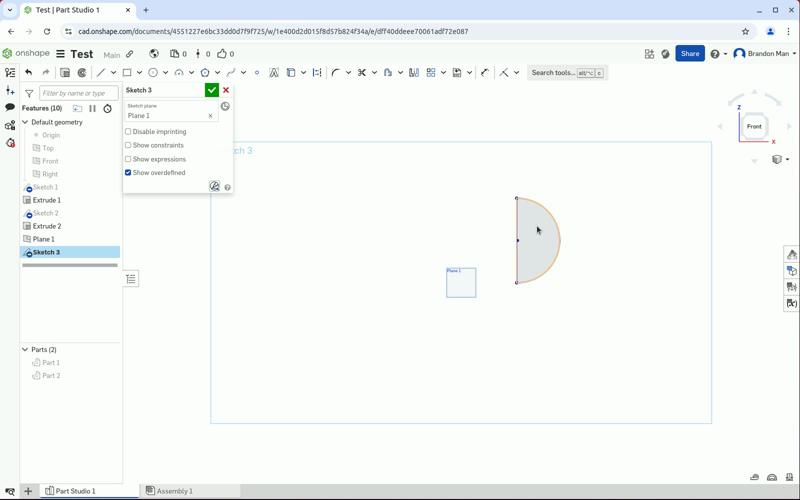
click(537, 225)
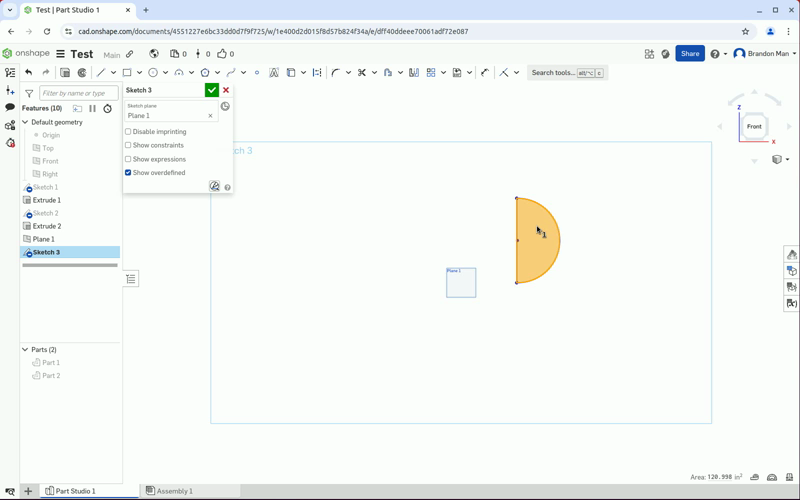
mouse_move(73, 352)
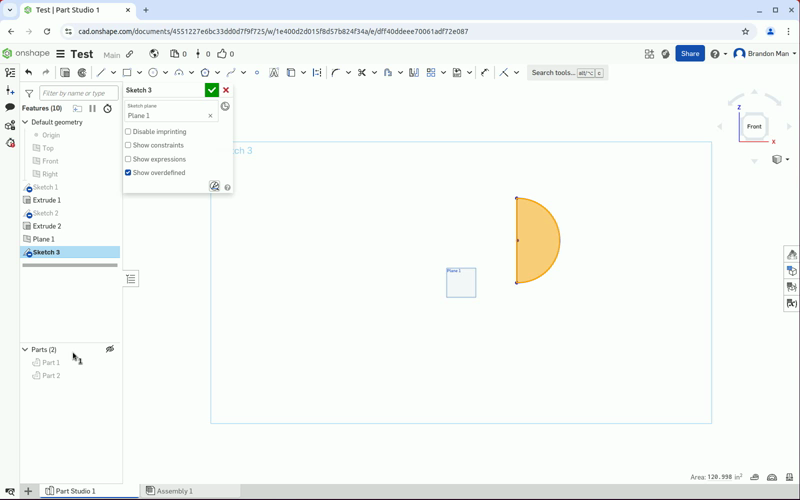
key(shift+y)
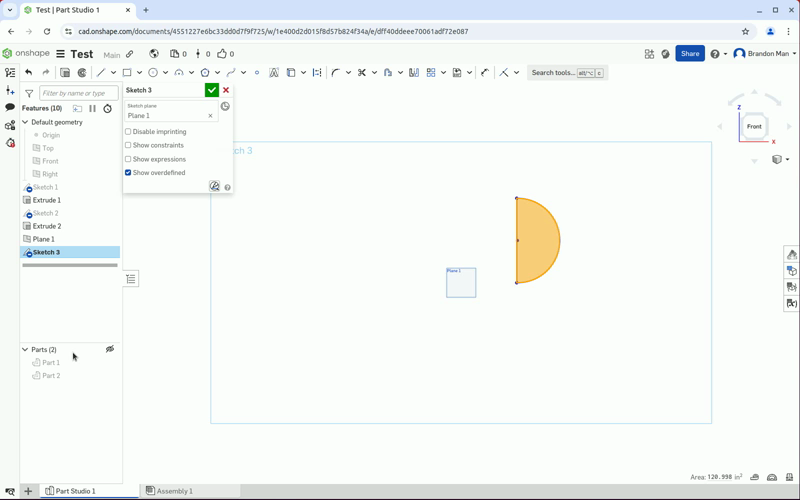
key(shift+e)
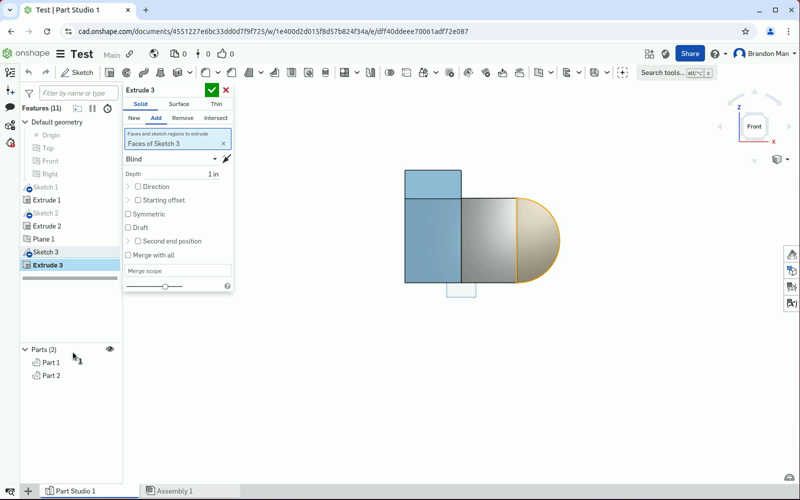
mouse_move(143, 106)
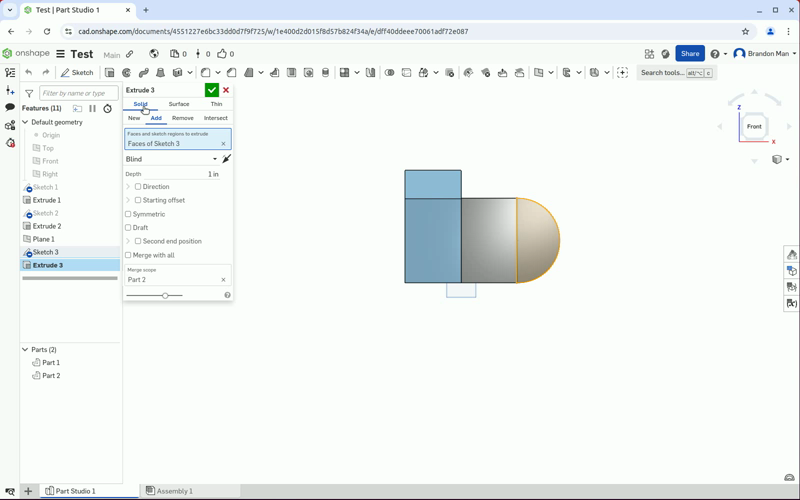
click(143, 106)
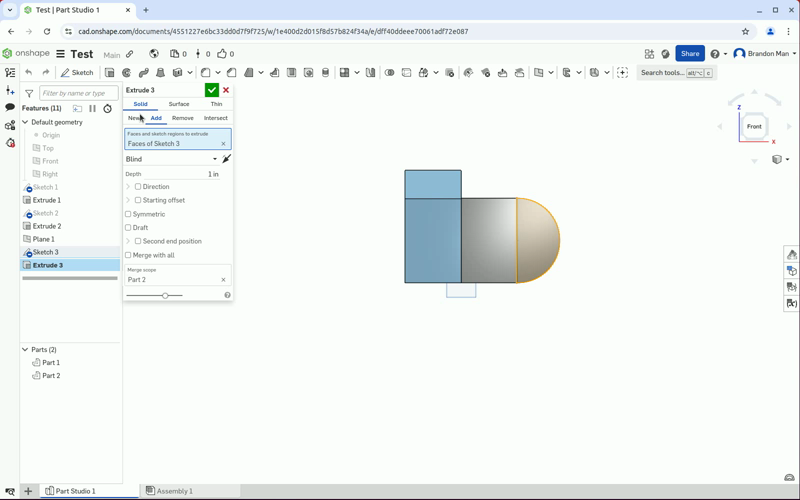
mouse_move(137, 120)
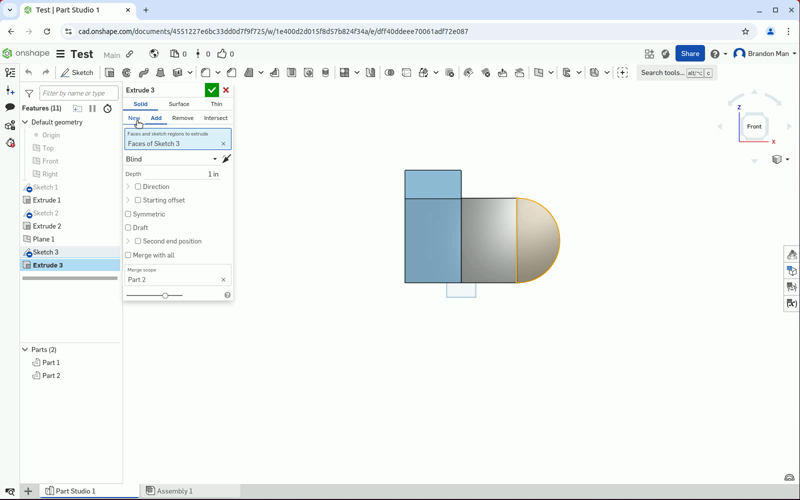
click(137, 120)
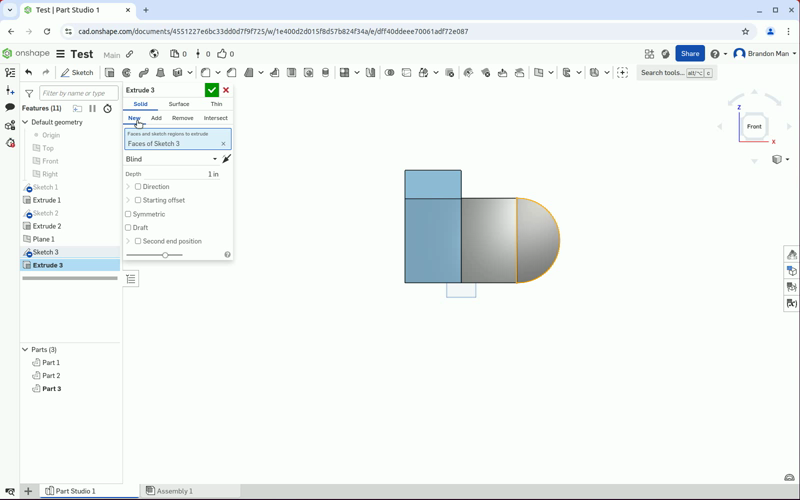
key(tab, 4)
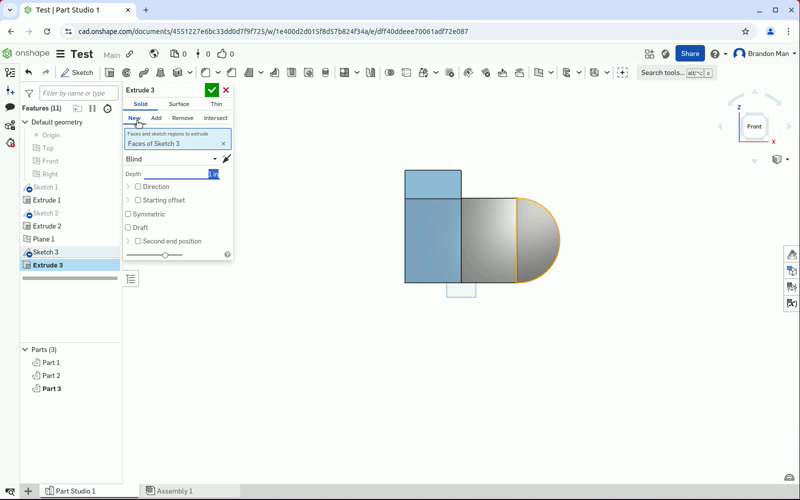
text(5.777)
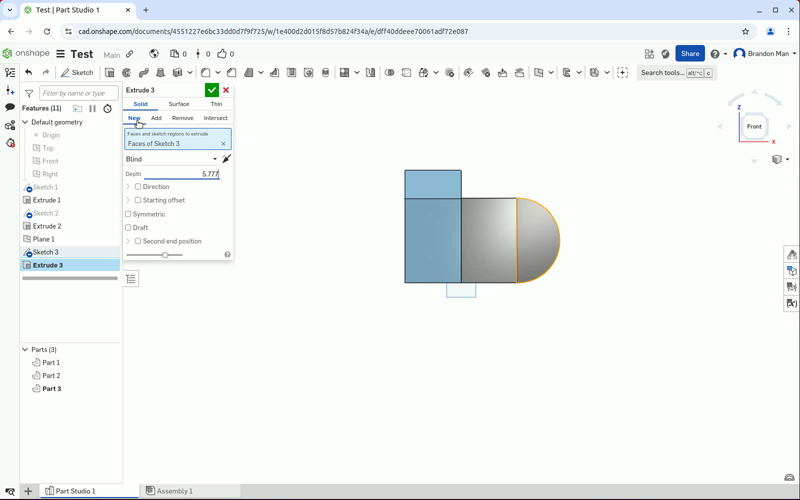
key(enter)
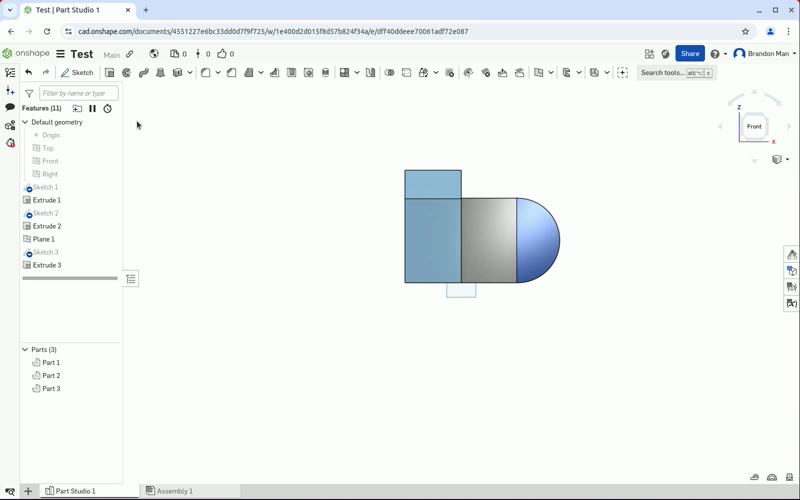
key(shift+h)
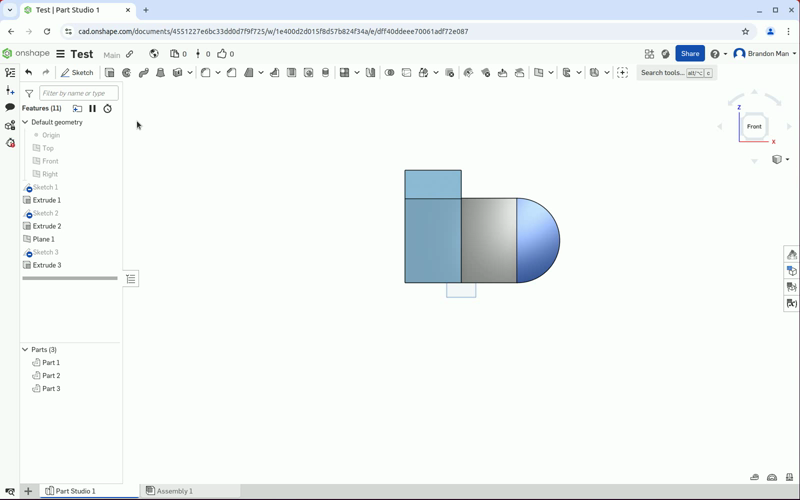
key(shift+h)
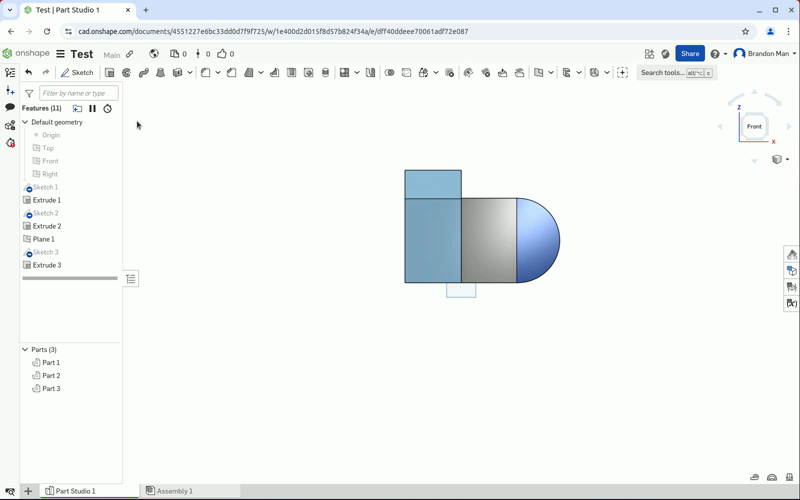
mouse_move(73, 189)
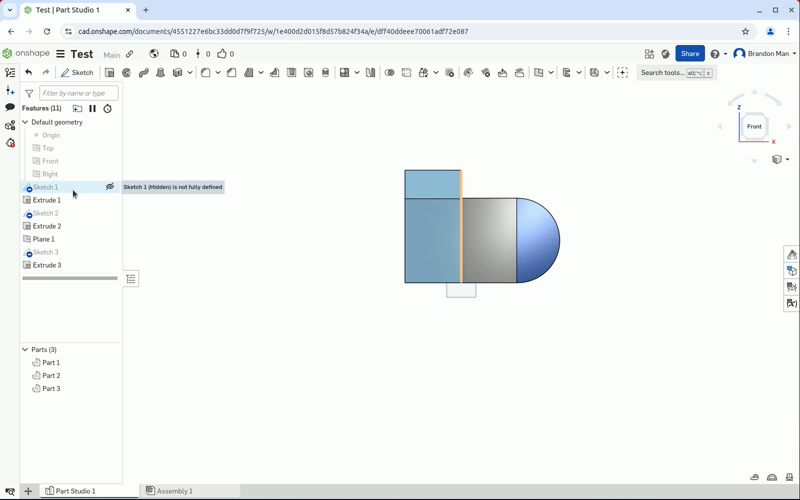
click(73, 189)
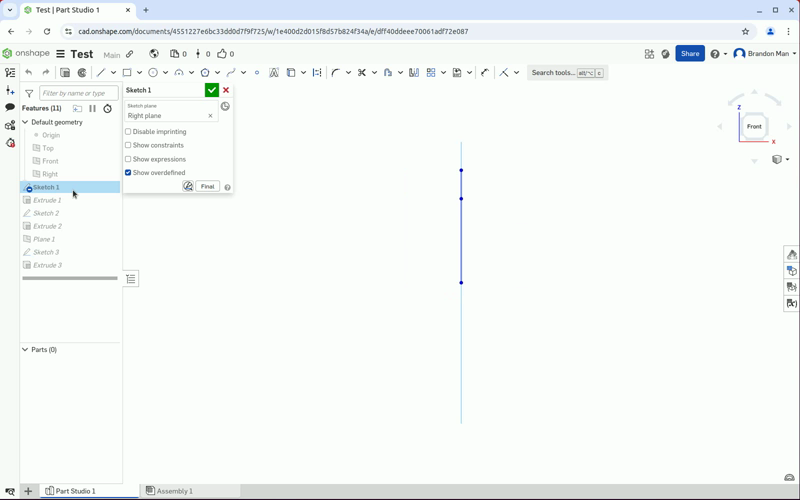
mouse_move(229, 92)
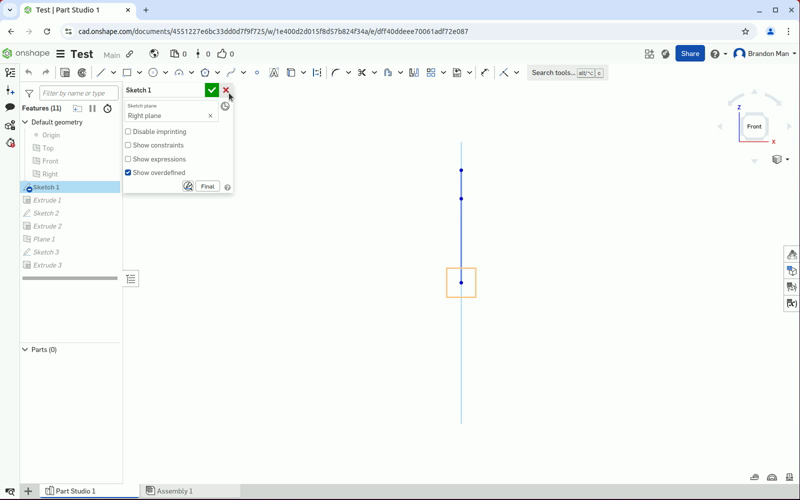
click(229, 92)
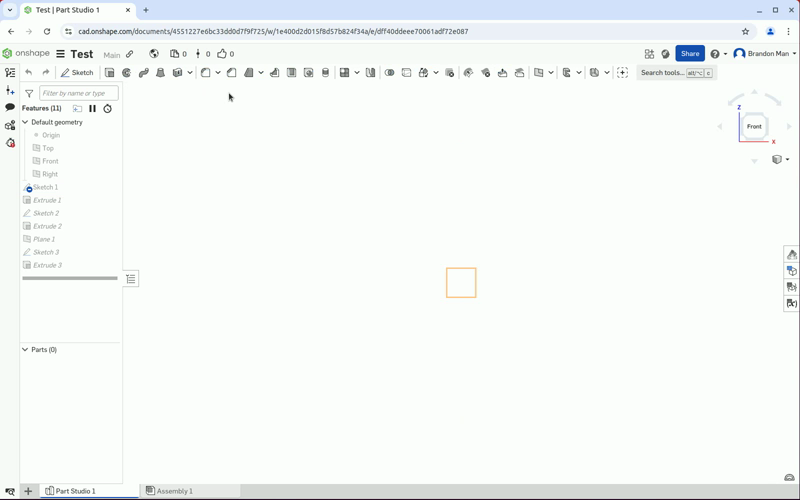
key(shift+s)
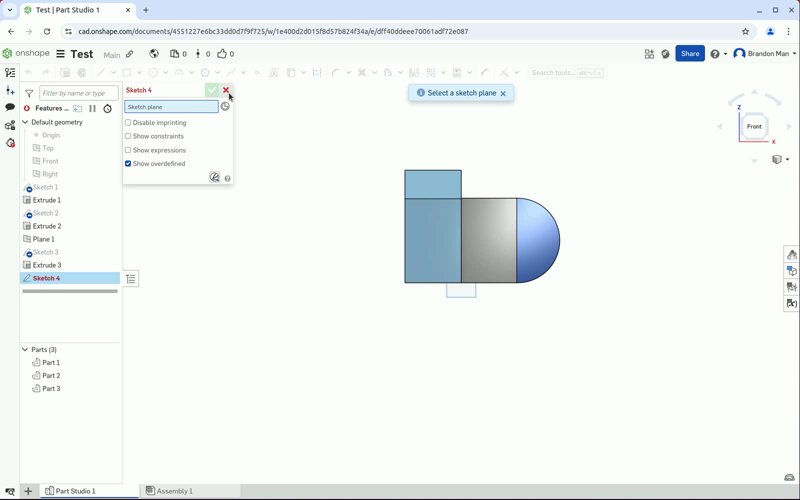
mouse_move(73, 241)
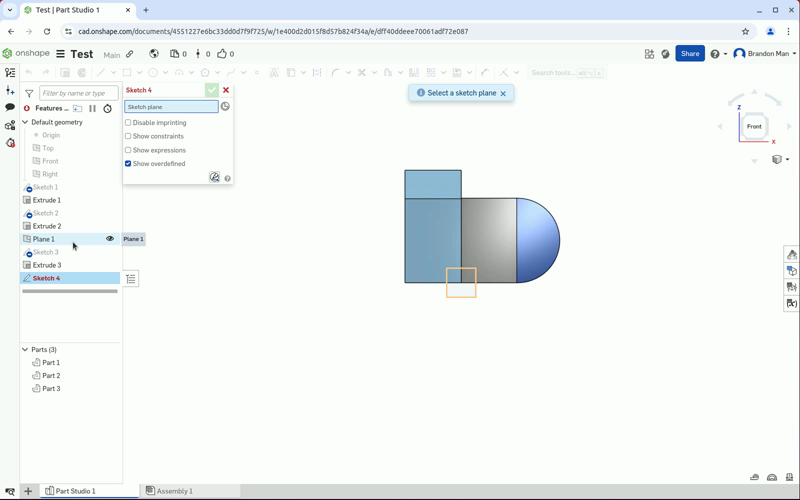
click(73, 241)
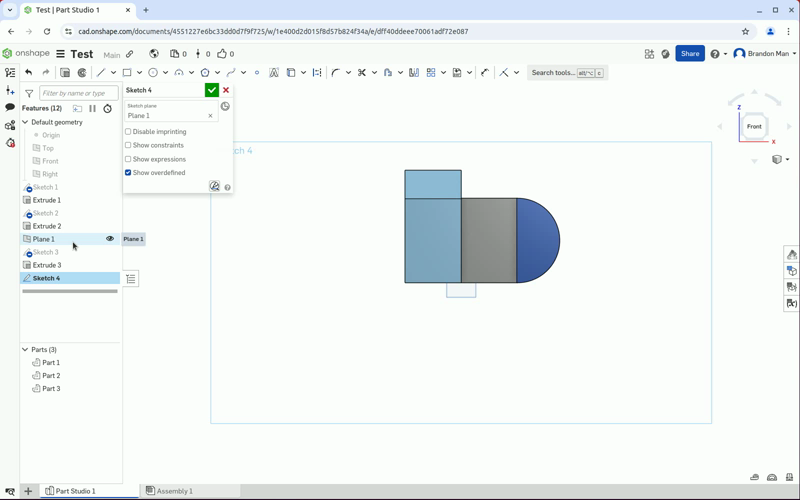
mouse_move(73, 352)
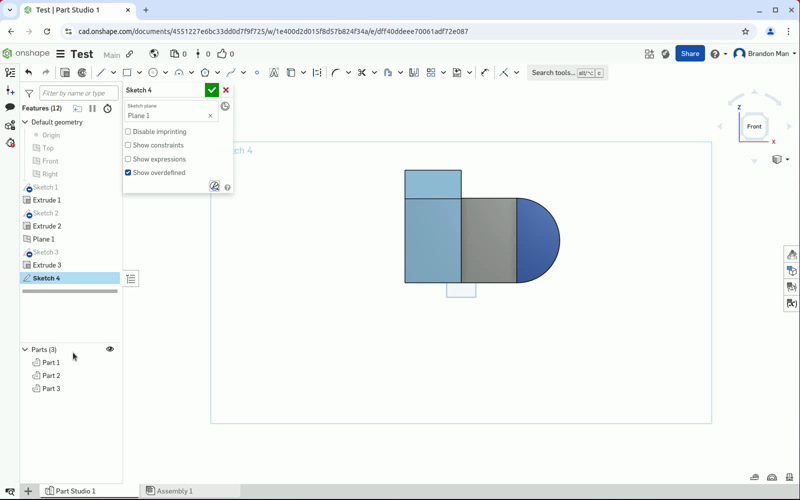
key(y)
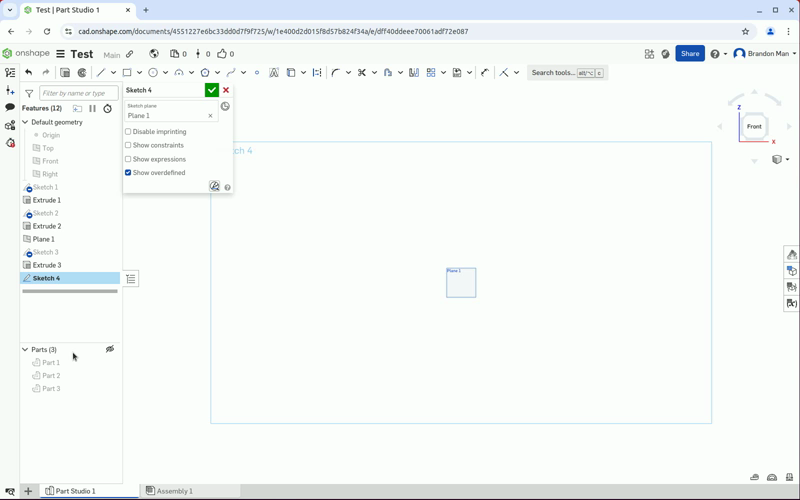
key(l)
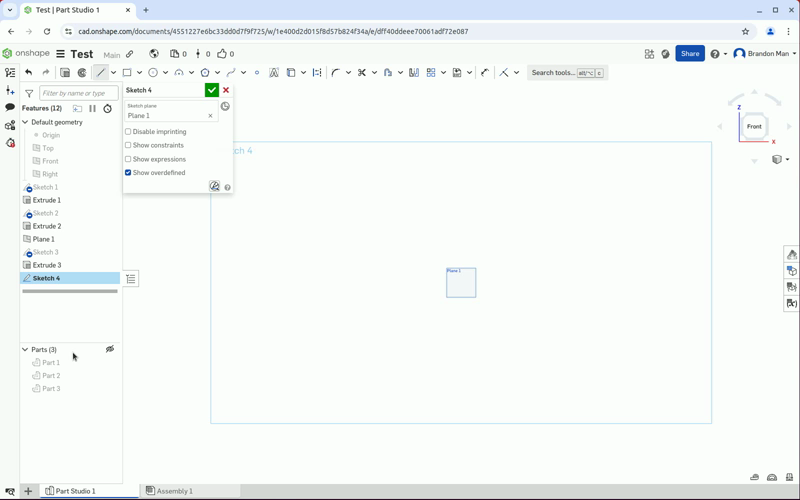
key_down(shift)
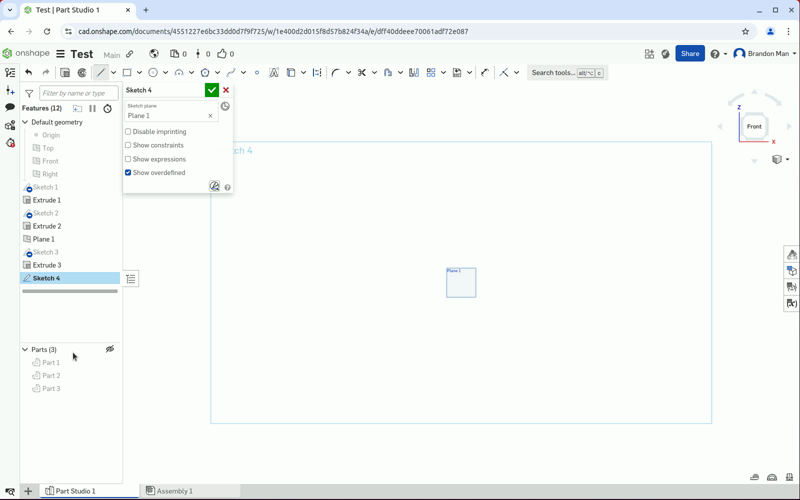
mouse_move(516, 282)
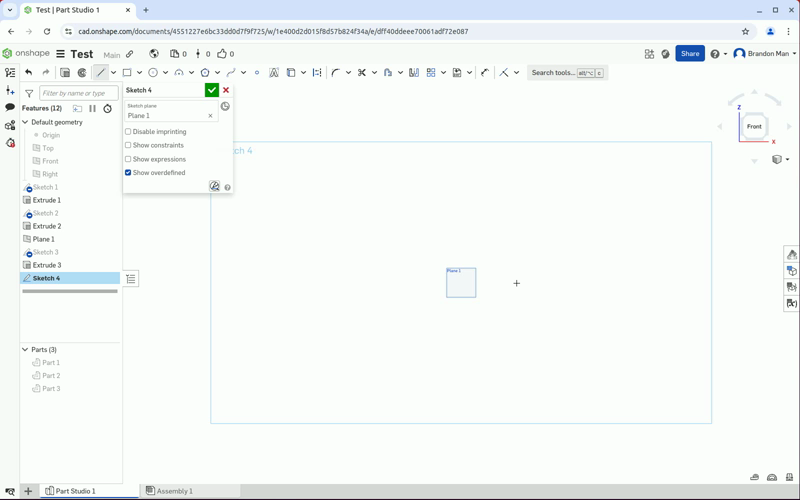
click(516, 282)
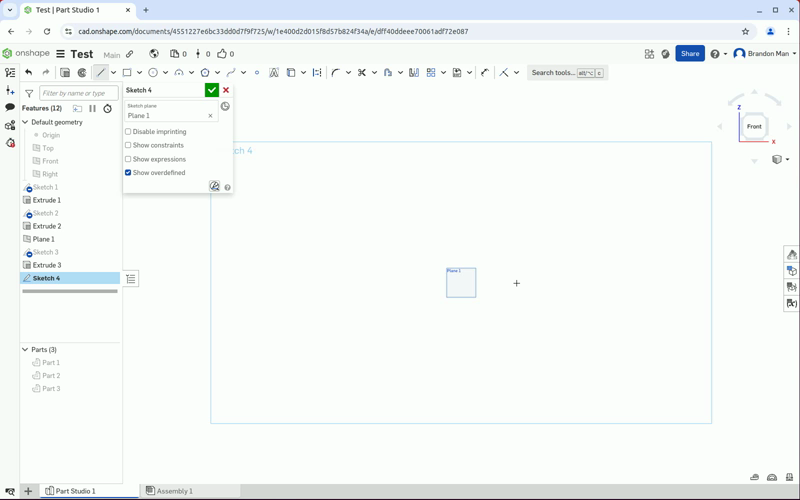
key_up(shift)
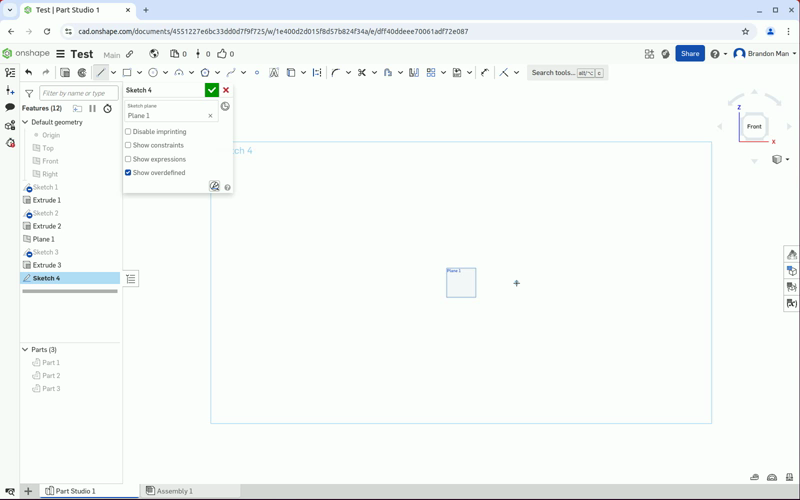
key_down(shift)
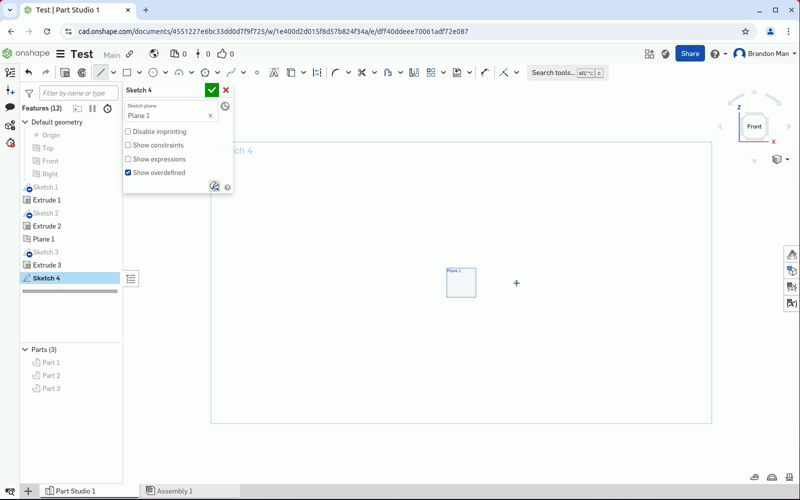
mouse_move(516, 198)
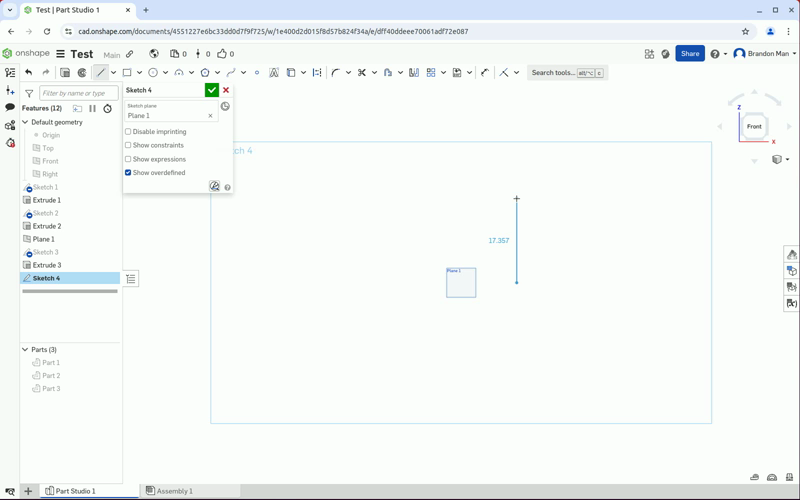
click(516, 198)
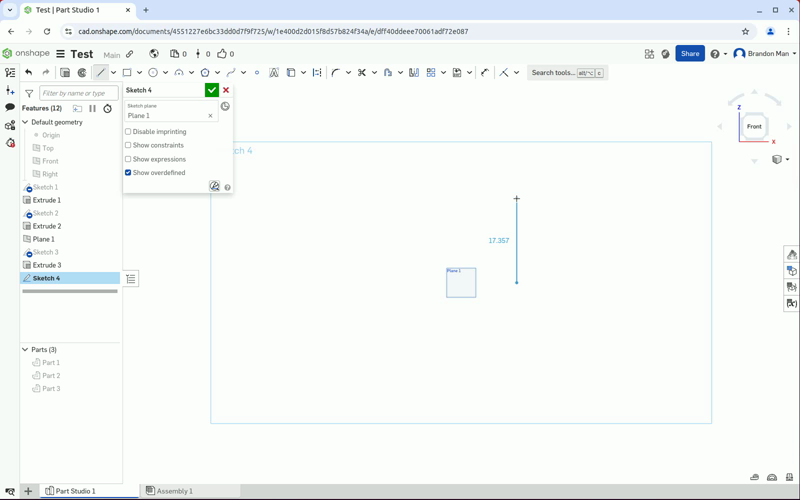
key_up(shift)
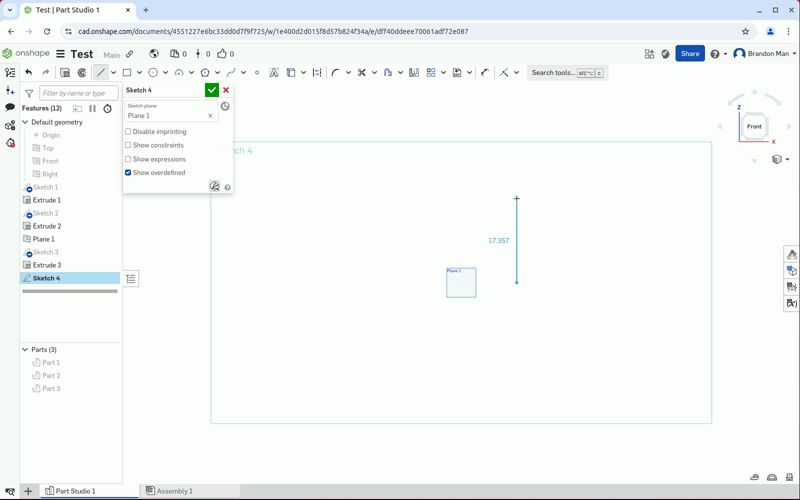
key(esc)
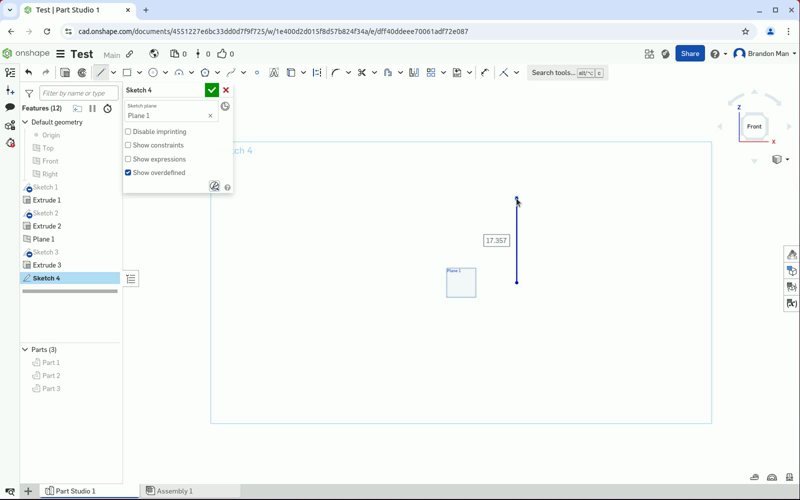
key(a)
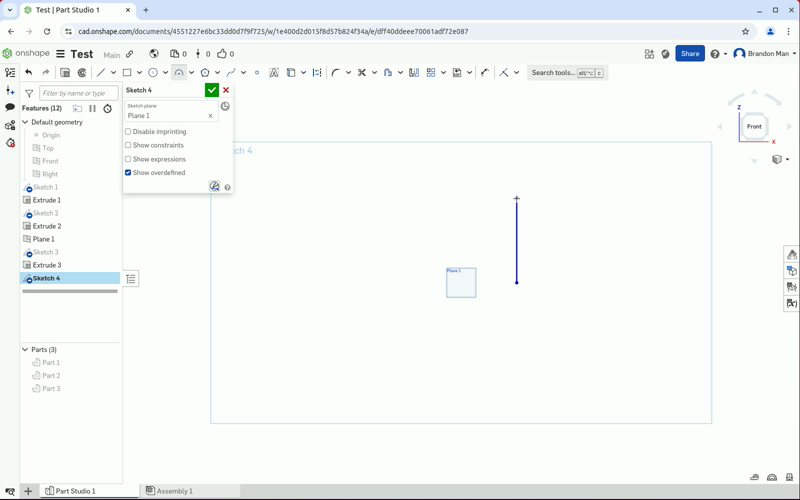
mouse_move(516, 198)
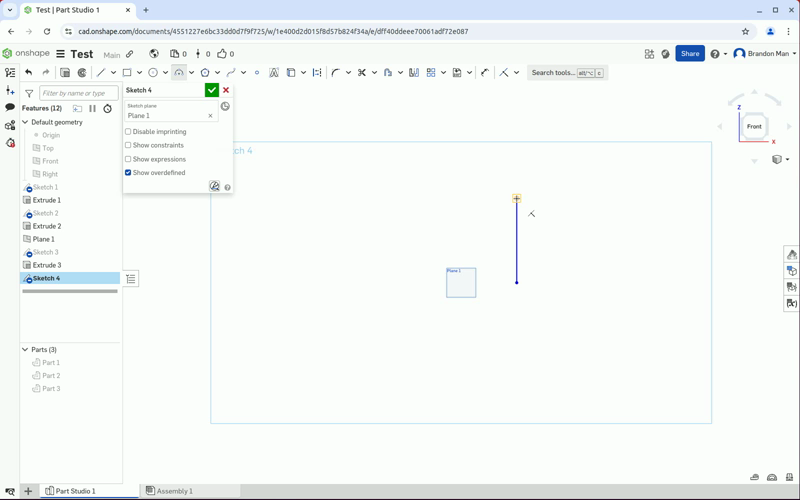
click(516, 198)
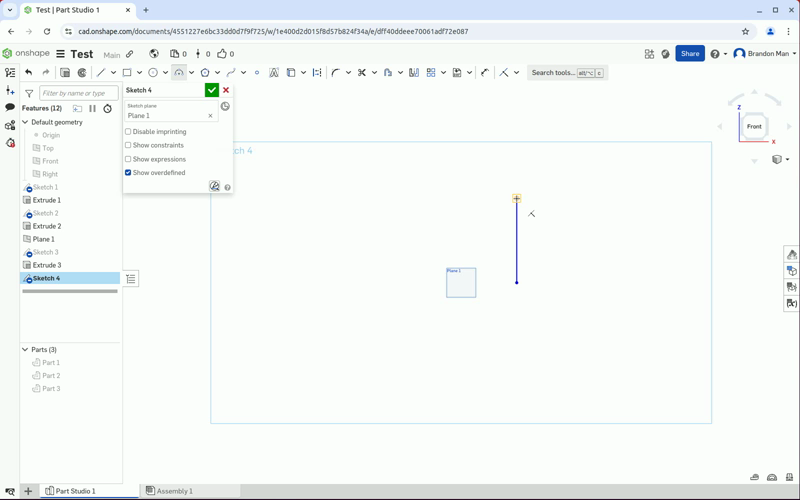
mouse_move(516, 282)
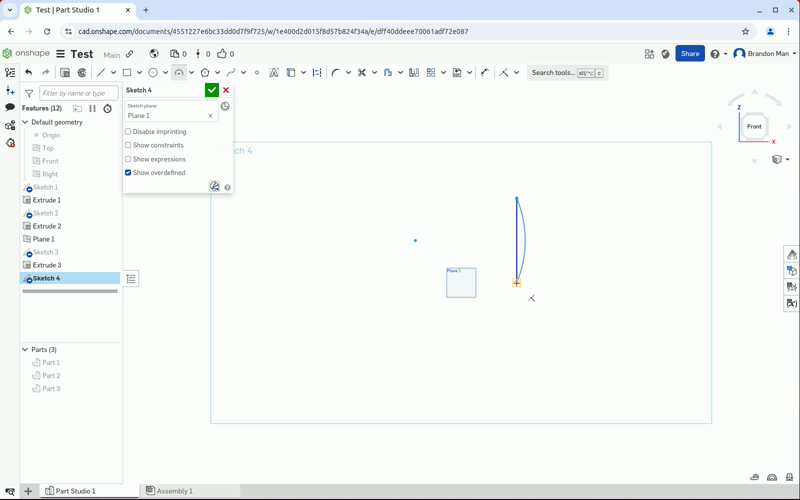
click(516, 282)
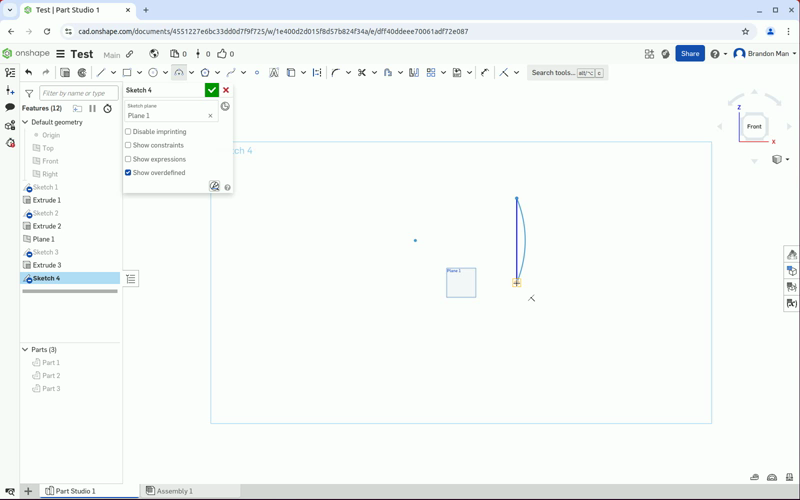
key_down(shift)
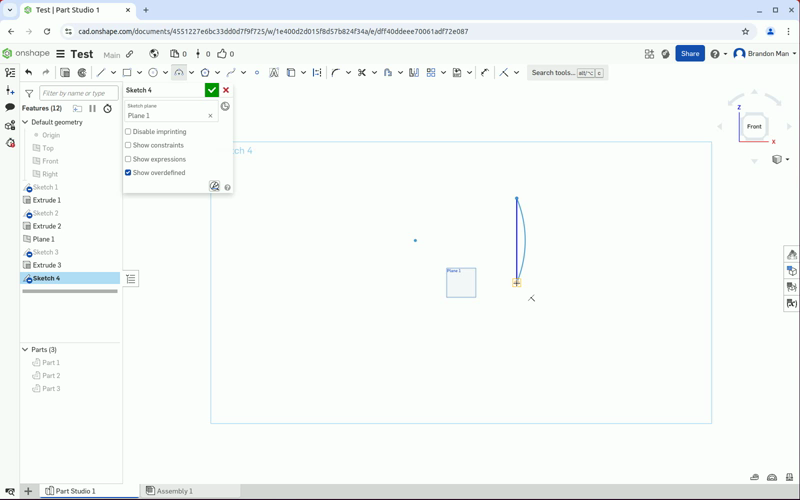
mouse_move(474, 240)
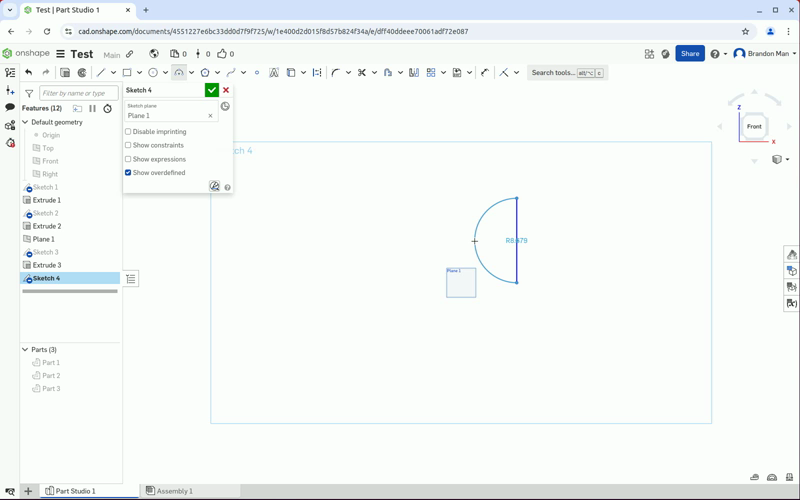
click(474, 240)
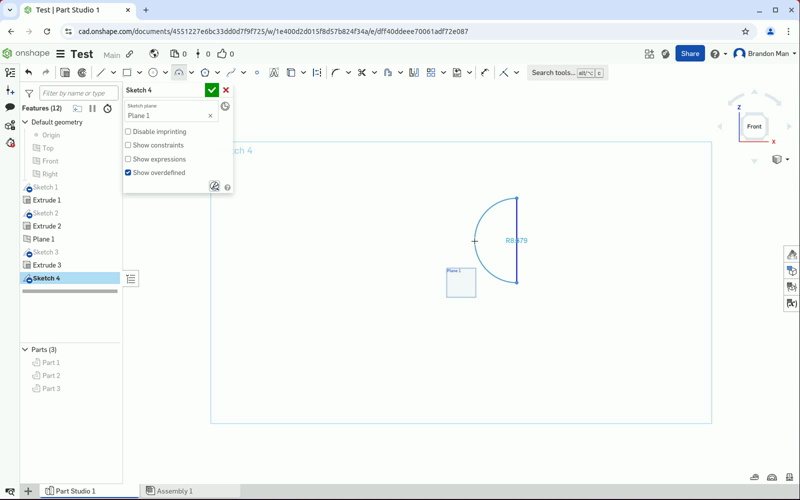
key_up(shift)
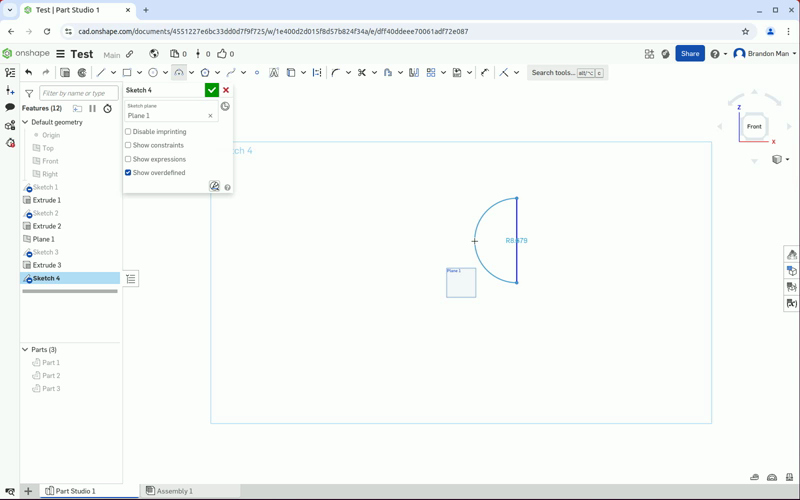
key(esc)
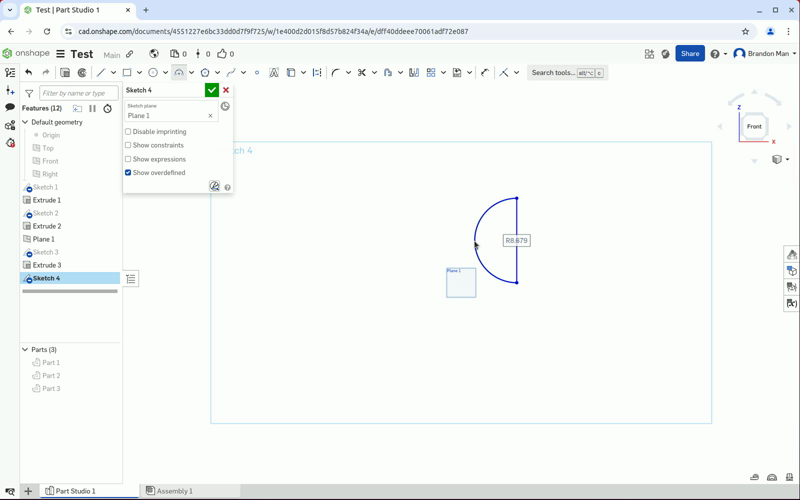
mouse_move(504, 249)
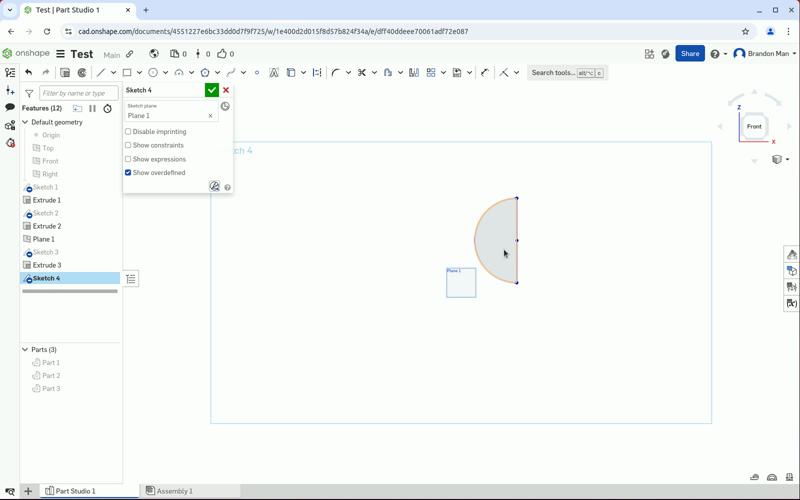
click(504, 249)
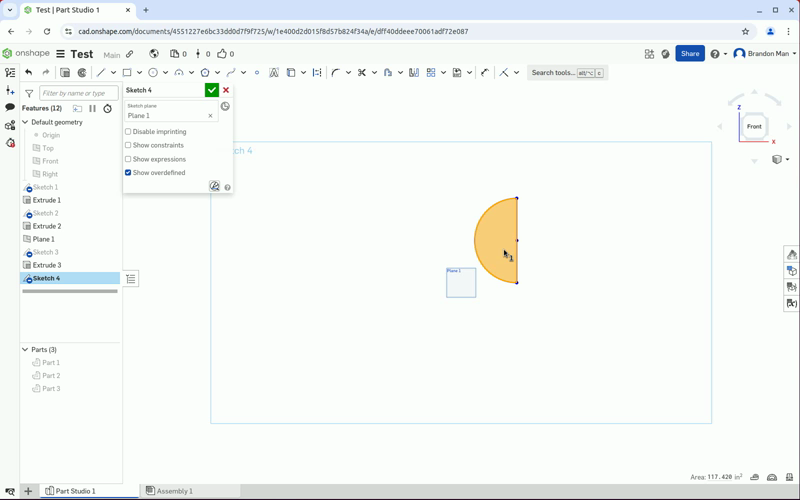
mouse_move(73, 352)
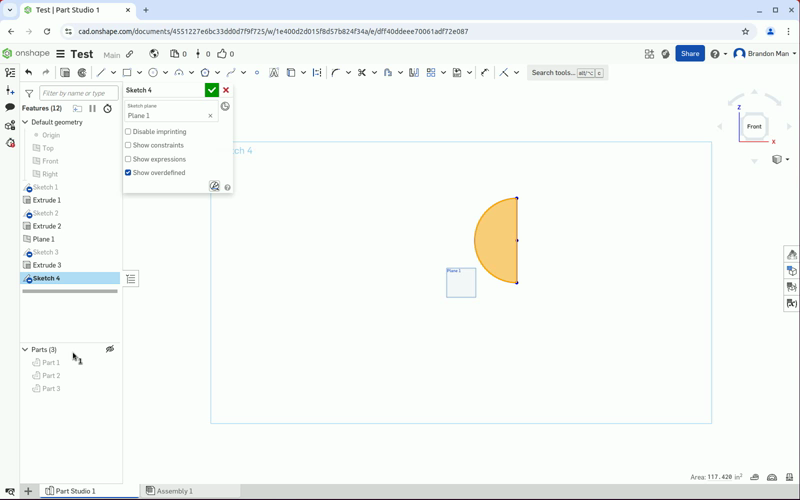
key(shift+y)
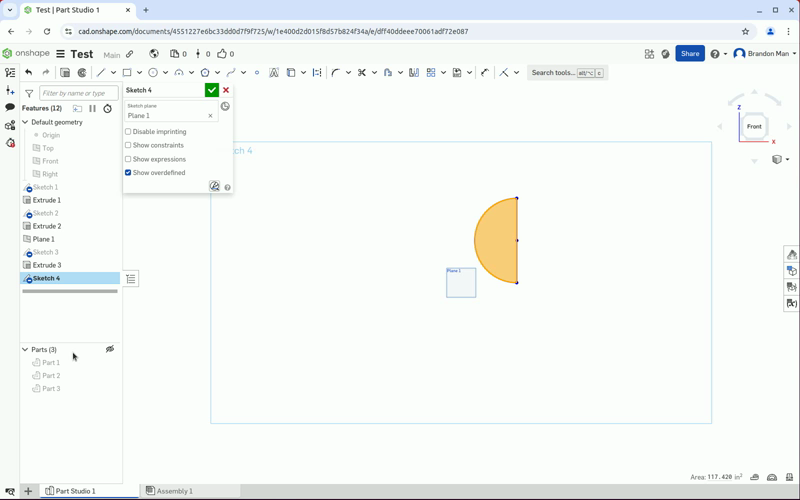
key(shift+e)
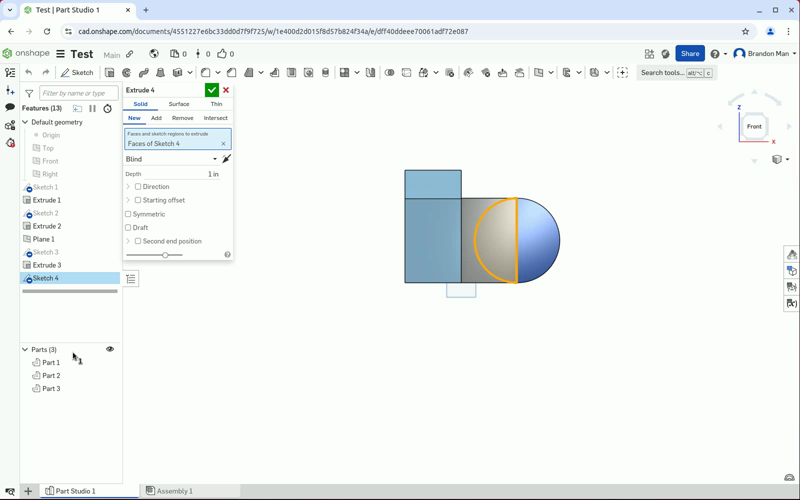
mouse_move(143, 106)
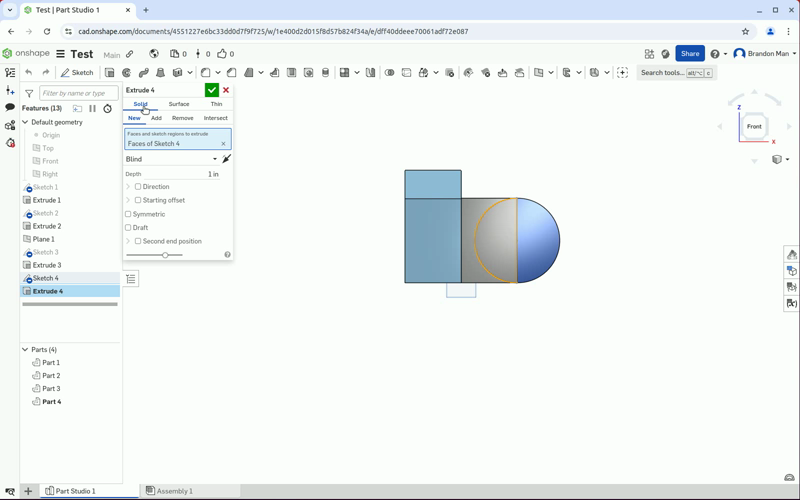
click(143, 106)
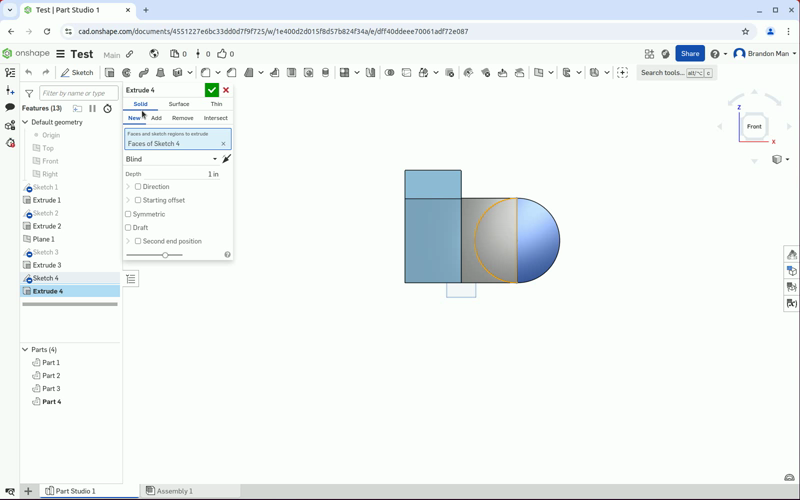
mouse_move(137, 120)
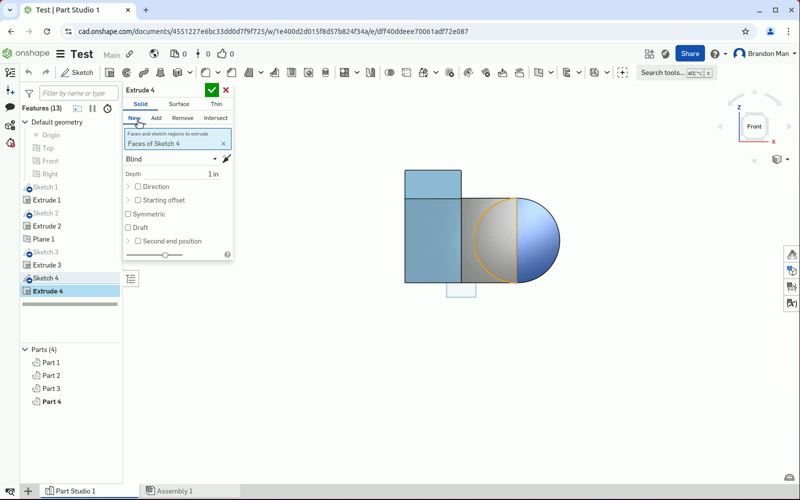
click(137, 120)
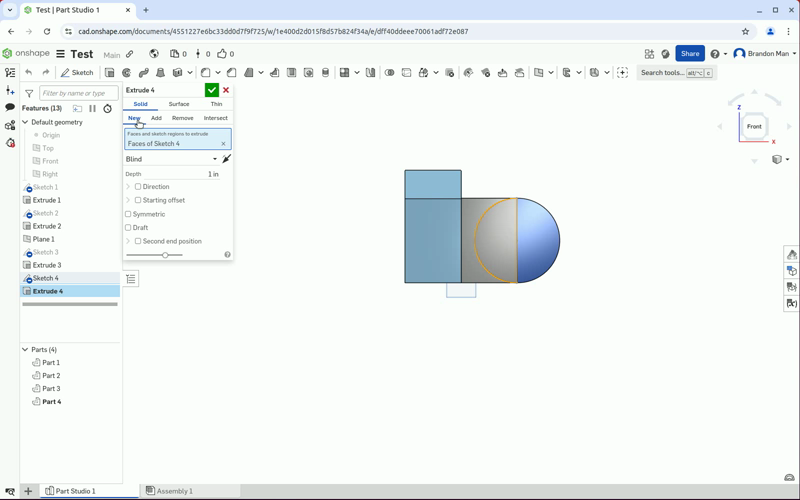
key(tab, 4)
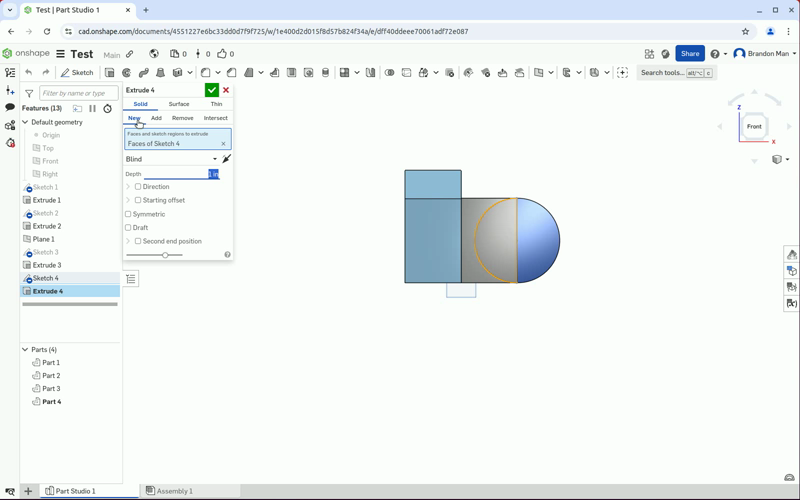
text(5.777)
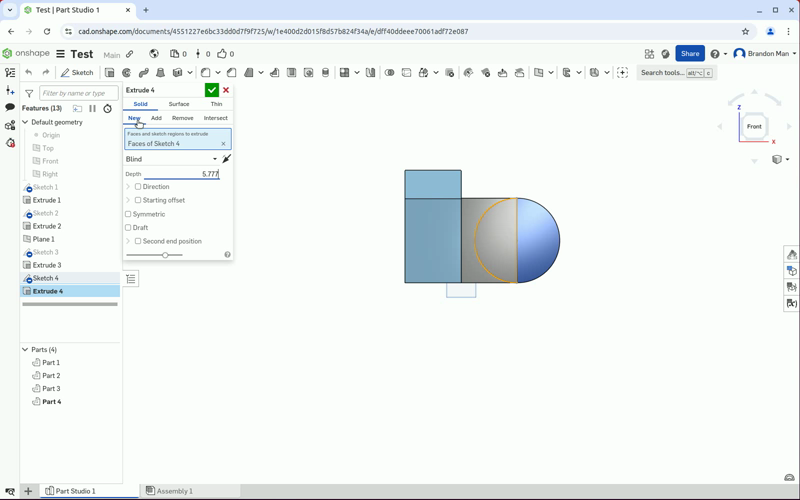
key(enter)
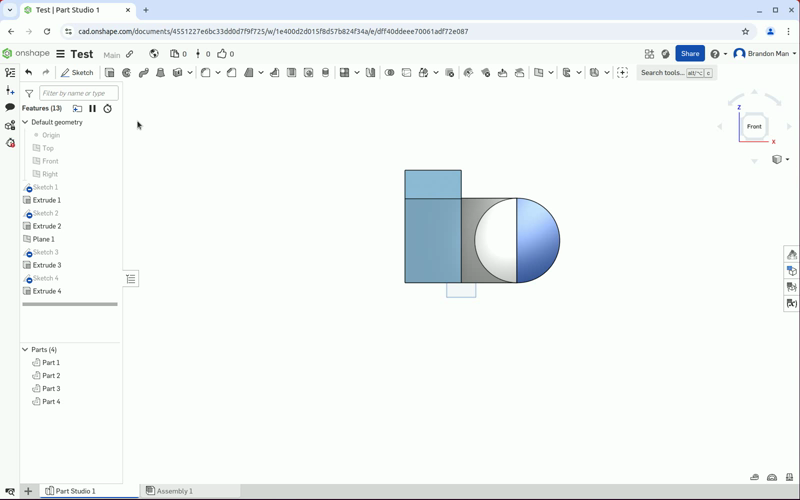
key(shift+h)
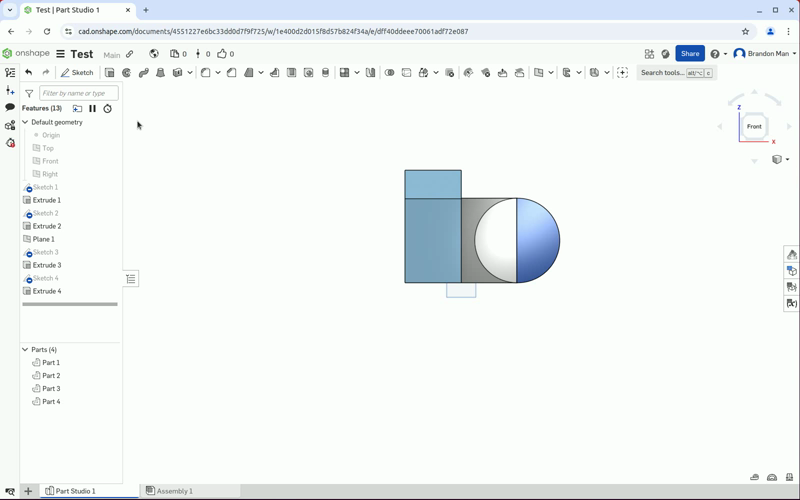
key(shift+h)
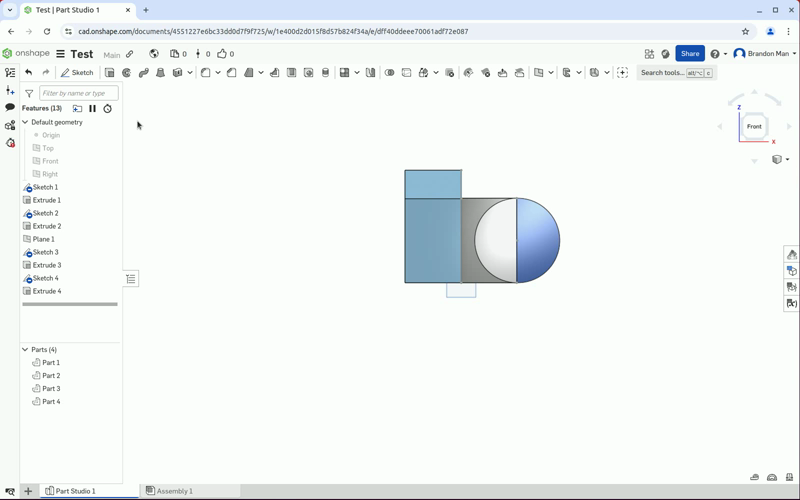
key(shift+7)
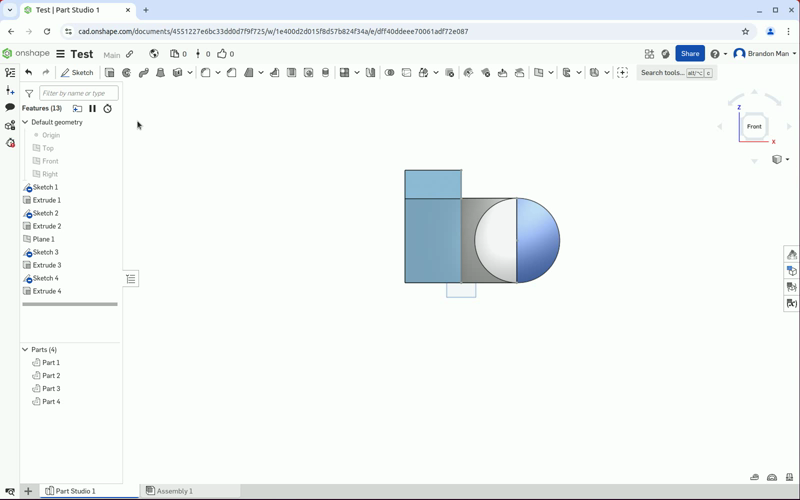
key(left, 2)
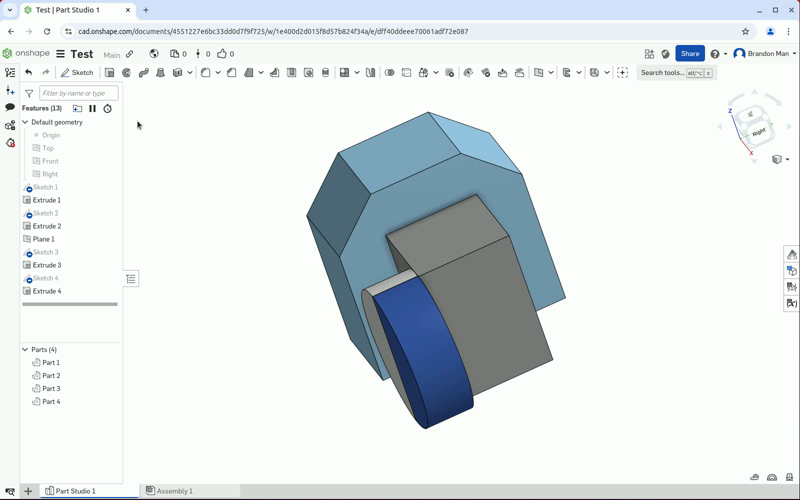
key(down, 2)
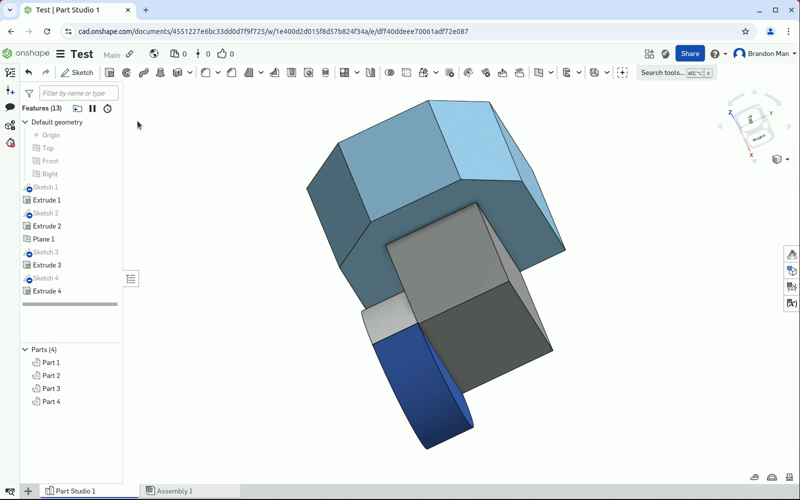
key(up, 2)
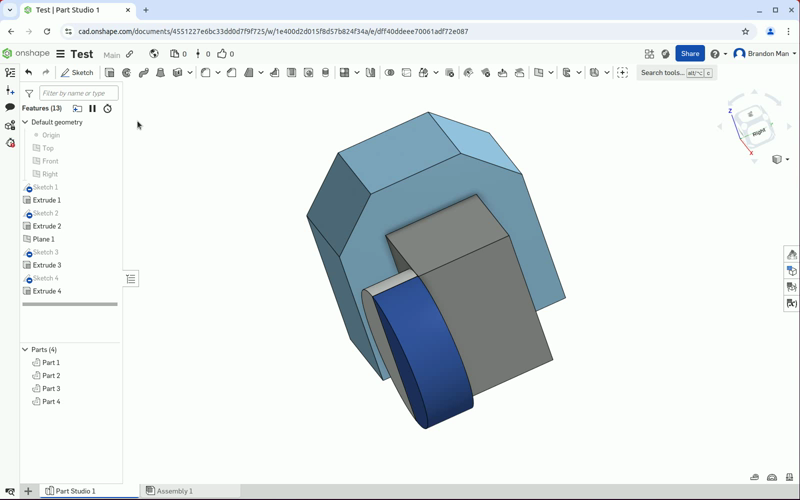
key(right, 2)
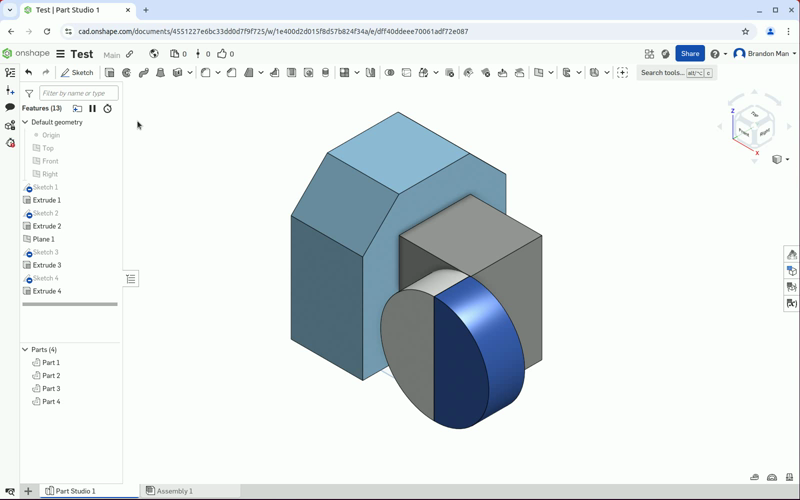
mouse_move(73, 189)
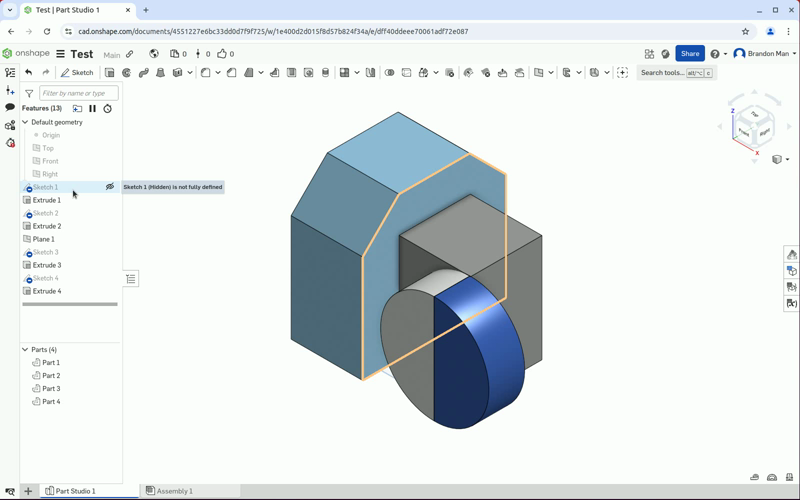
click(73, 189)